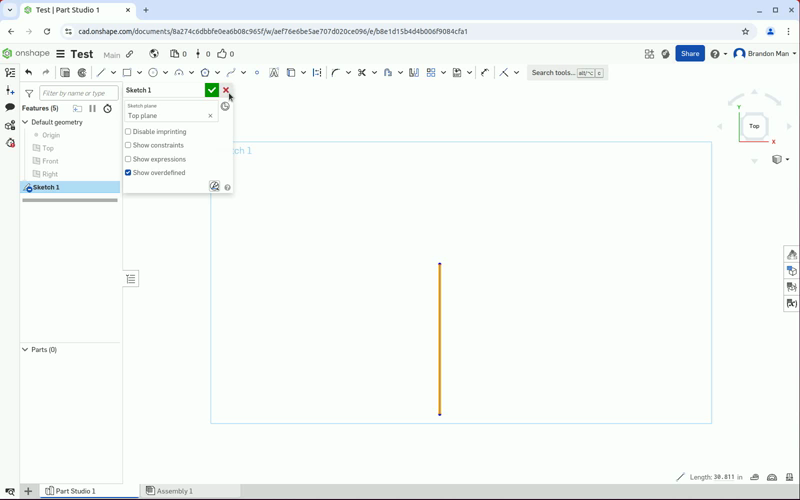
key(shift+h)
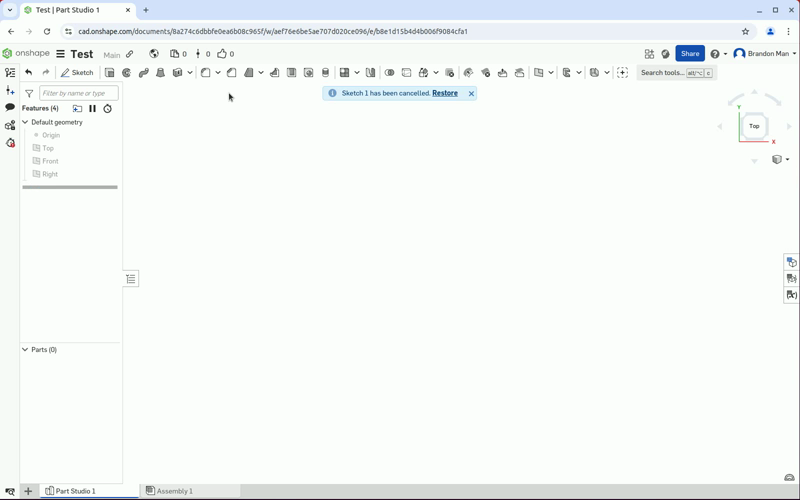
mouse_move(73, 352)
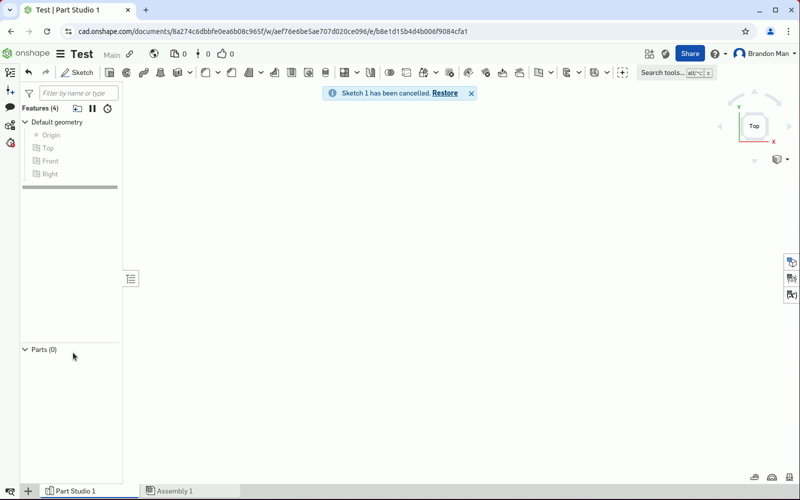
key(y)
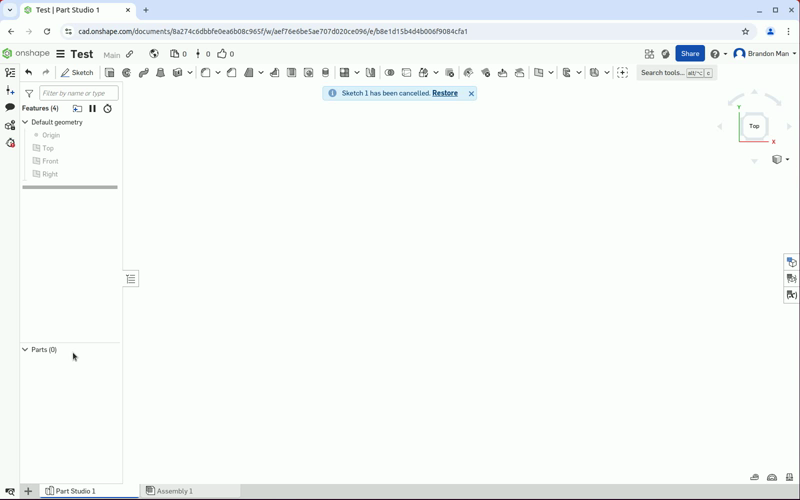
key(shift+p)
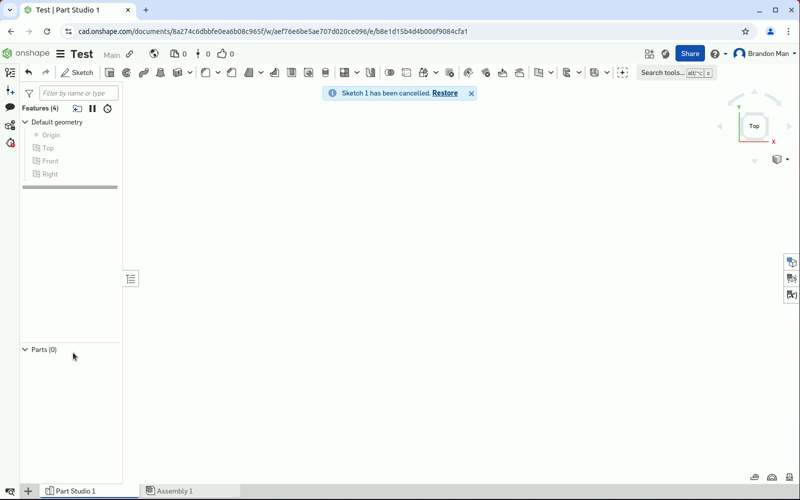
key(space)
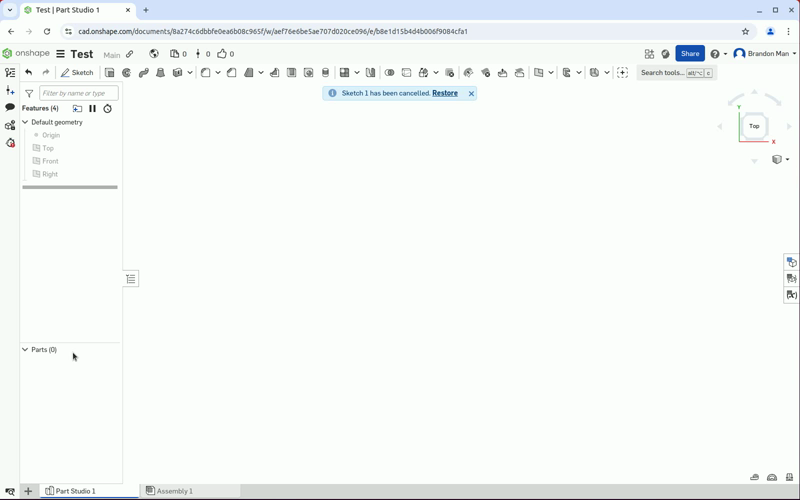
key_down(shift)
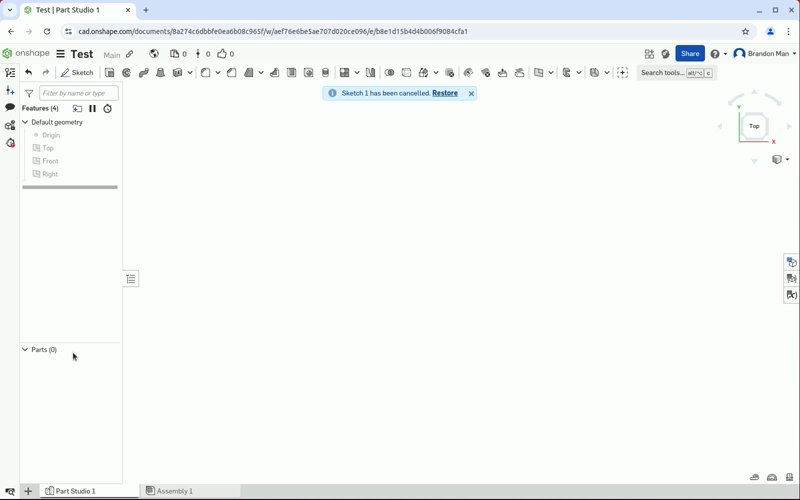
key(up)
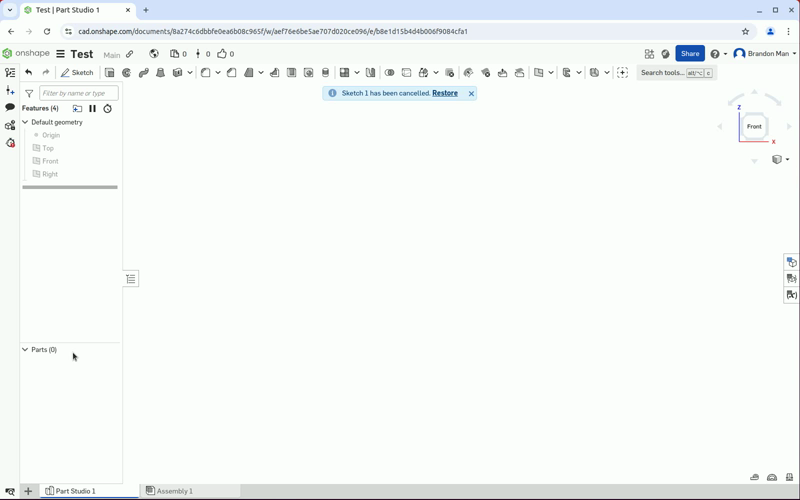
key_up(shift)
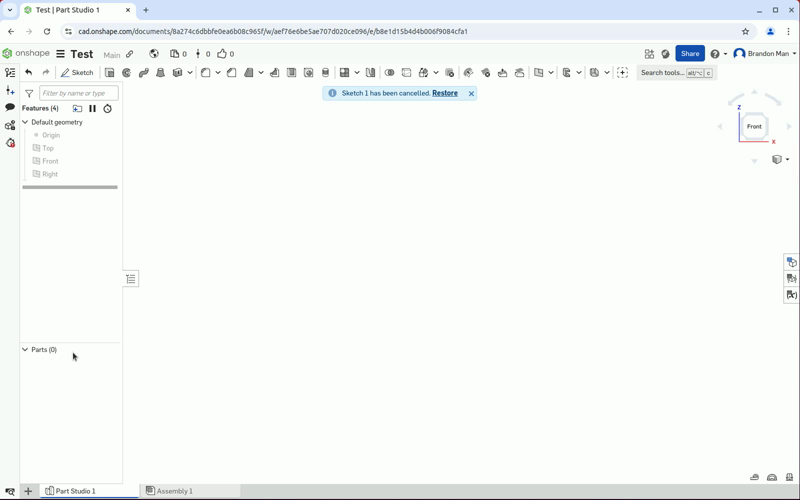
mouse_move(73, 352)
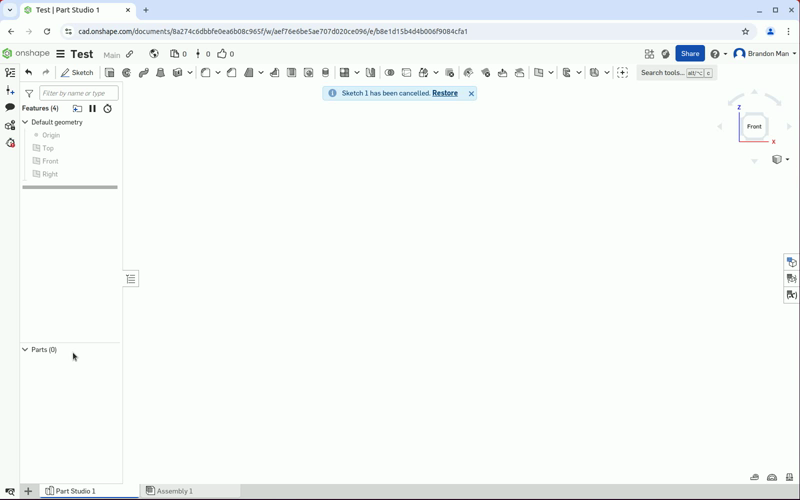
key(shift+y)
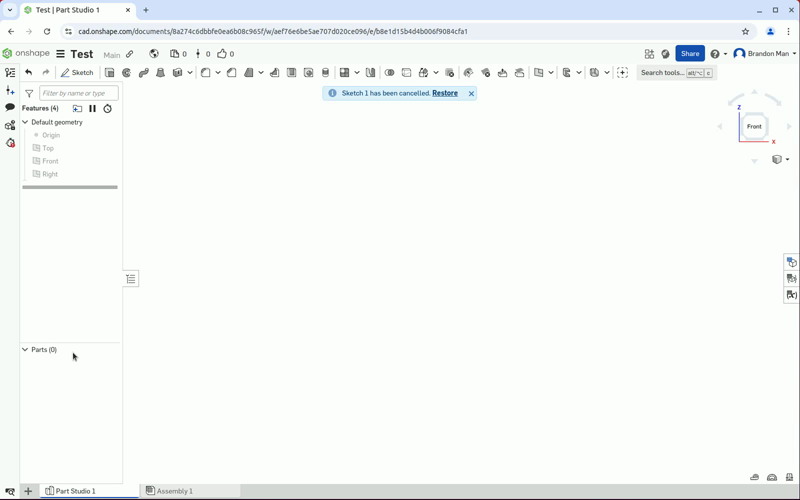
key(shift+s)
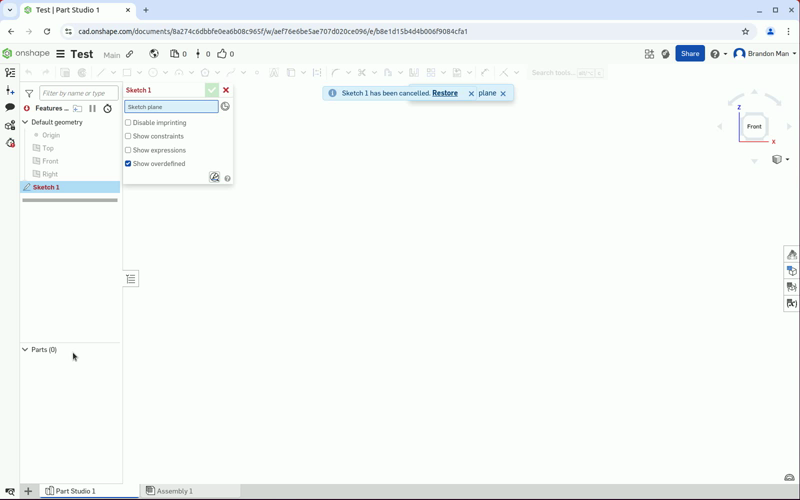
mouse_move(73, 163)
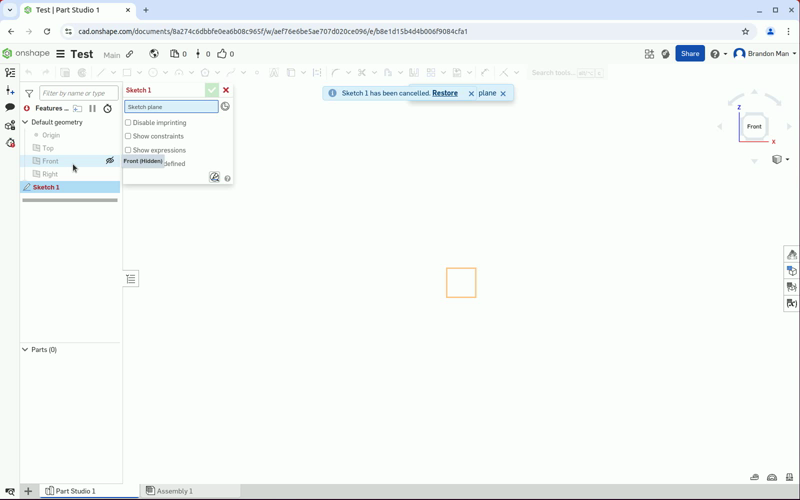
click(73, 163)
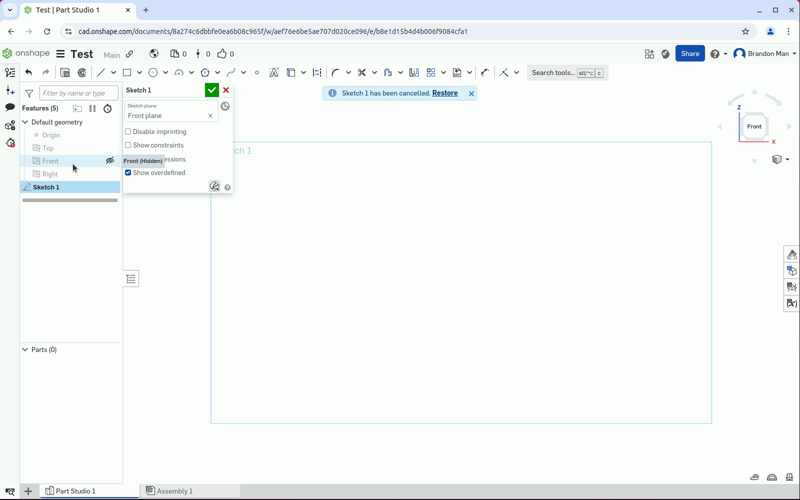
mouse_move(73, 352)
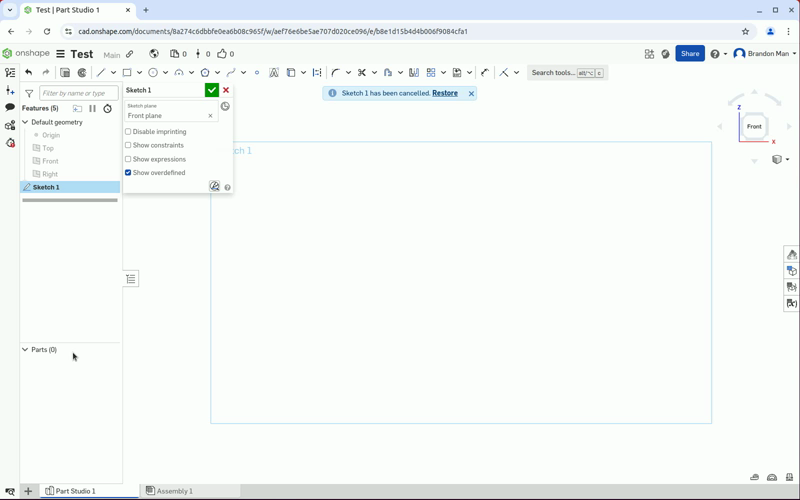
key(y)
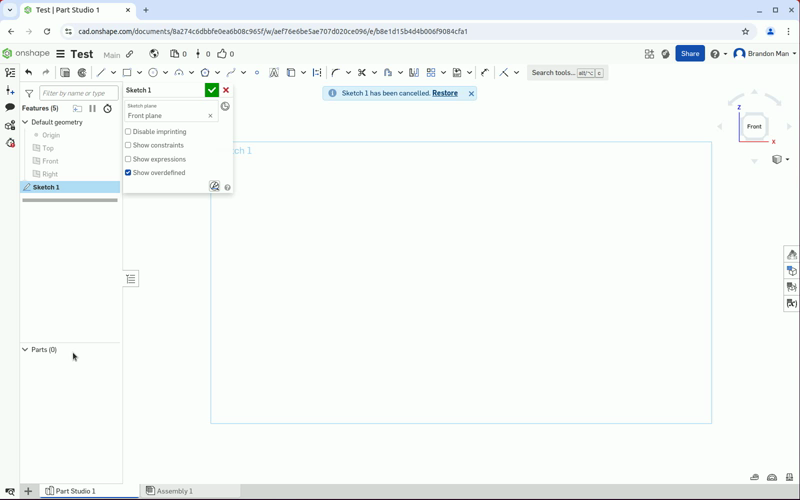
key(l)
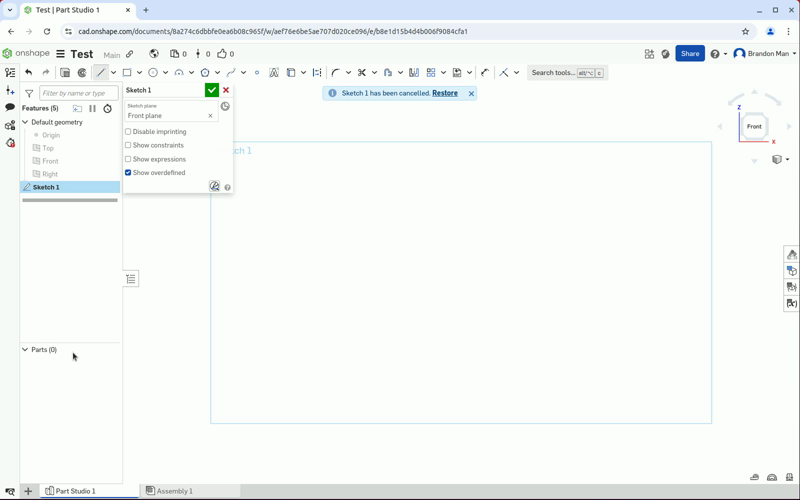
key_down(shift)
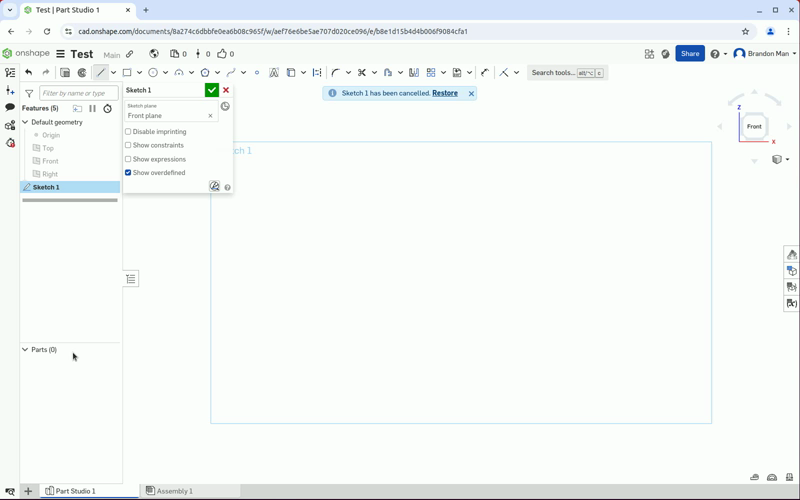
mouse_move(460, 282)
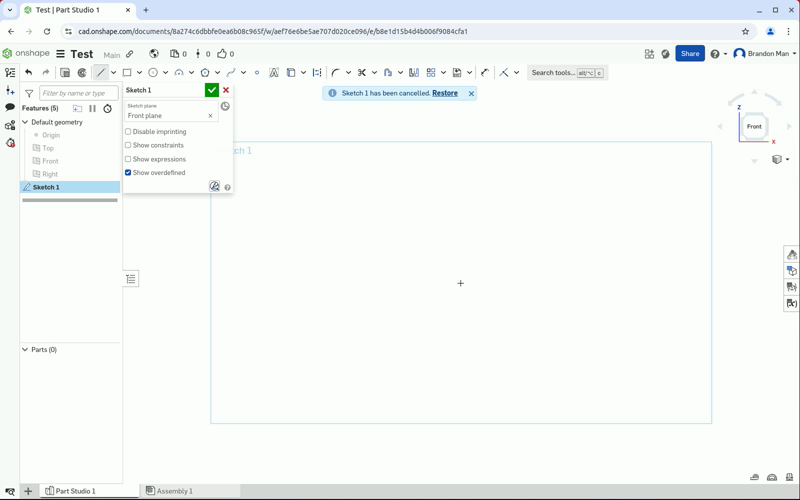
click(460, 282)
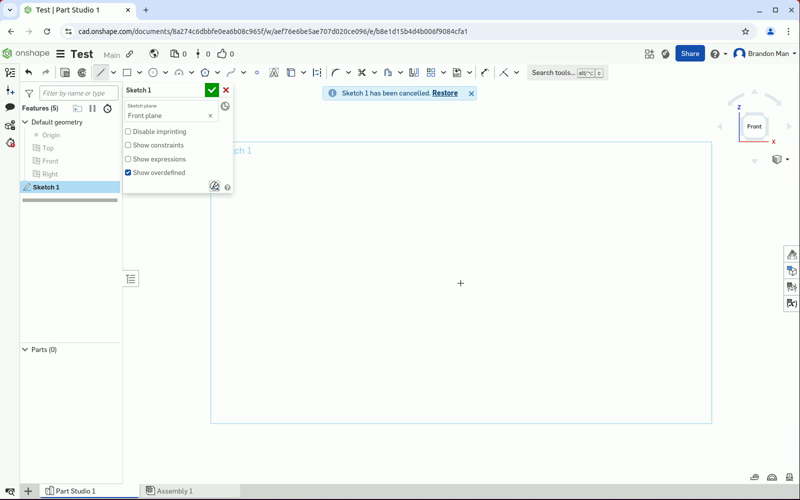
key_up(shift)
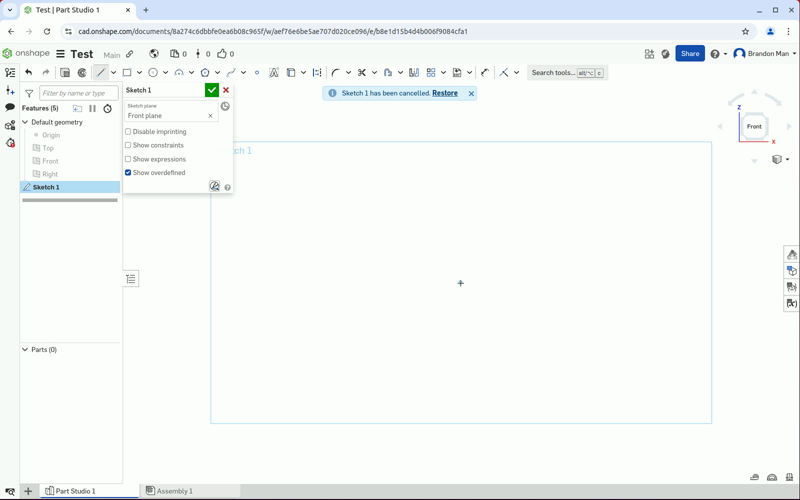
key_down(shift)
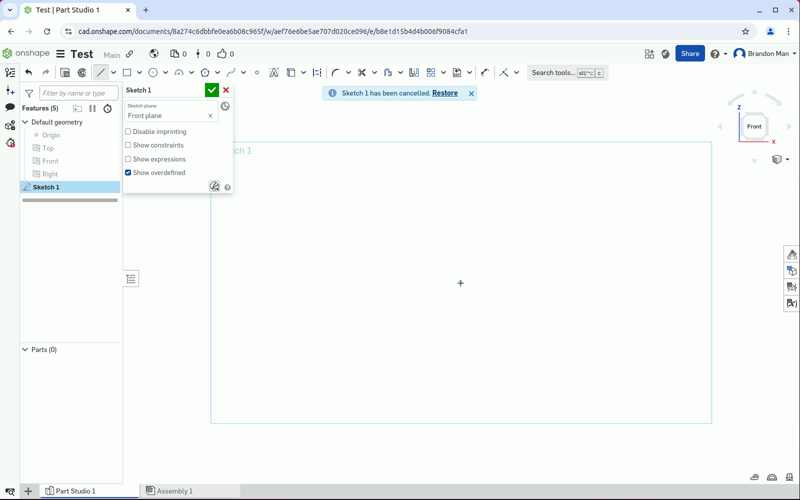
mouse_move(573, 282)
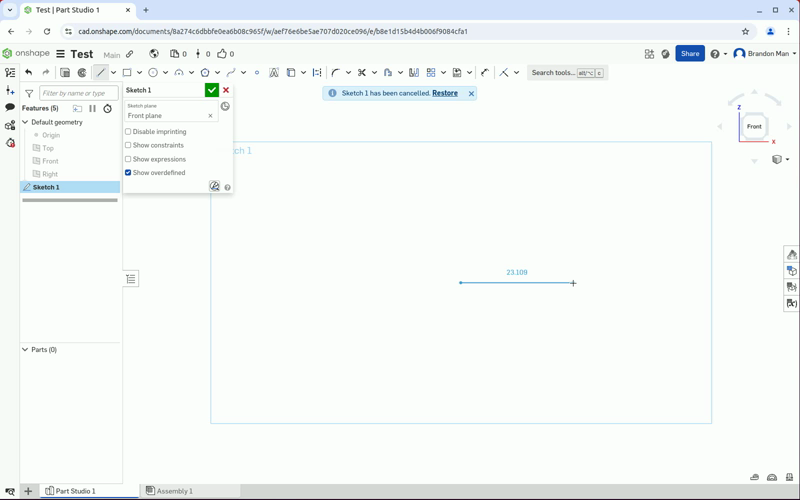
click(573, 282)
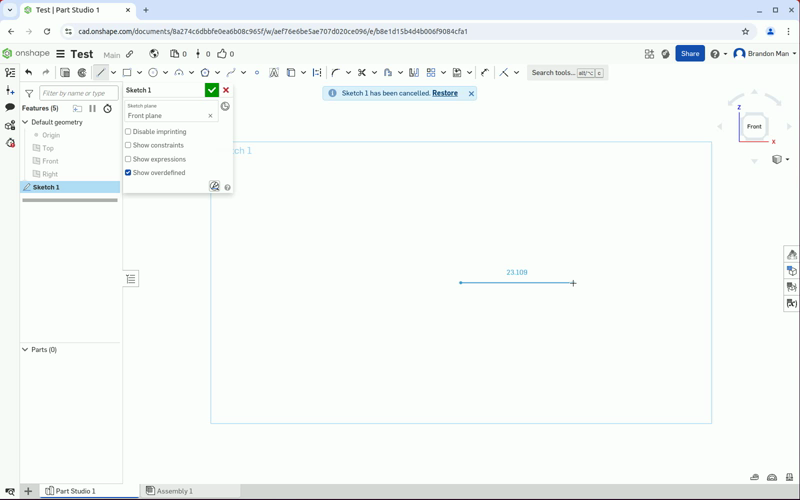
key_up(shift)
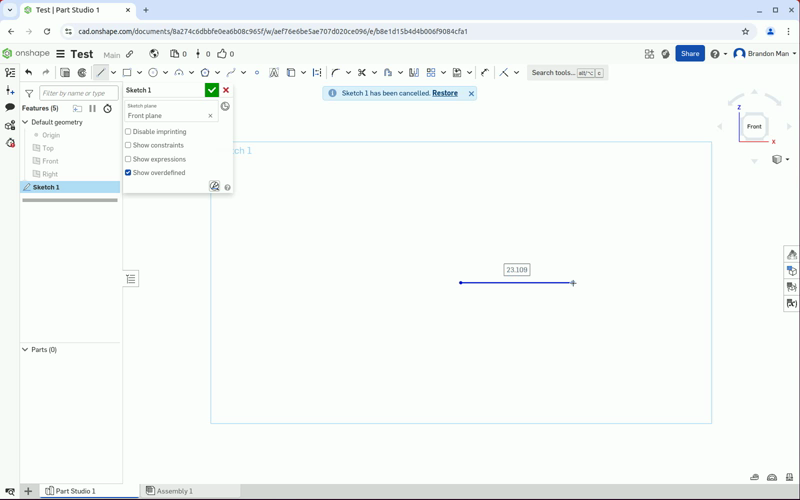
key_down(shift)
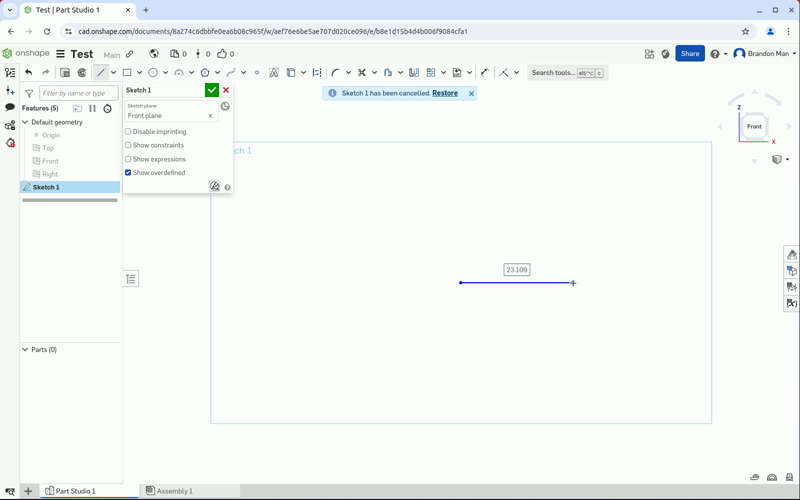
mouse_move(589, 282)
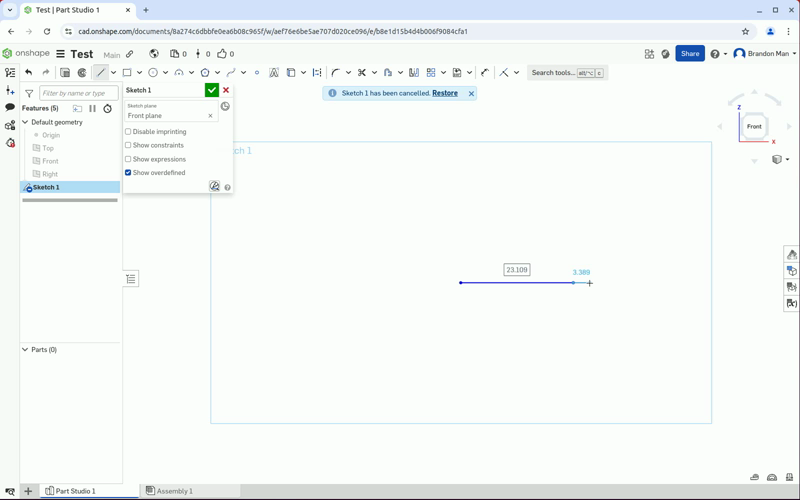
mouse_move(573, 264)
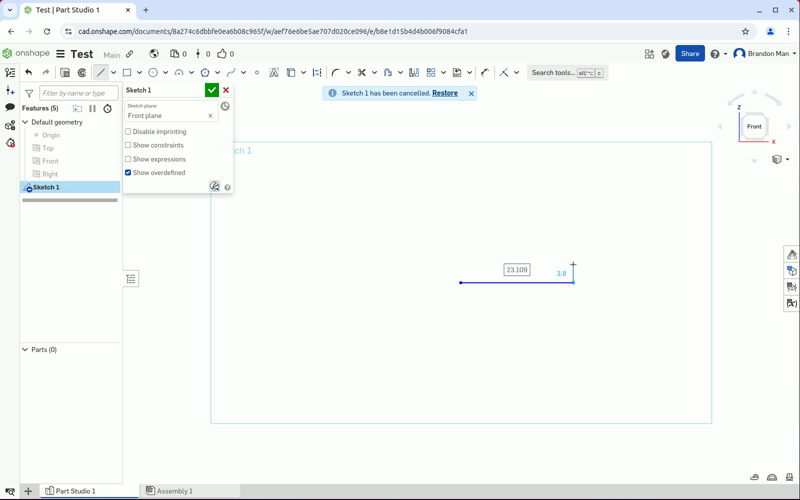
click(573, 264)
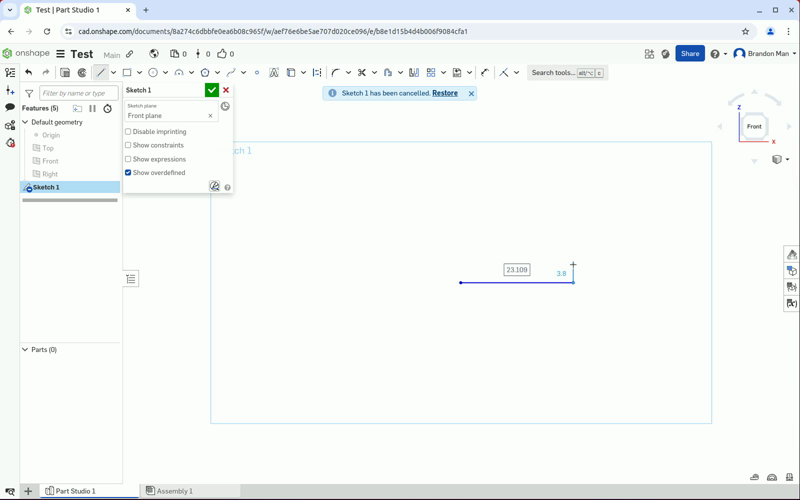
key_up(shift)
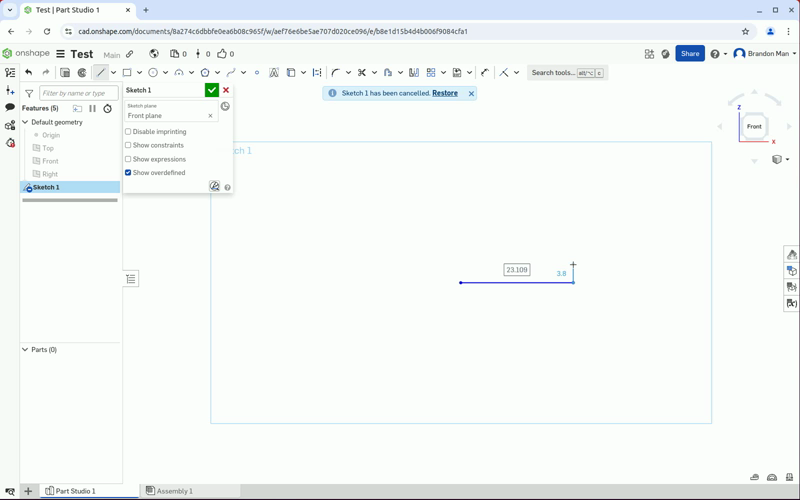
key_down(shift)
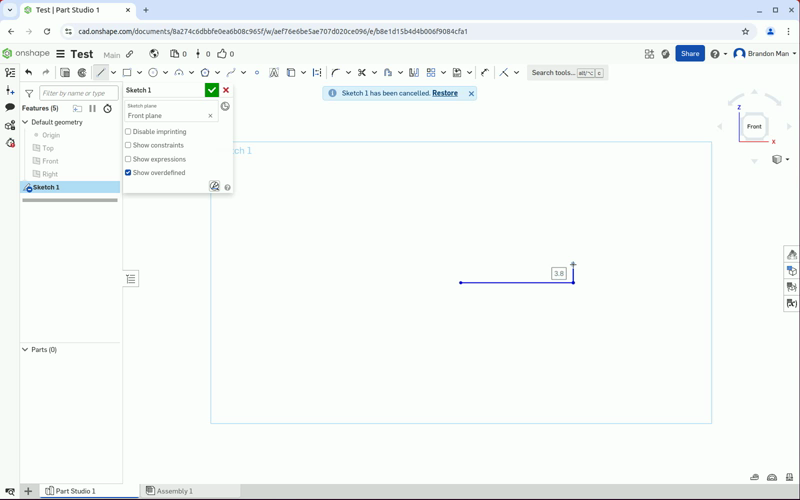
mouse_move(460, 264)
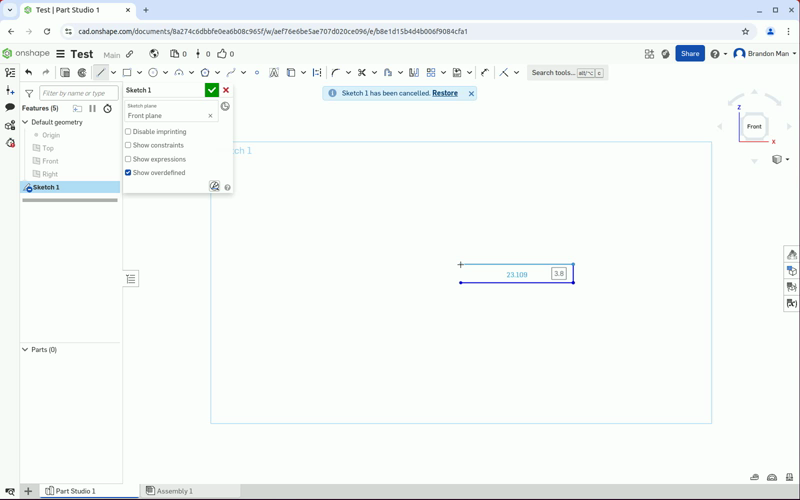
click(460, 264)
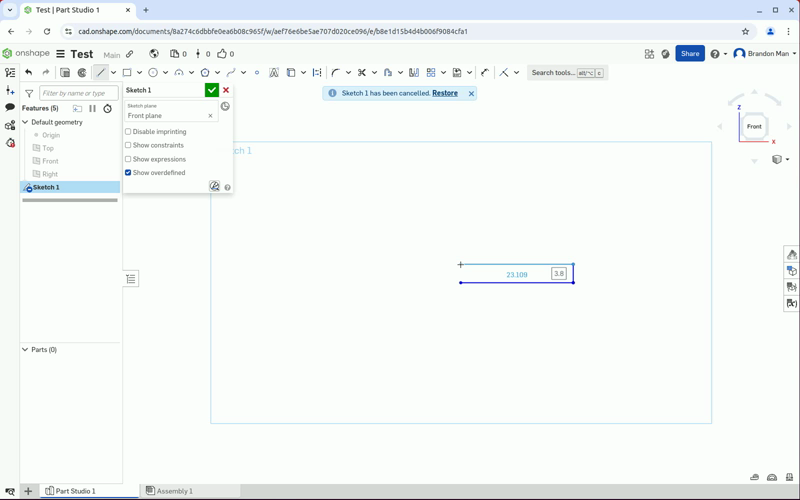
key_up(shift)
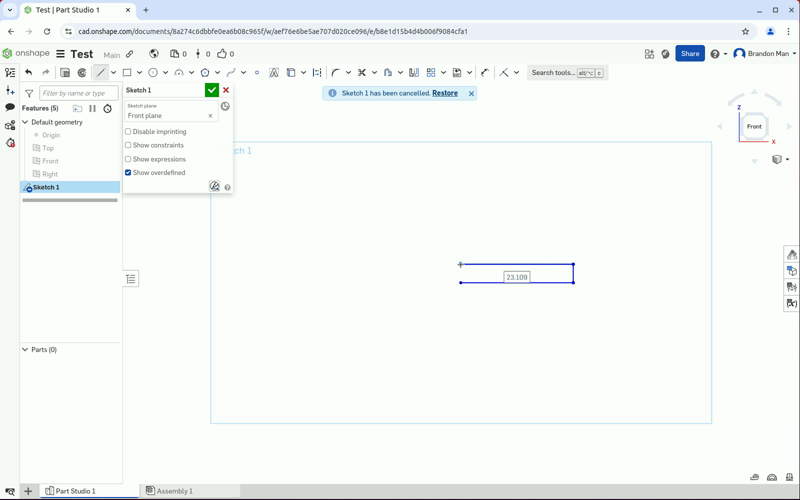
mouse_move(490, 264)
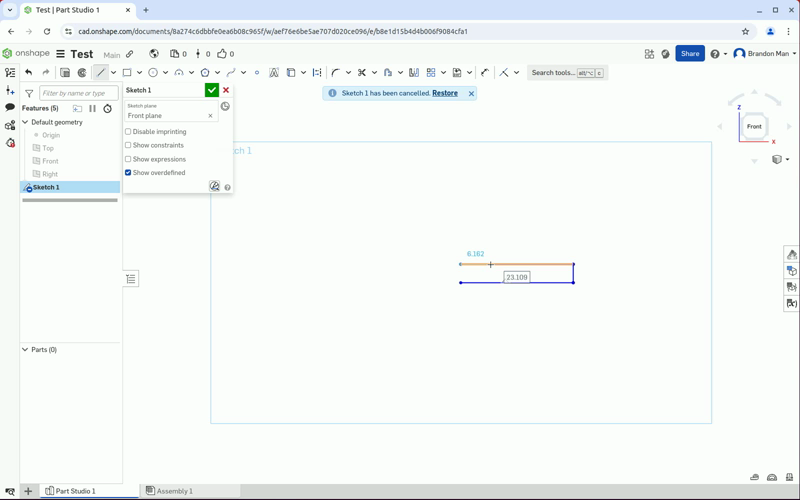
key_down(shift)
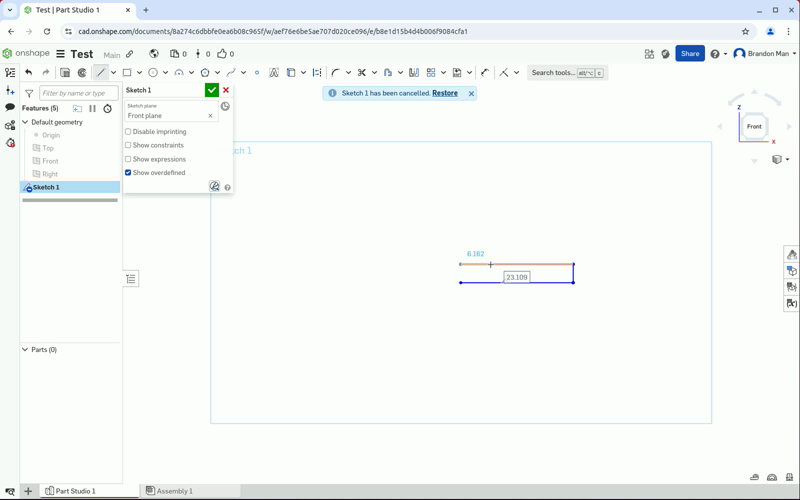
mouse_move(460, 282)
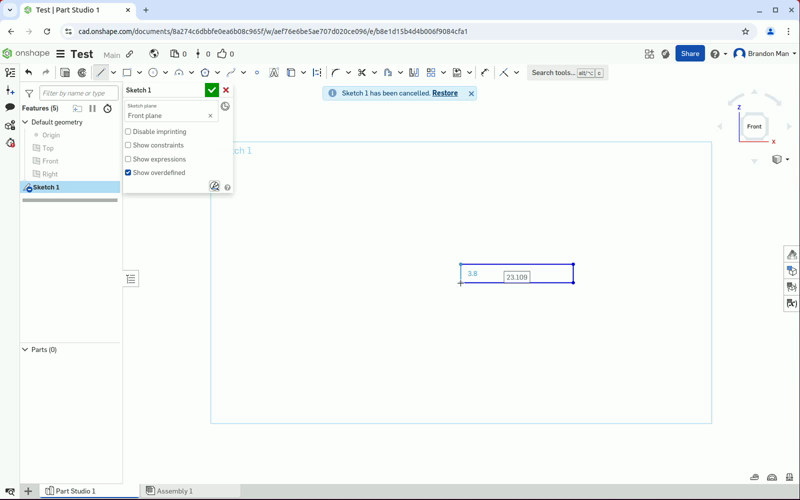
key_up(shift)
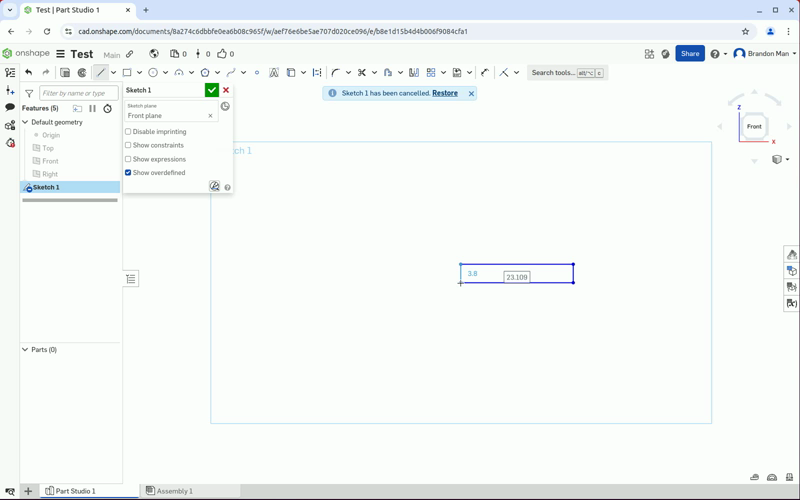
click(460, 282)
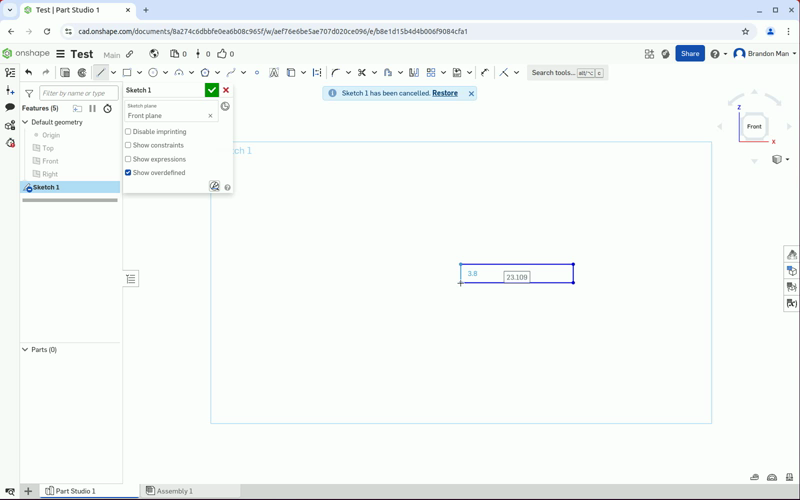
key(esc)
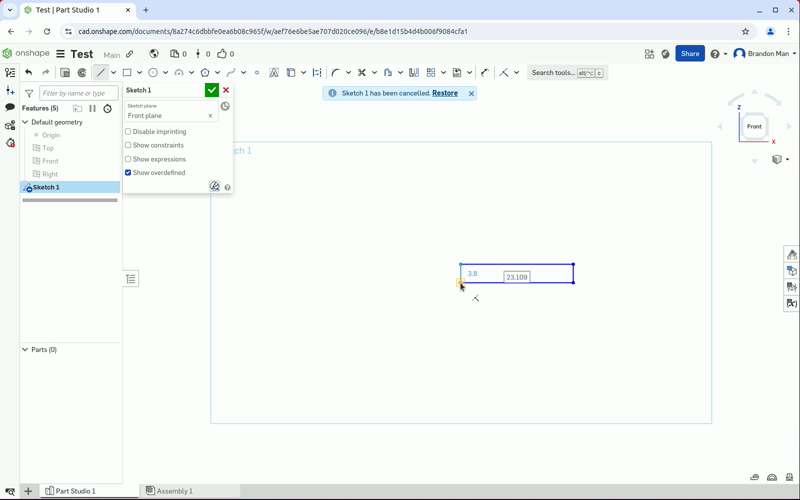
mouse_move(560, 269)
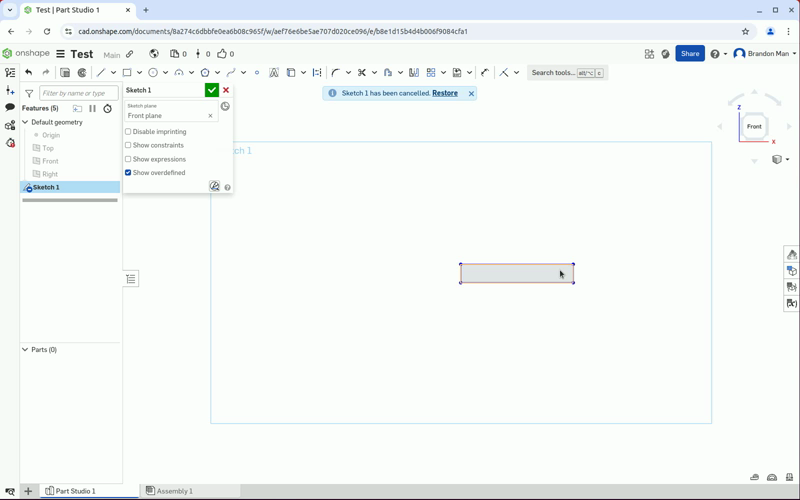
click(560, 269)
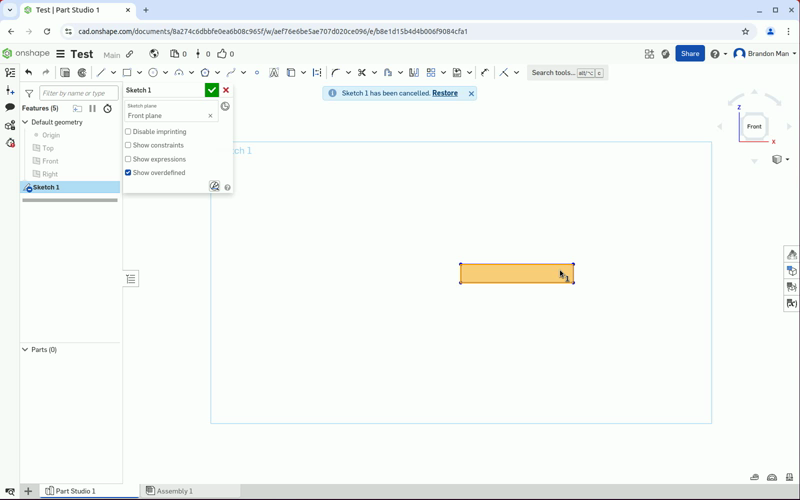
mouse_move(73, 352)
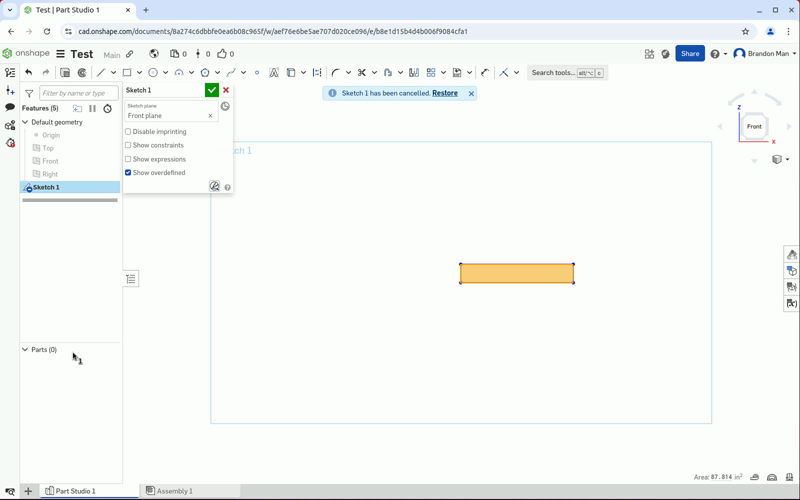
key(shift+y)
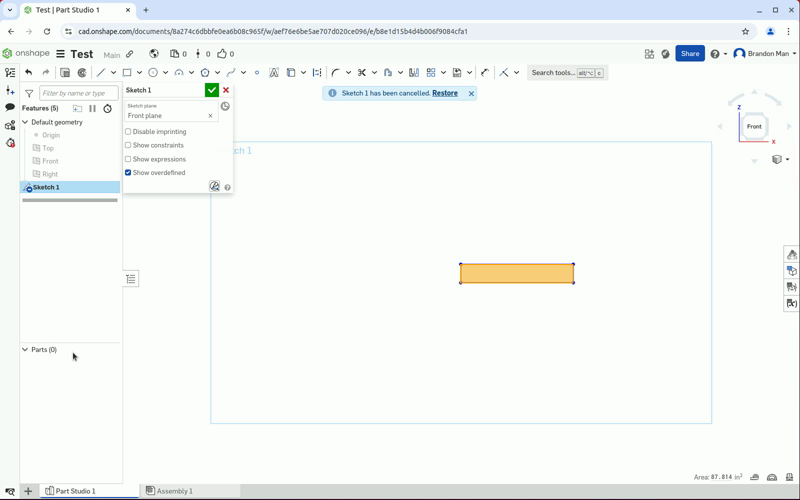
key(shift+e)
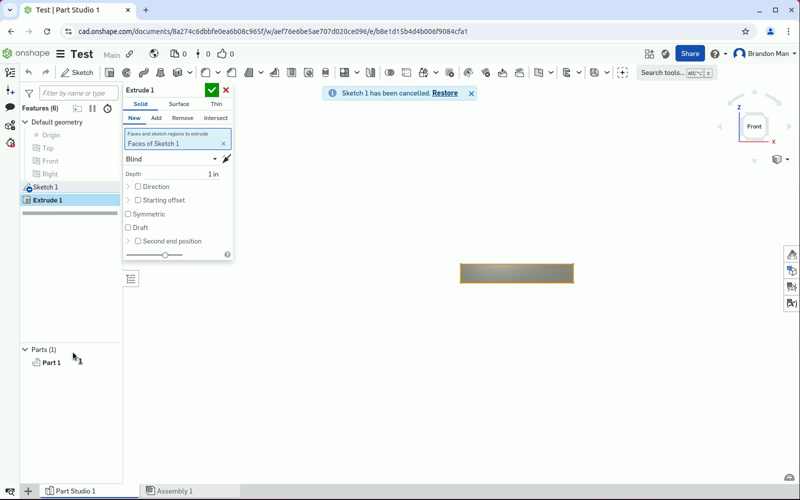
mouse_move(143, 106)
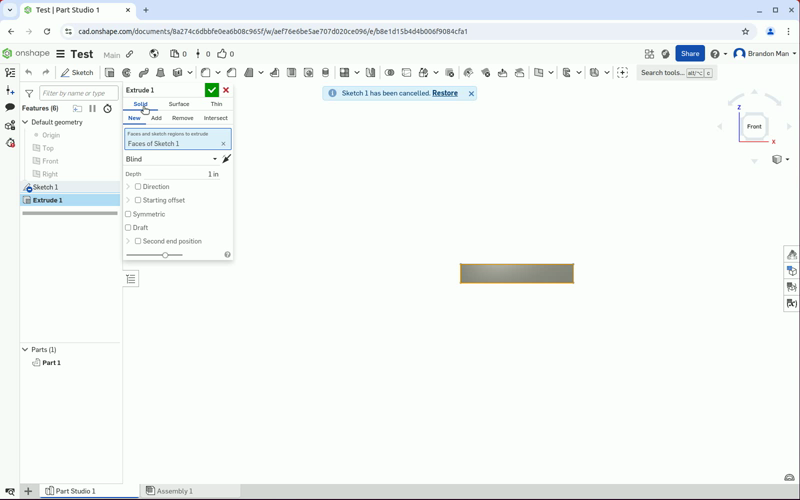
click(143, 106)
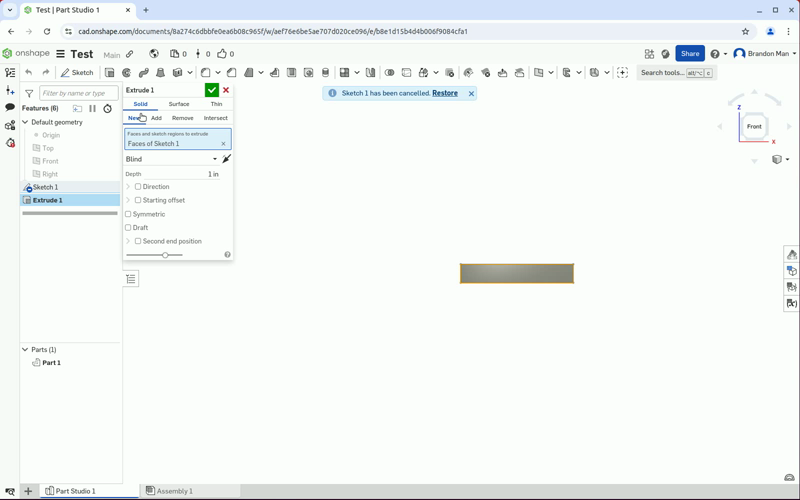
mouse_move(137, 120)
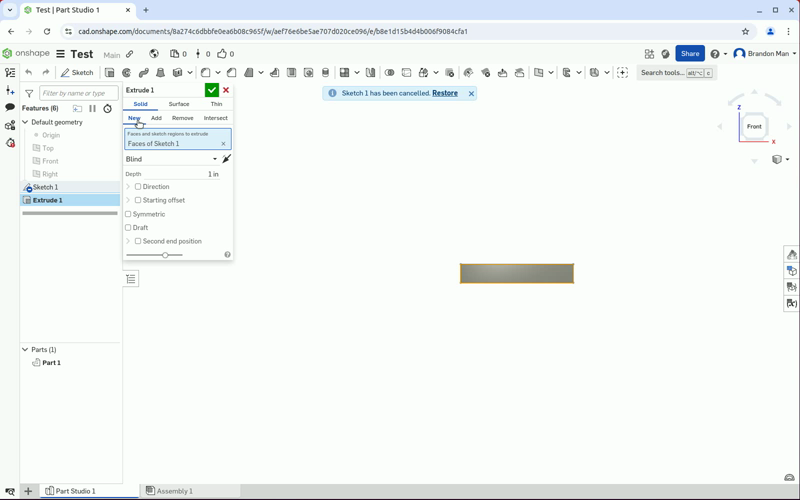
click(137, 120)
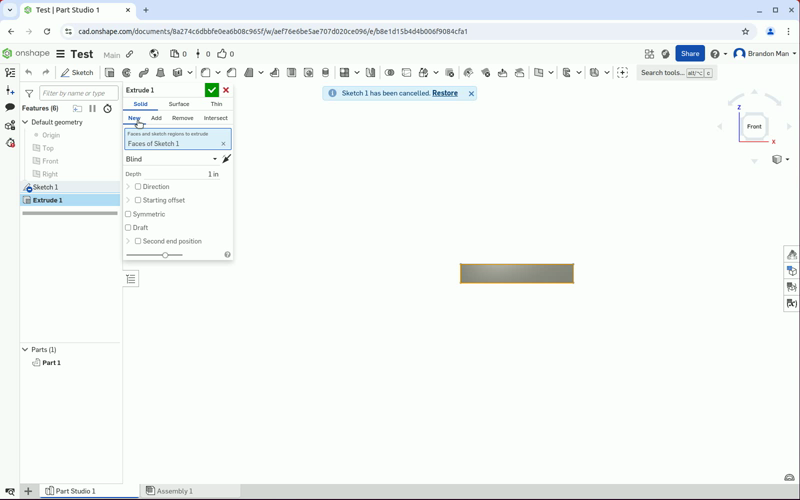
key(tab, 4)
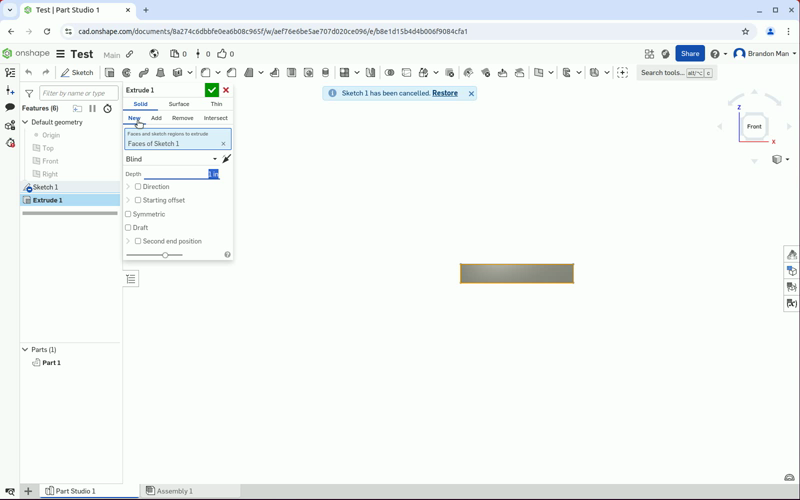
text(1.926)
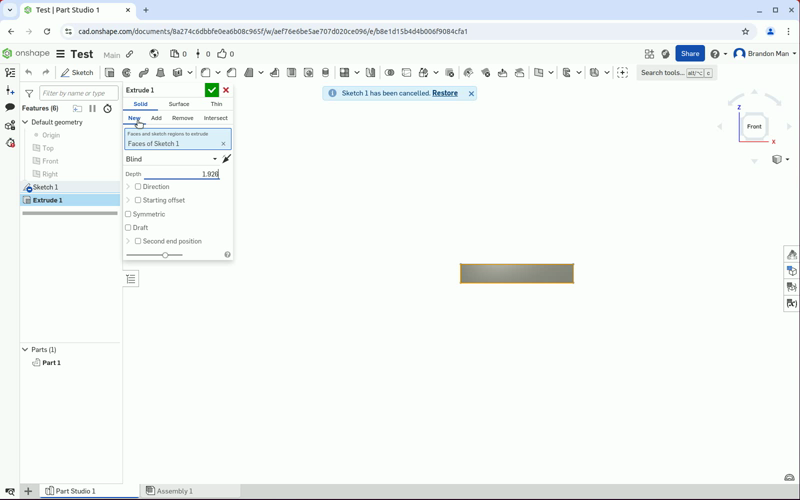
key(enter)
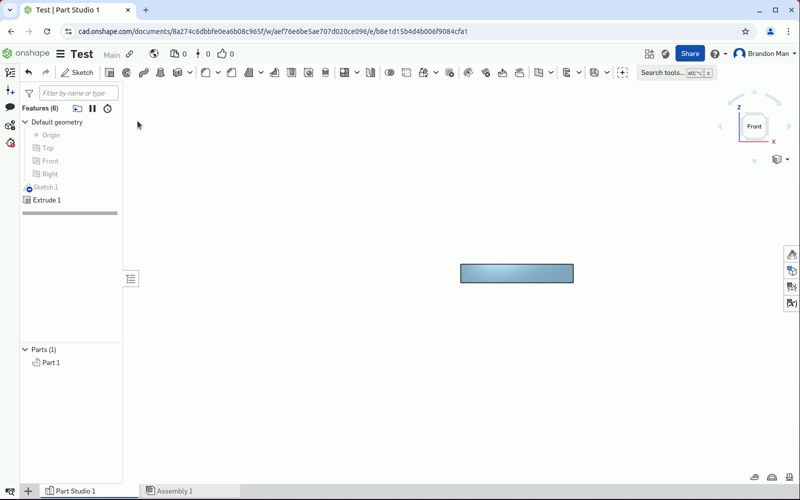
key(shift+h)
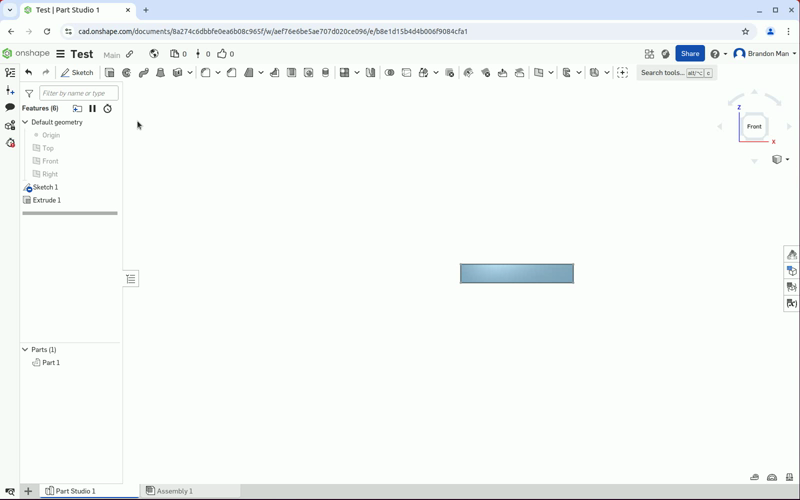
key(shift+h)
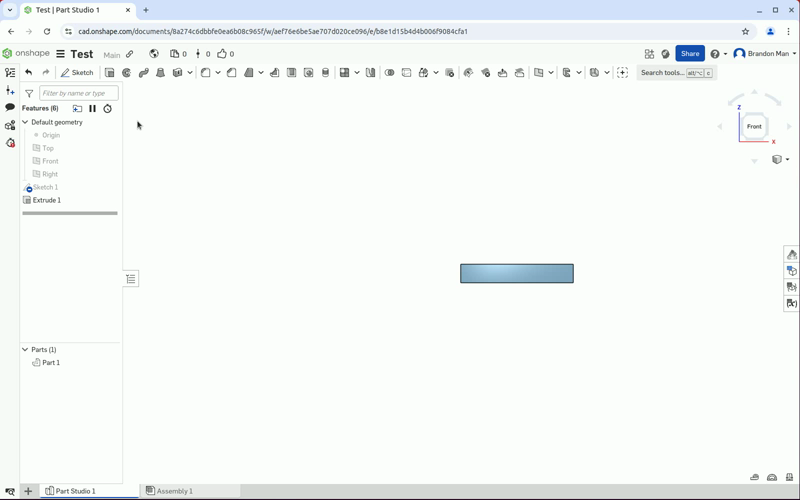
mouse_move(73, 189)
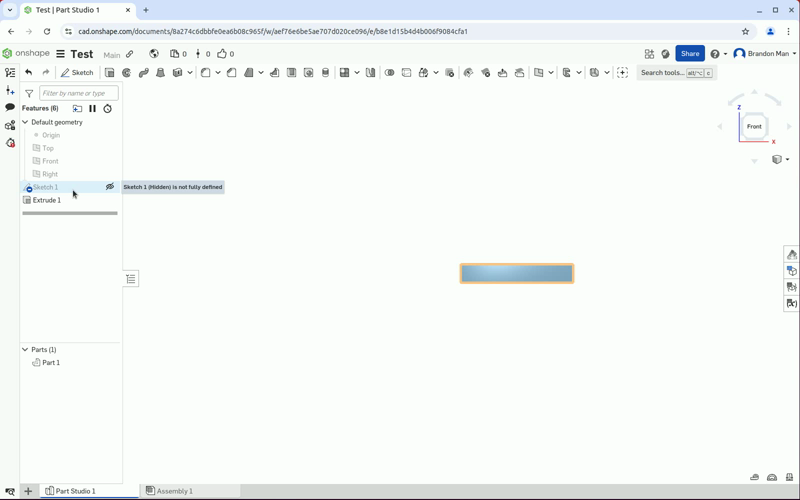
click(73, 189)
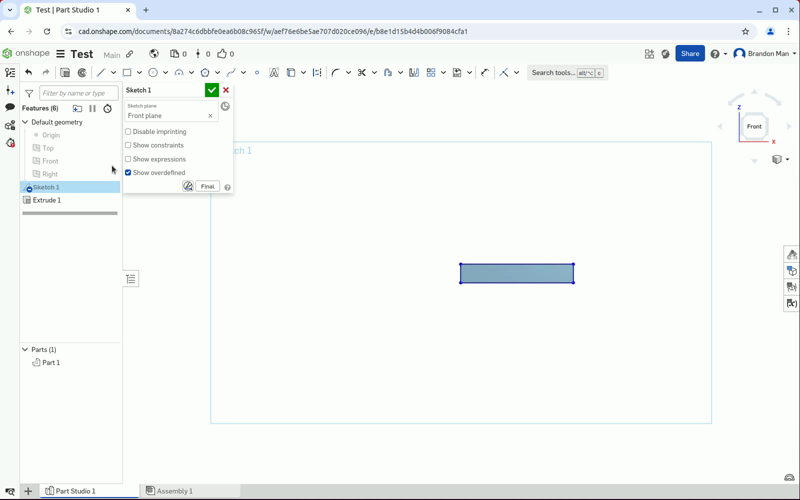
mouse_move(229, 92)
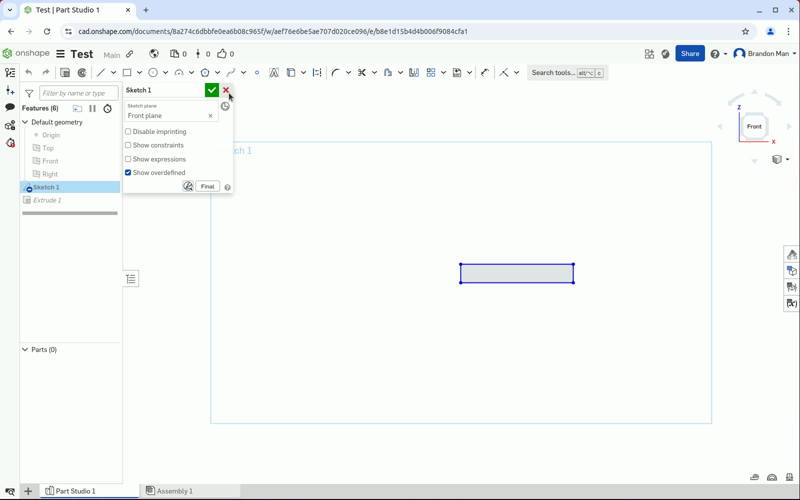
click(229, 92)
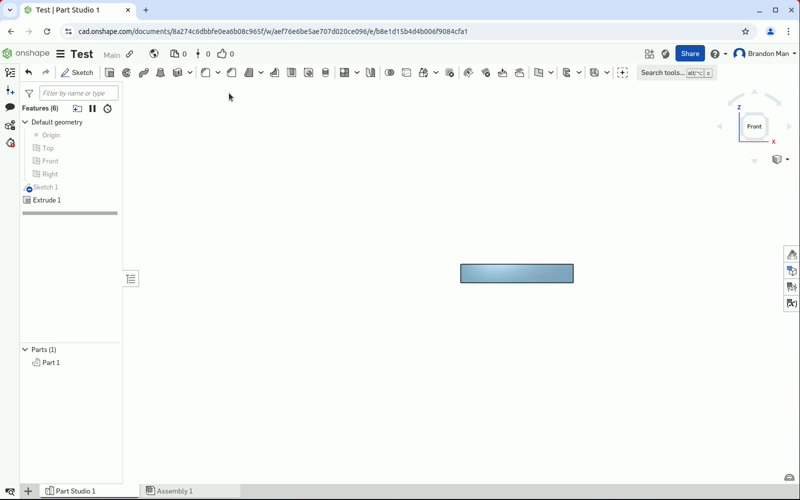
mouse_move(541, 75)
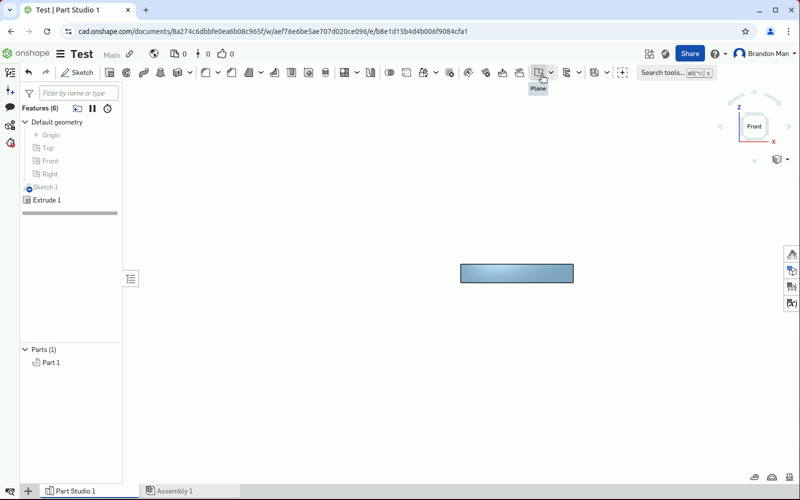
click(541, 75)
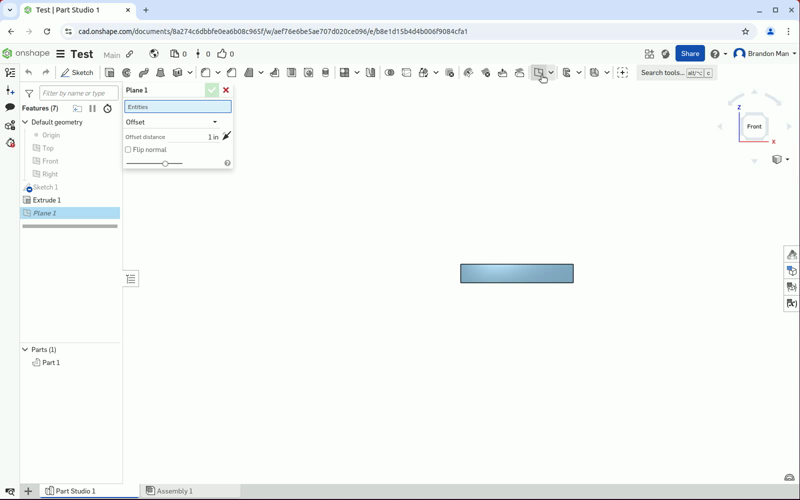
mouse_move(73, 163)
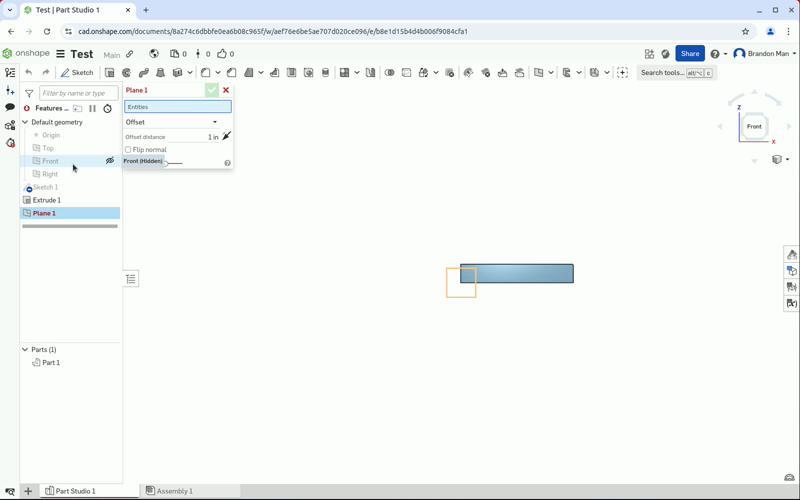
click(73, 163)
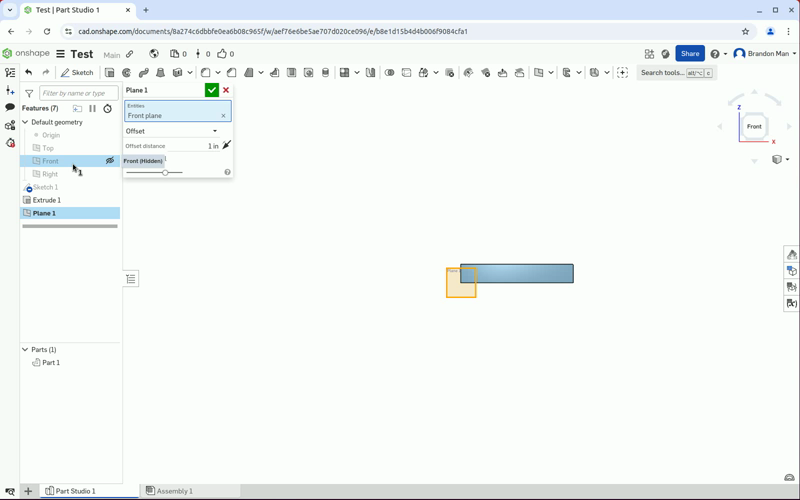
key(tab, 2)
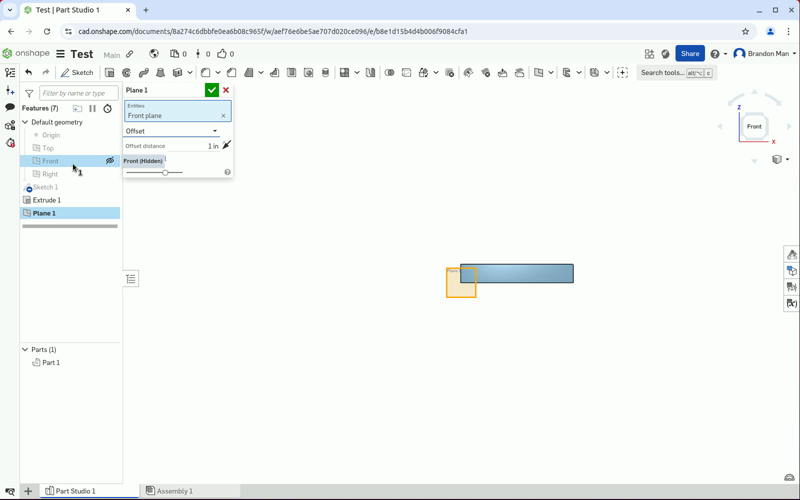
text(1.91)
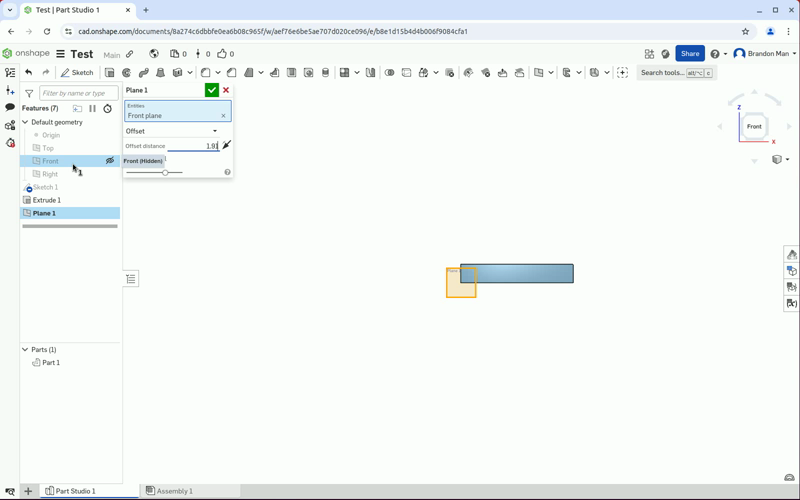
key(enter, 2)
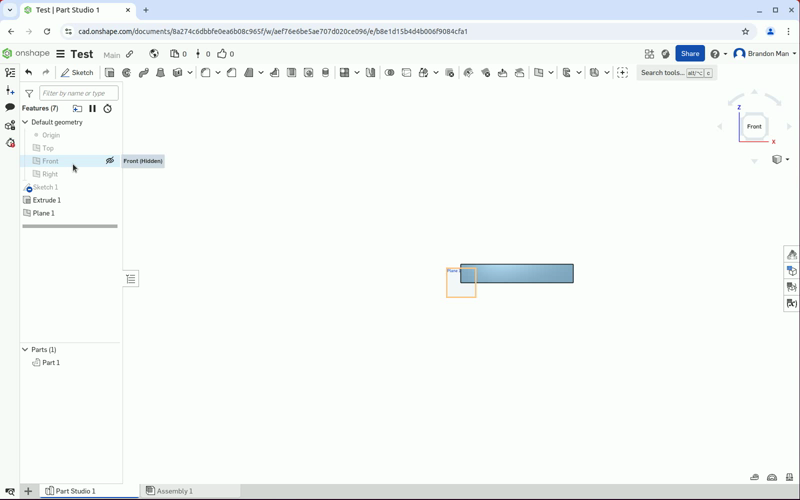
key(shift+s)
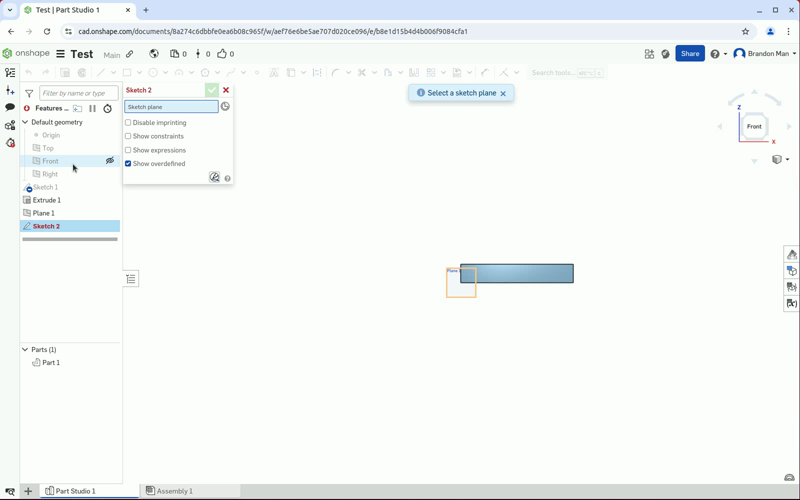
mouse_move(73, 215)
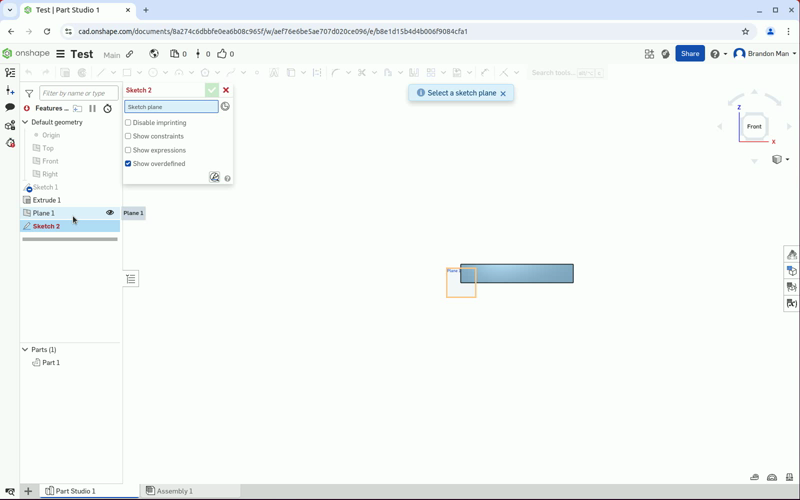
click(73, 215)
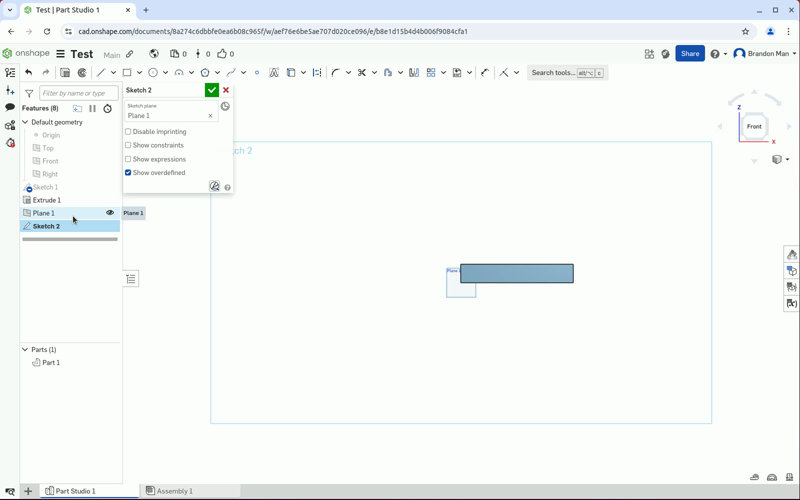
mouse_move(73, 352)
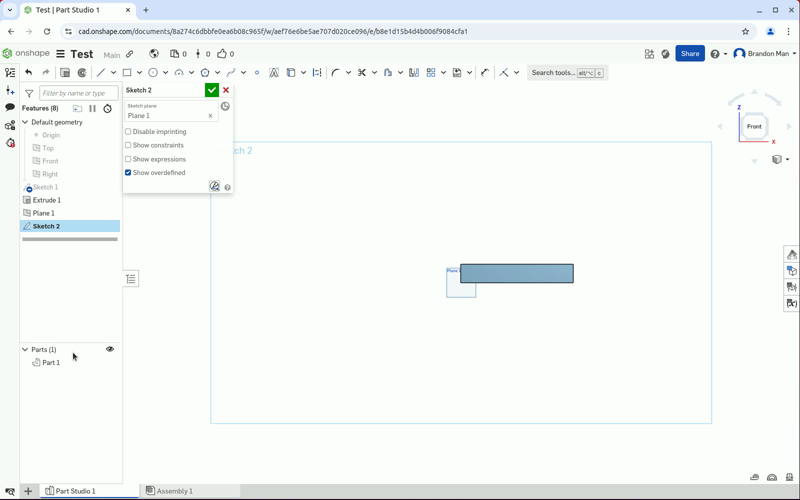
key(y)
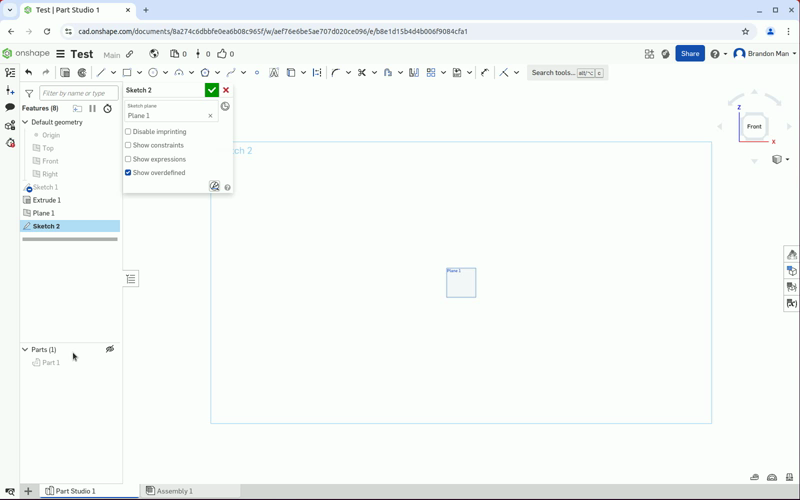
key(l)
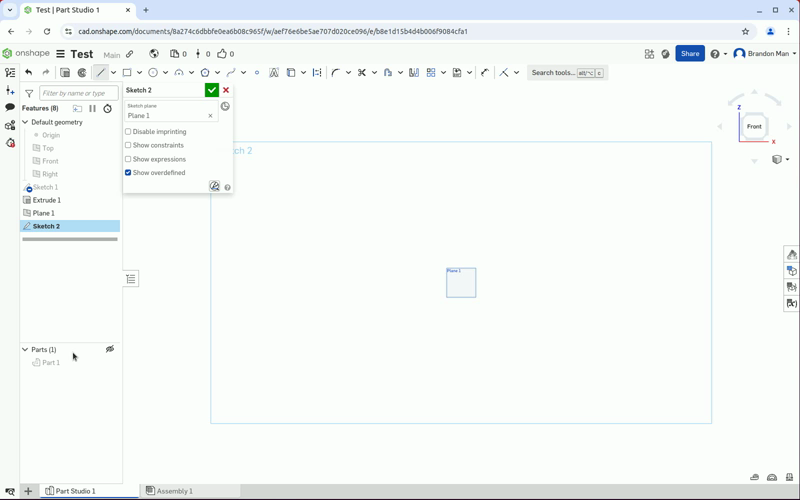
key_down(shift)
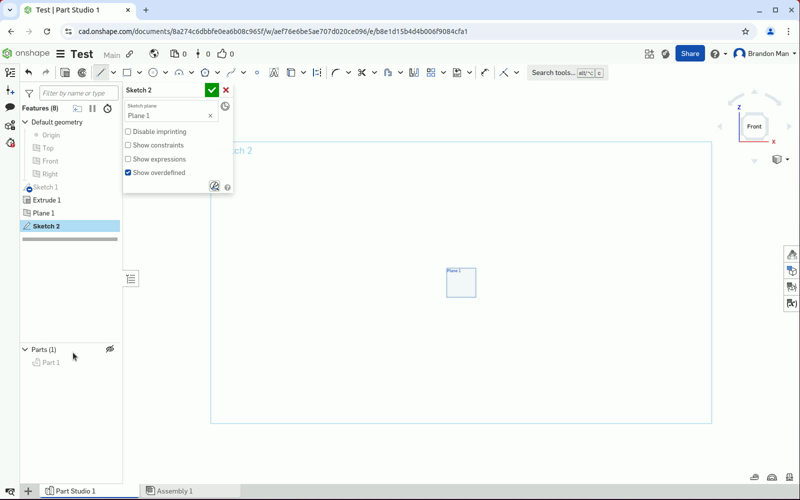
mouse_move(460, 268)
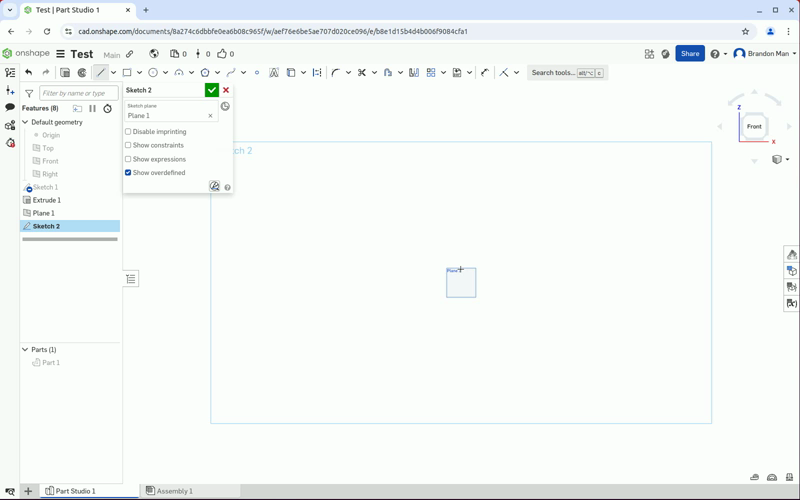
click(460, 268)
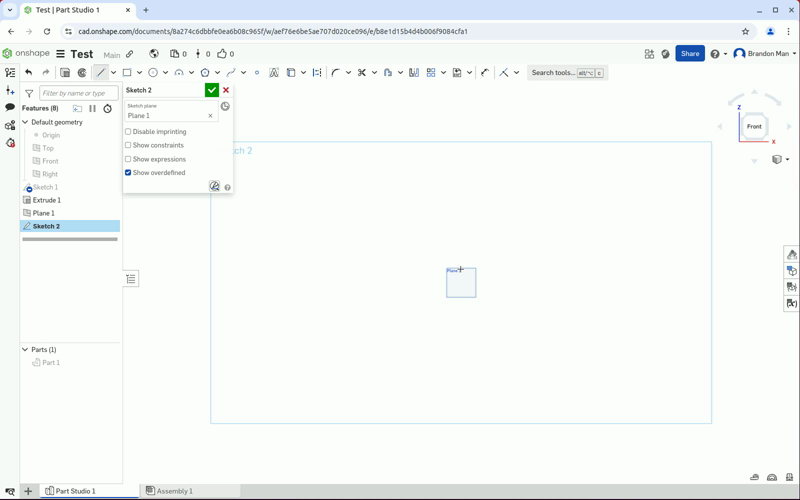
key_up(shift)
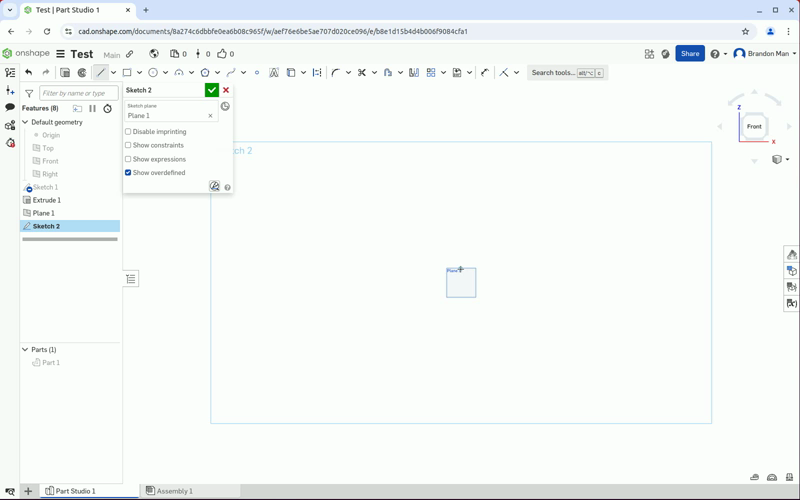
key_down(shift)
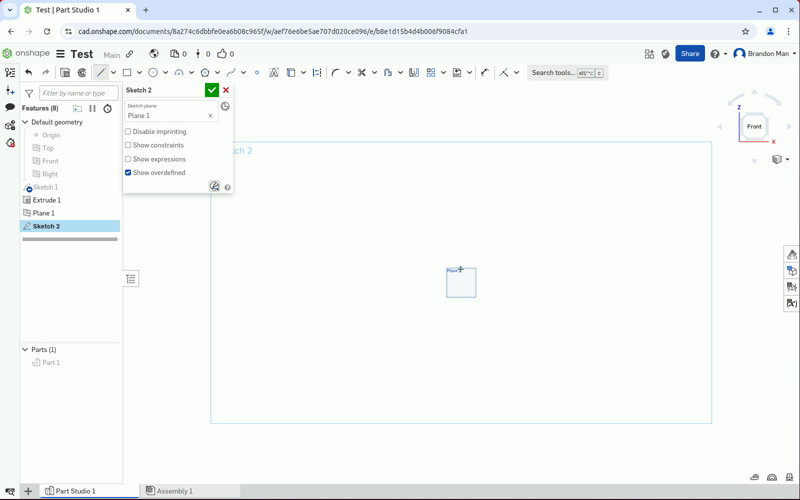
mouse_move(573, 268)
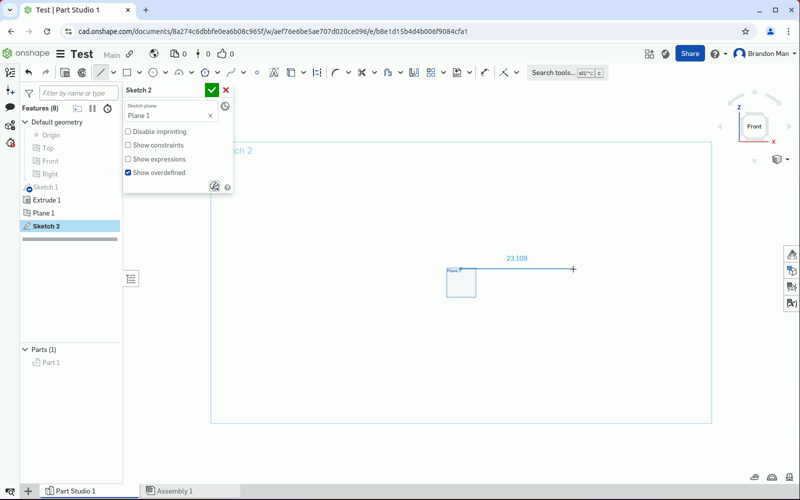
click(573, 268)
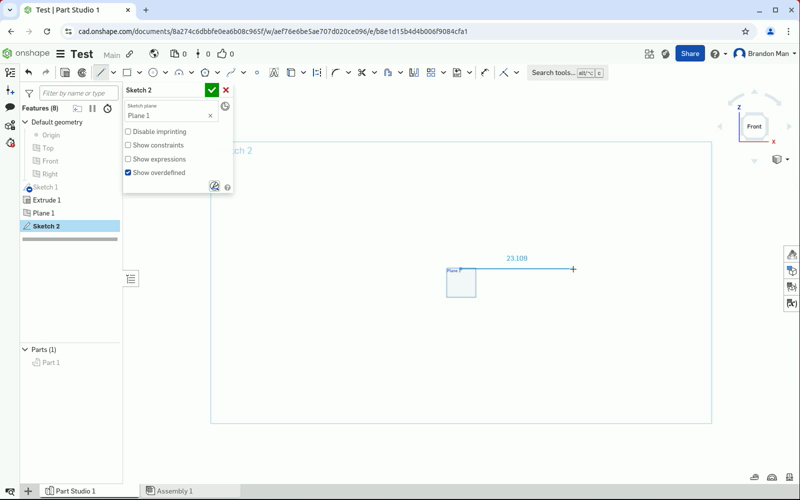
key_up(shift)
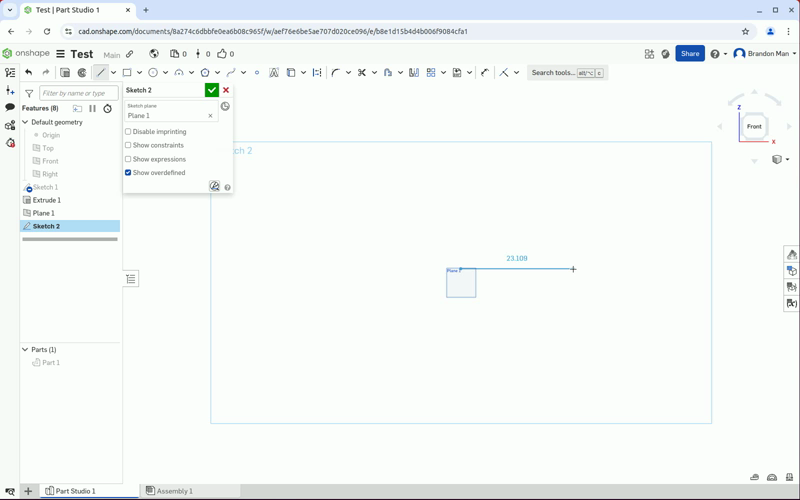
key_down(shift)
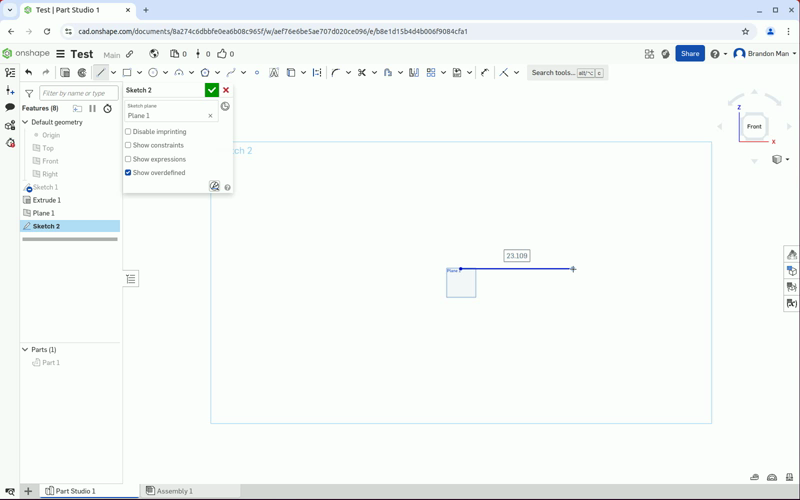
mouse_move(589, 268)
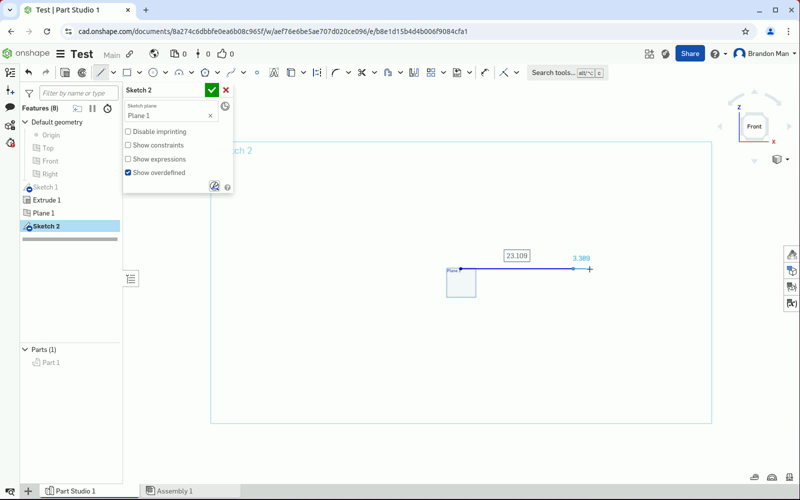
mouse_move(573, 264)
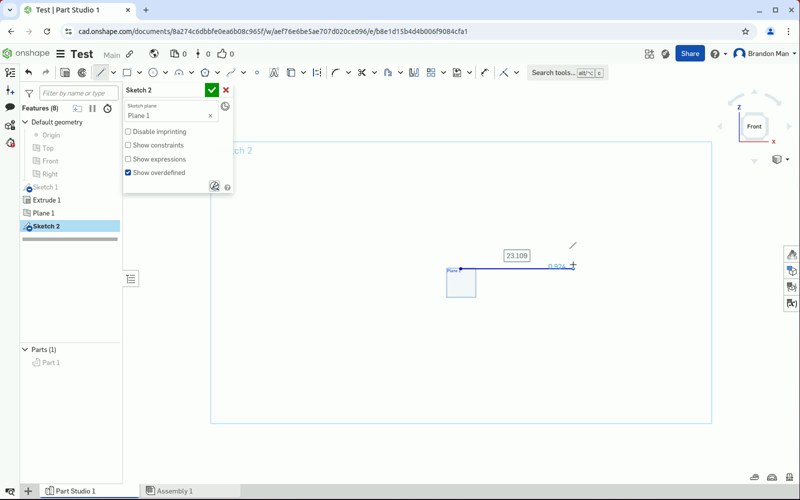
scroll(6)
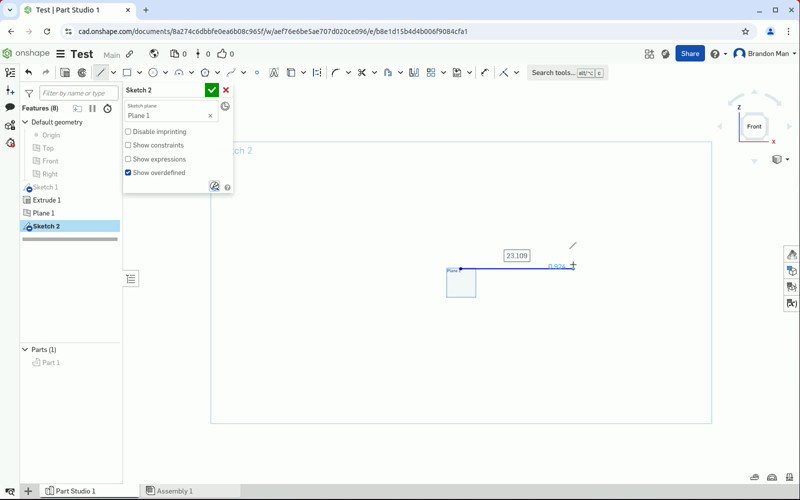
scroll(6)
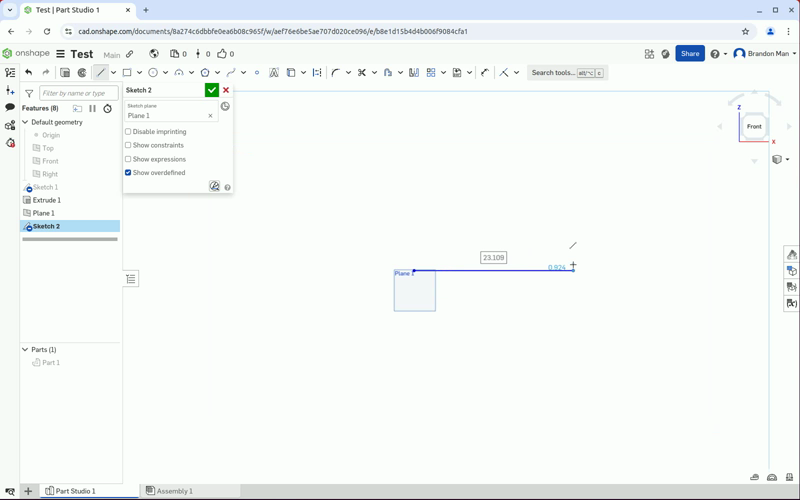
scroll(6)
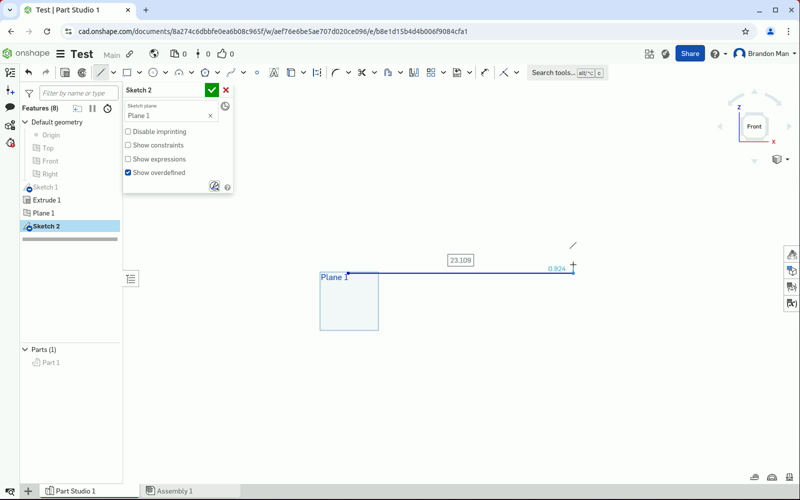
scroll(6)
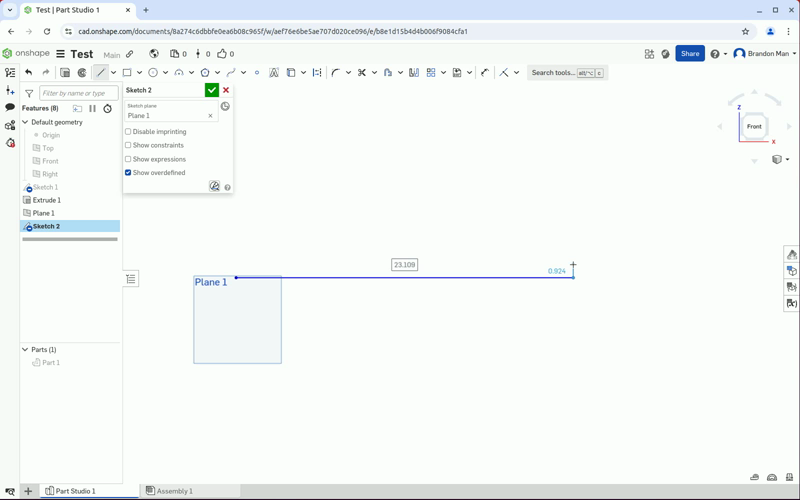
scroll(6)
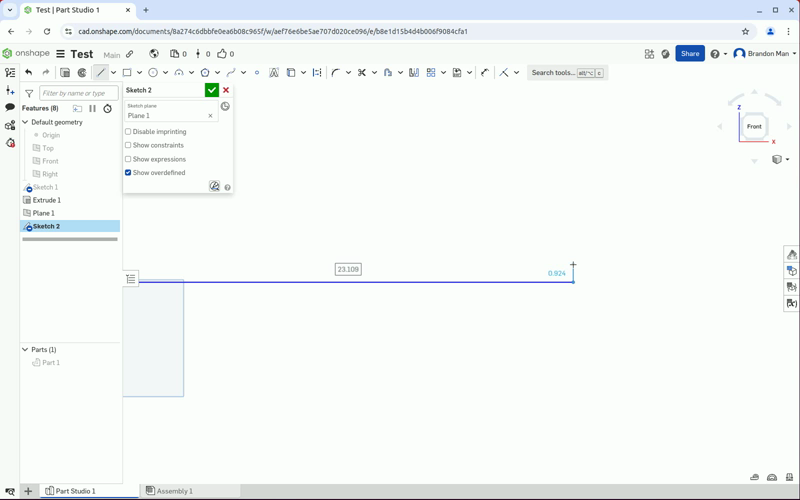
scroll(6)
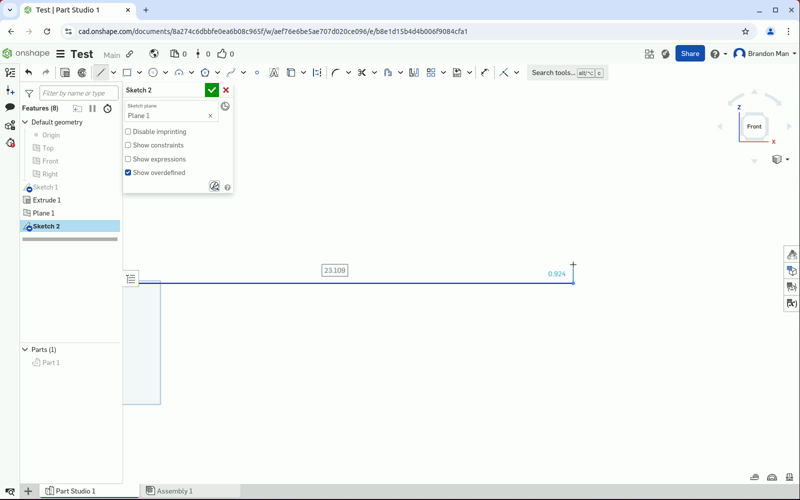
scroll(6)
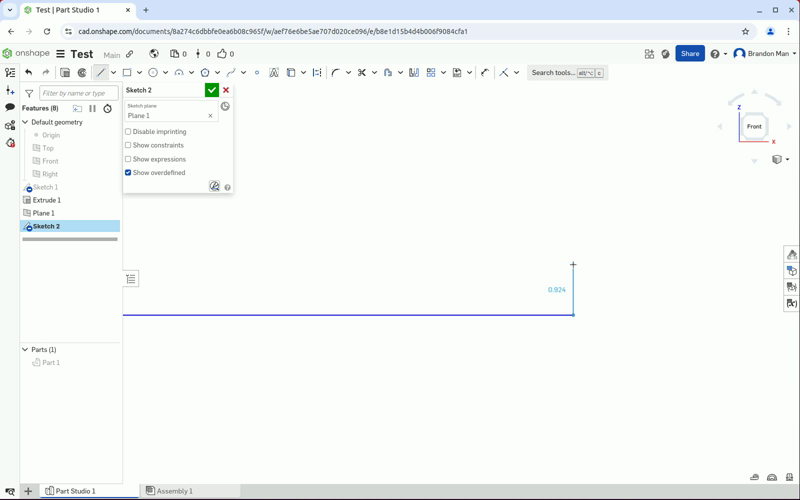
click(573, 264)
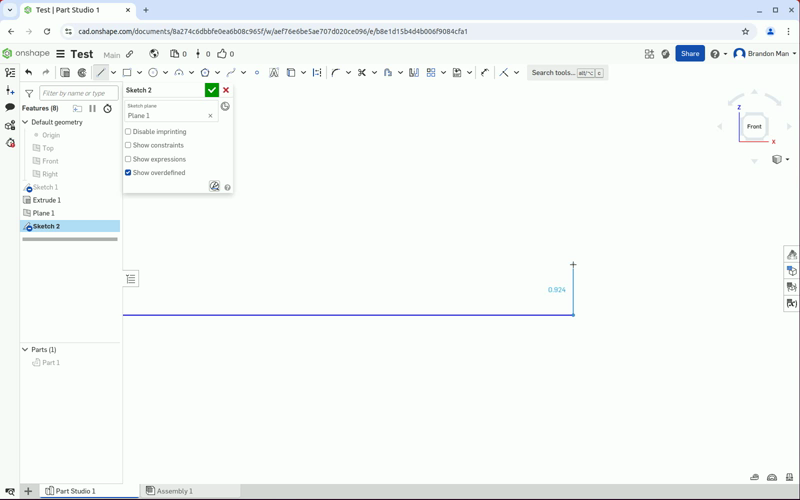
scroll(-6)
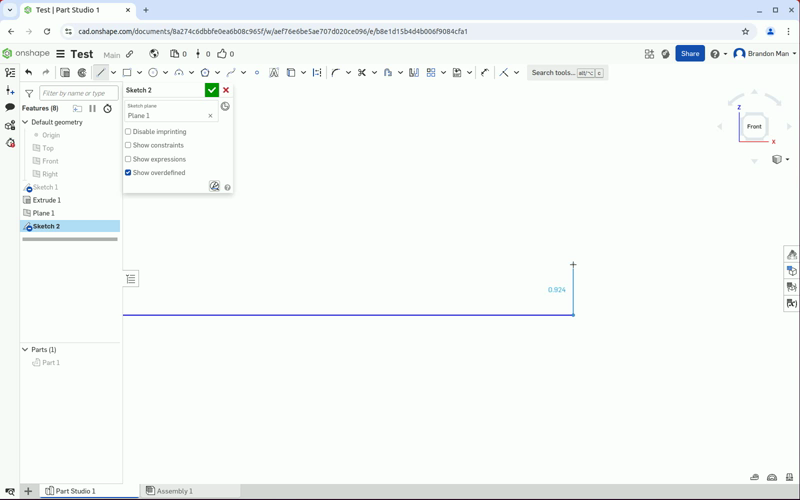
scroll(-6)
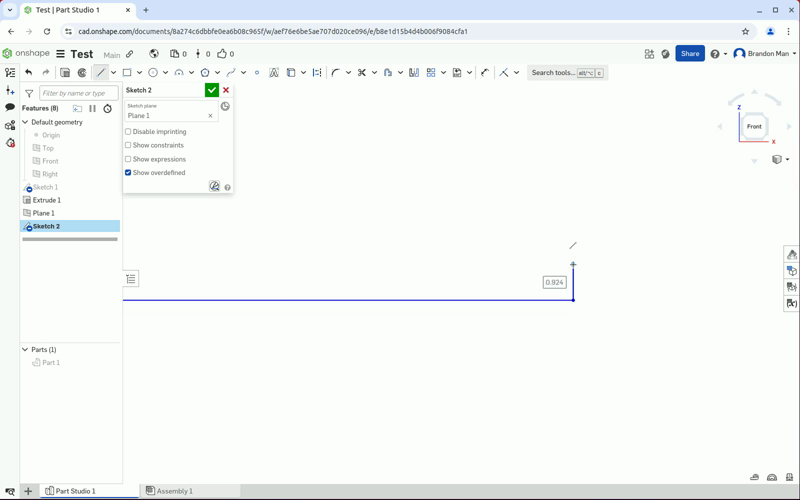
scroll(-6)
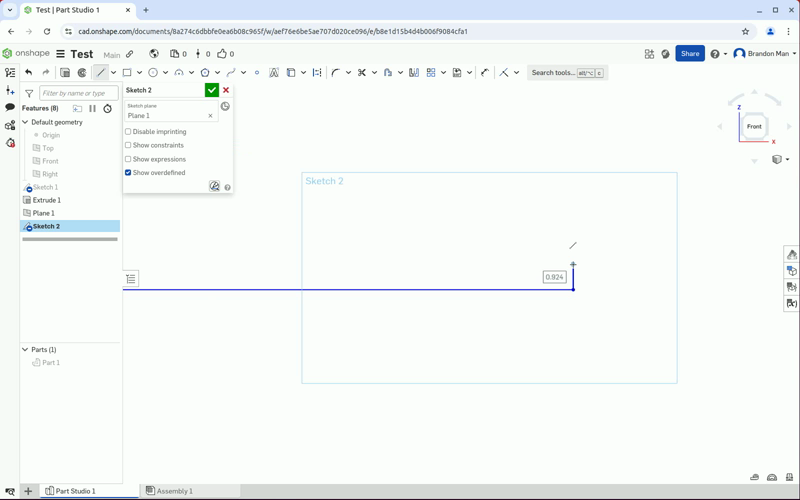
scroll(-6)
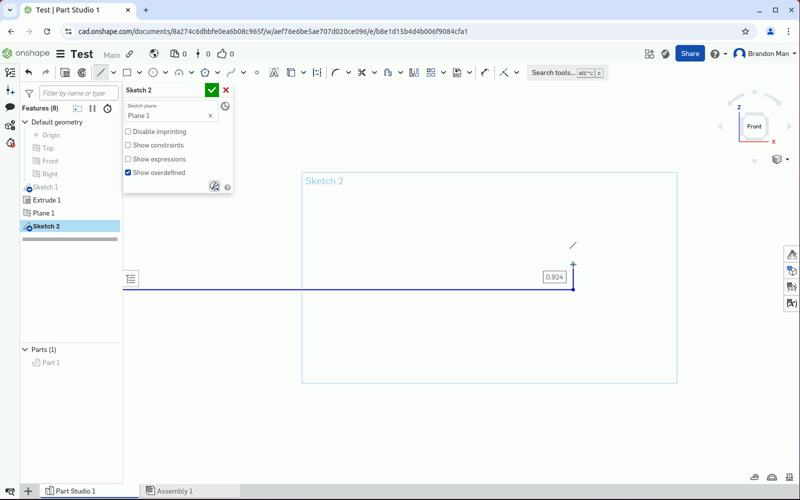
scroll(-6)
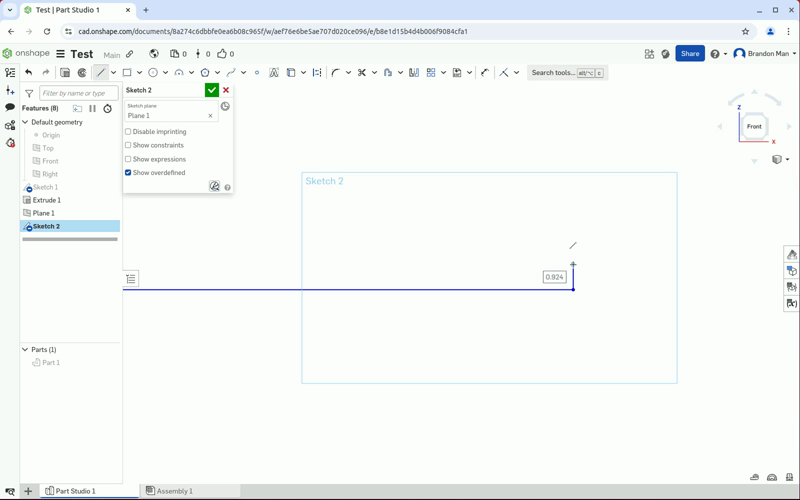
scroll(-6)
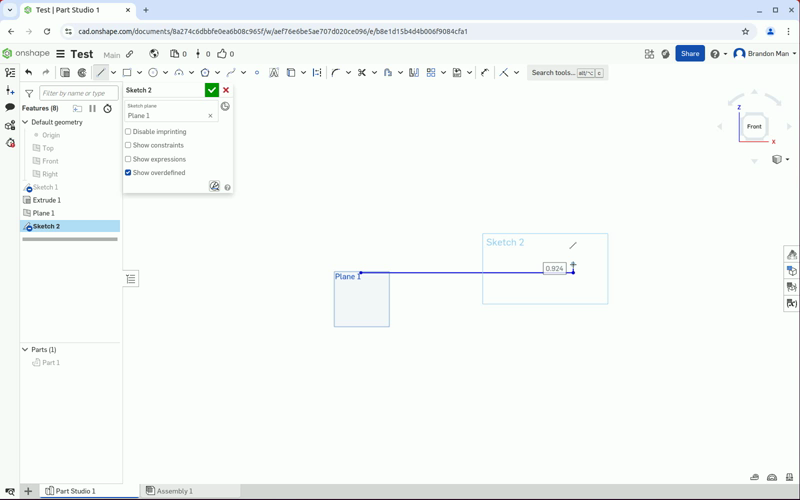
scroll(-6)
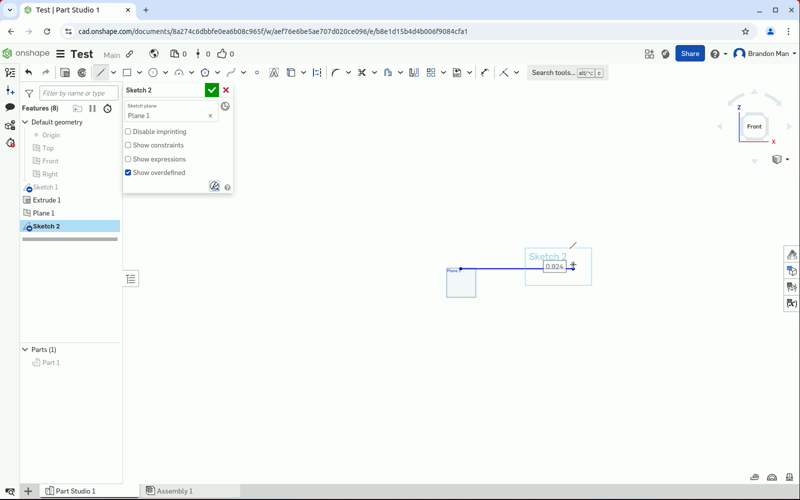
key_up(shift)
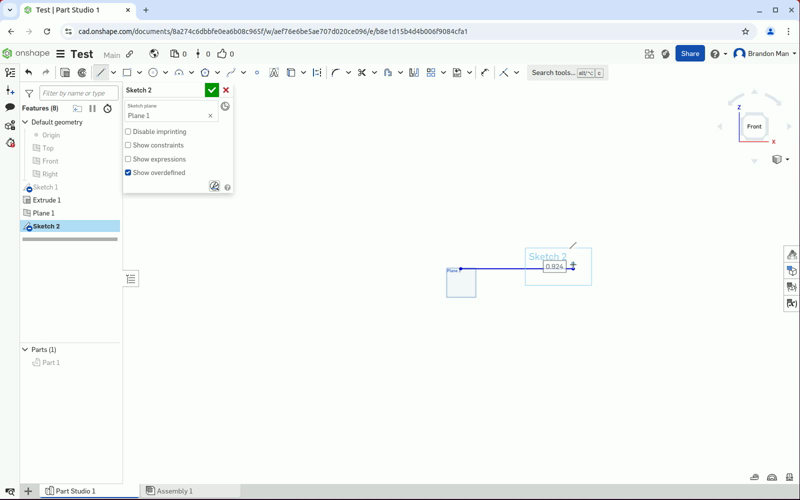
key_down(shift)
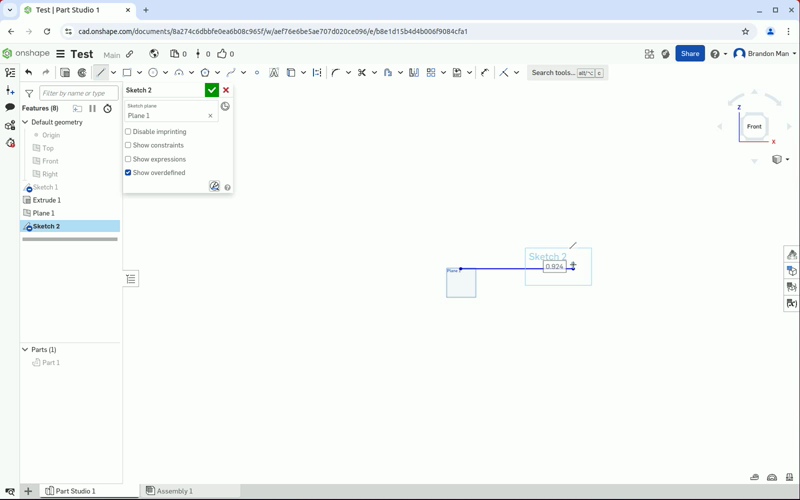
mouse_move(460, 264)
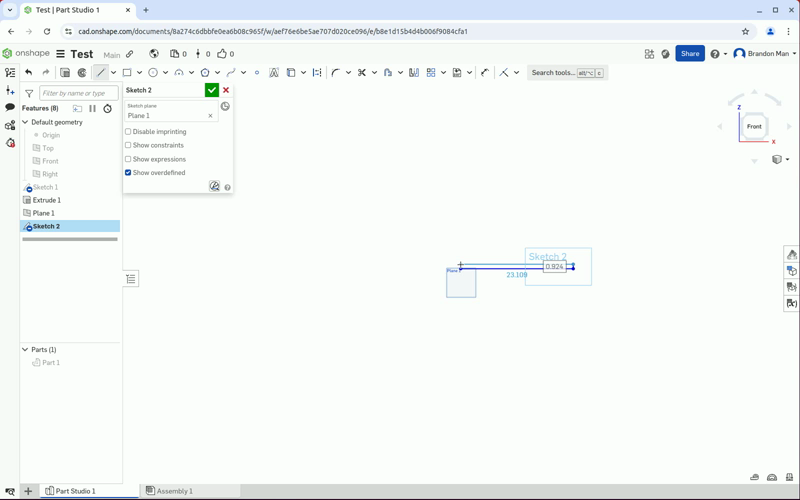
click(460, 264)
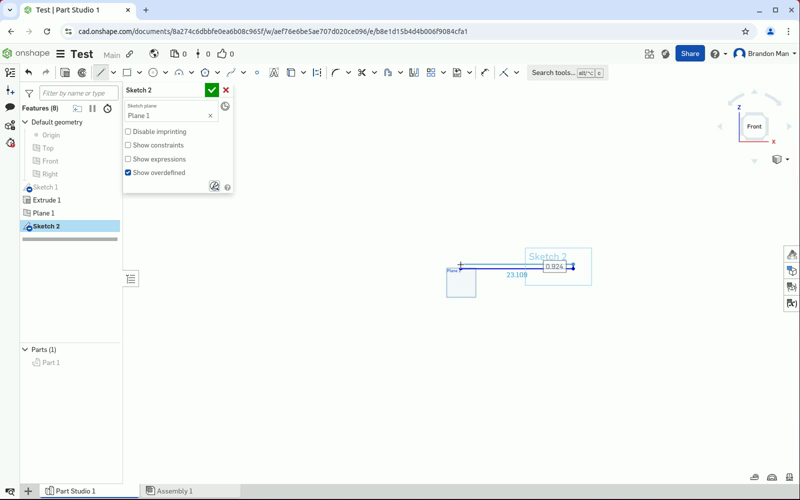
key_up(shift)
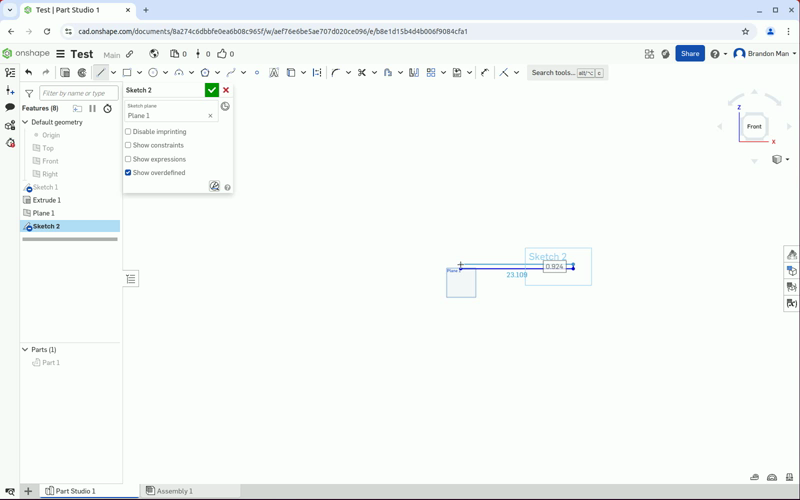
mouse_move(490, 264)
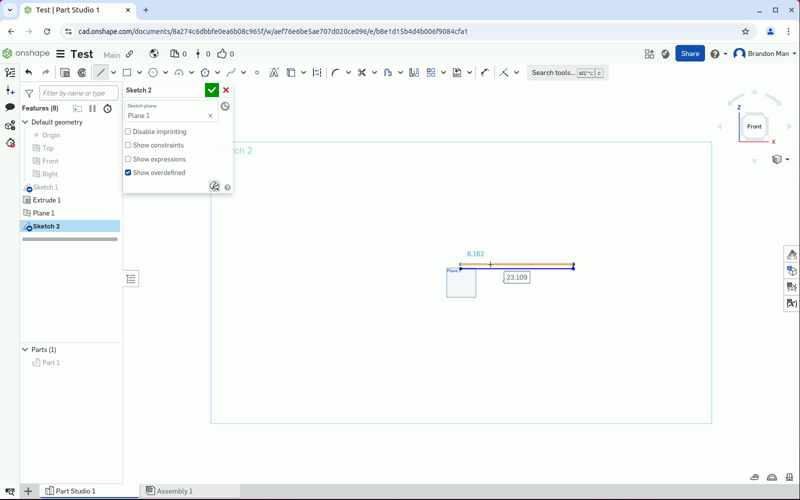
key_down(shift)
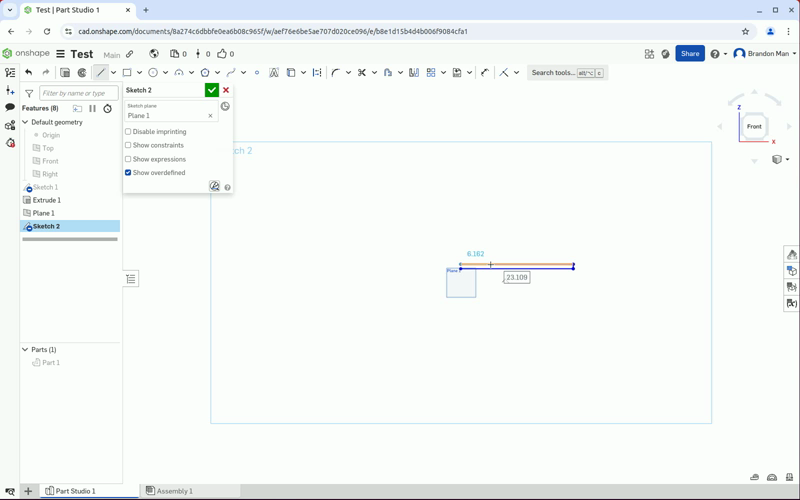
mouse_move(460, 268)
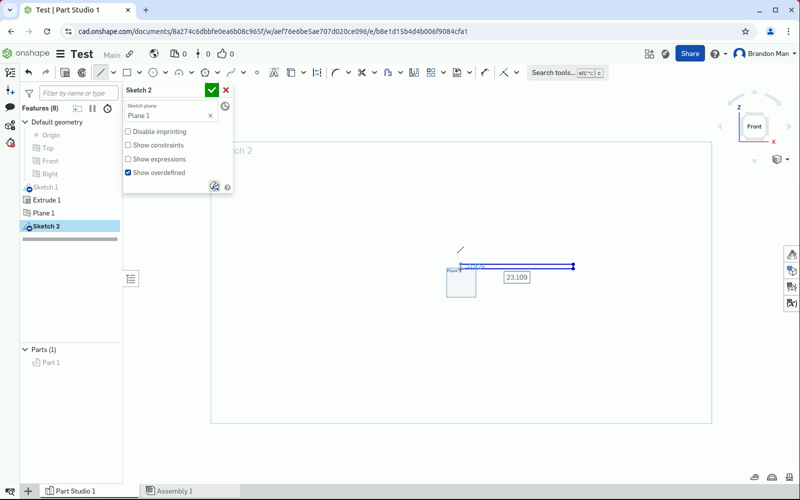
scroll(6)
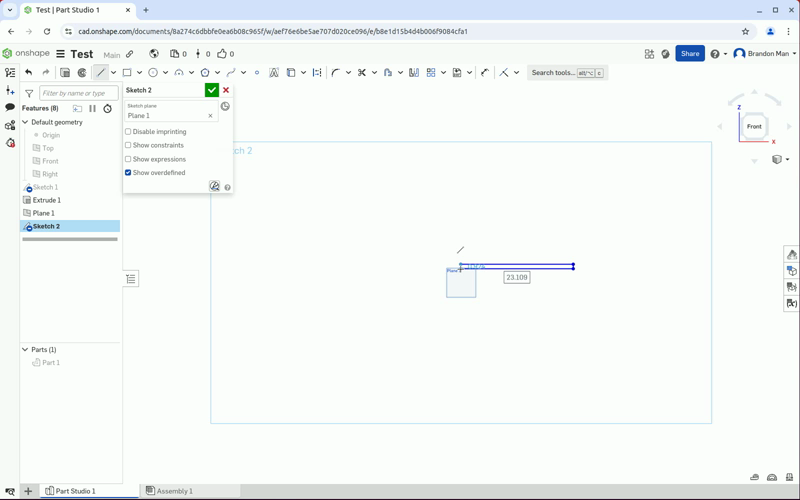
scroll(6)
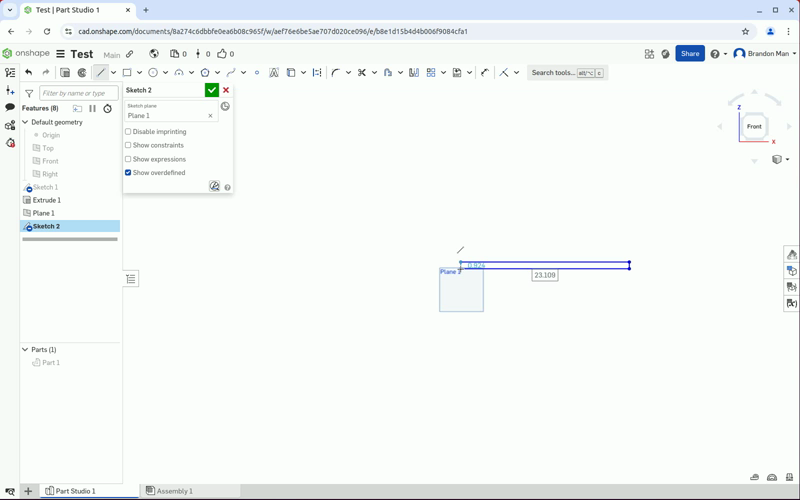
scroll(6)
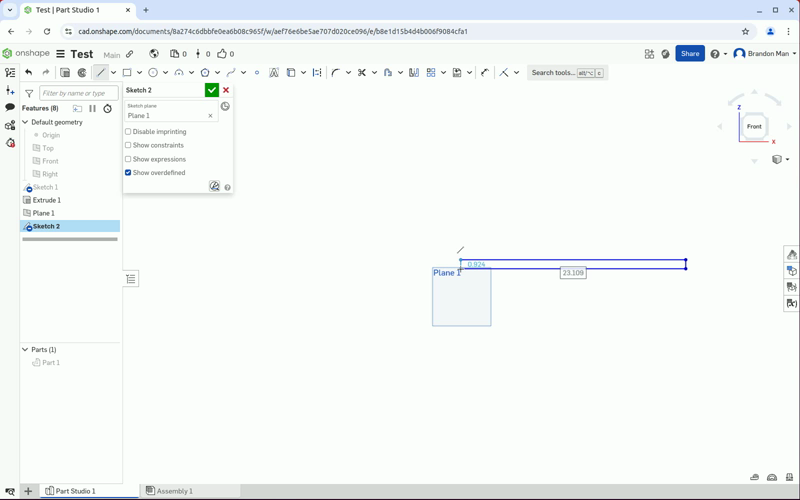
scroll(6)
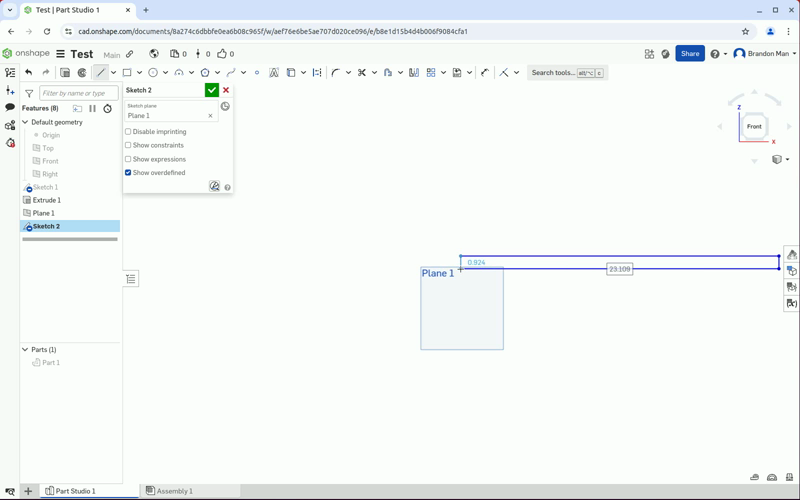
scroll(6)
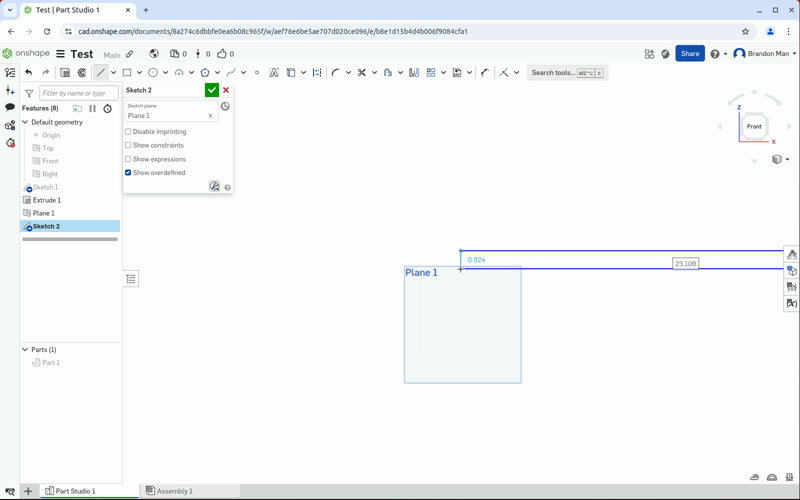
scroll(6)
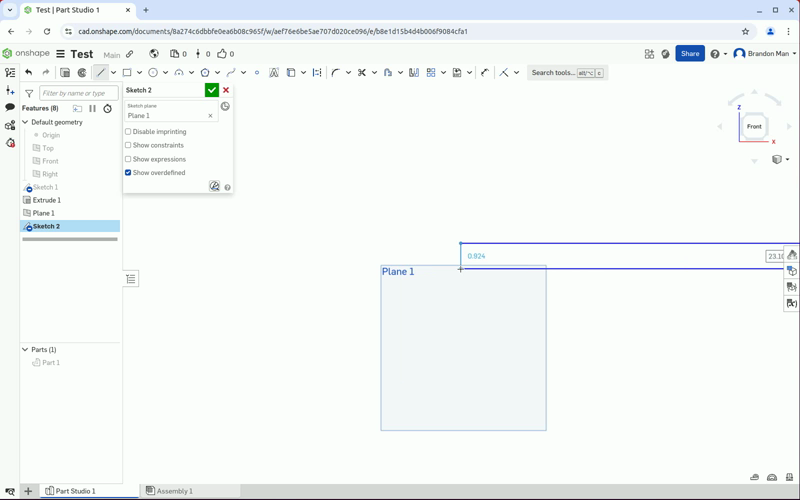
scroll(6)
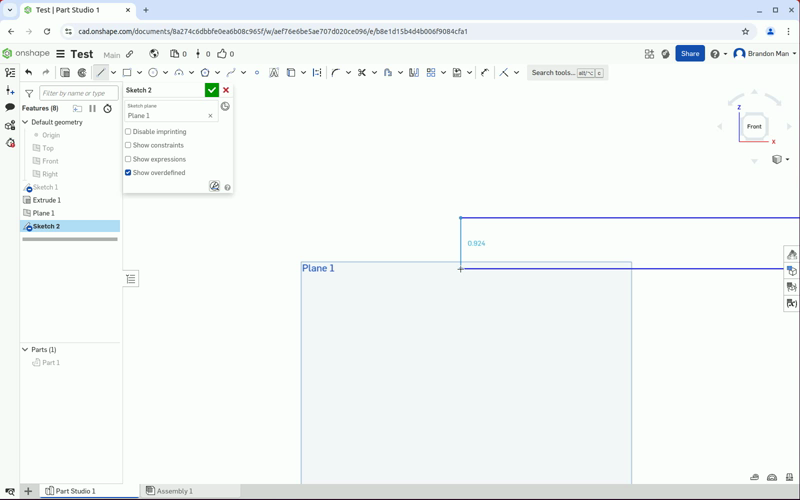
key_up(shift)
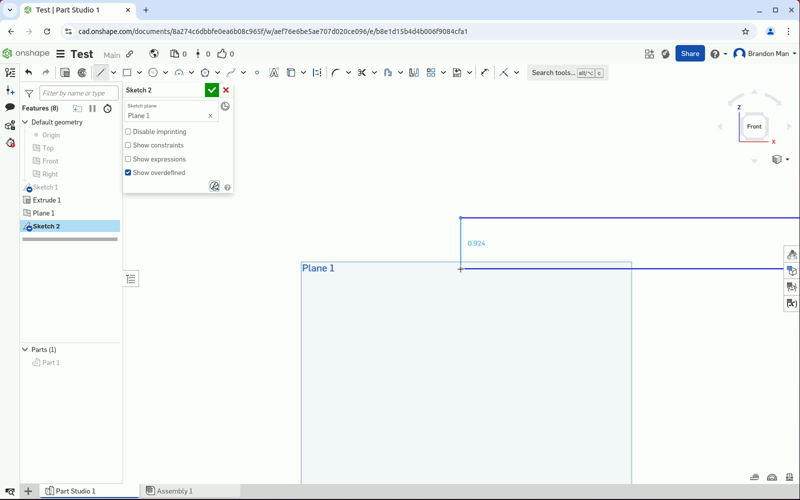
click(460, 268)
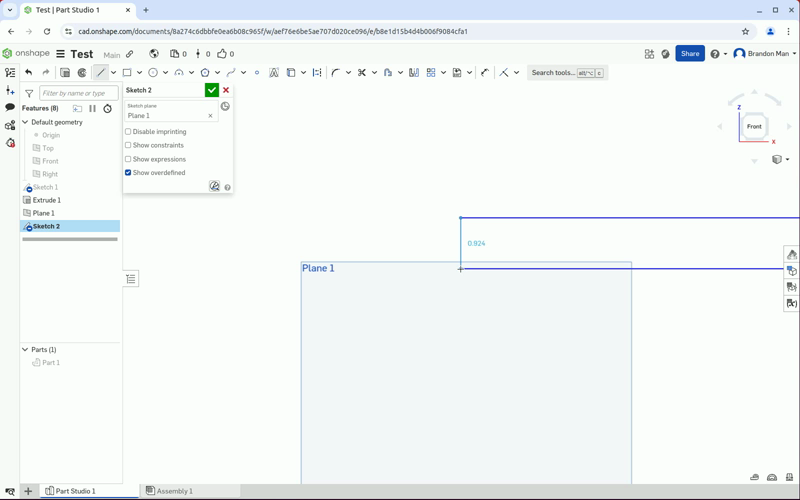
scroll(-6)
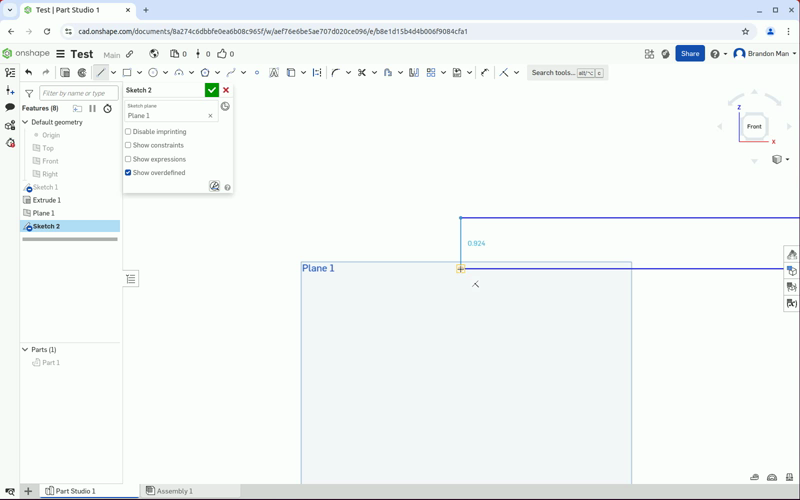
scroll(-6)
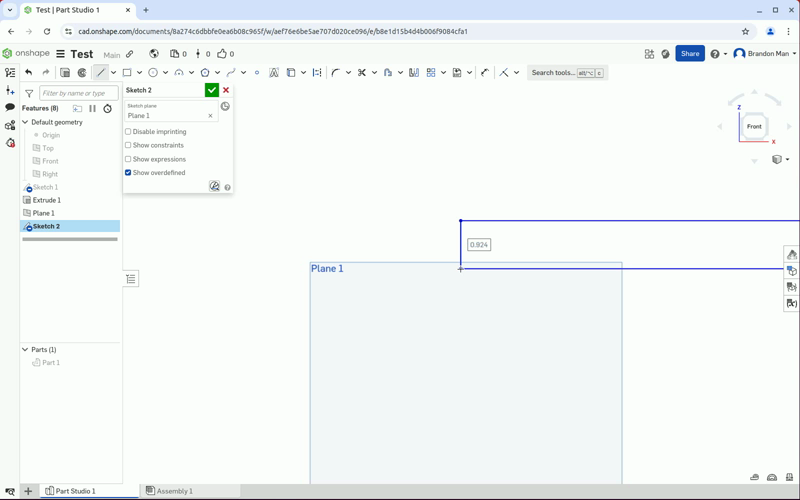
scroll(-6)
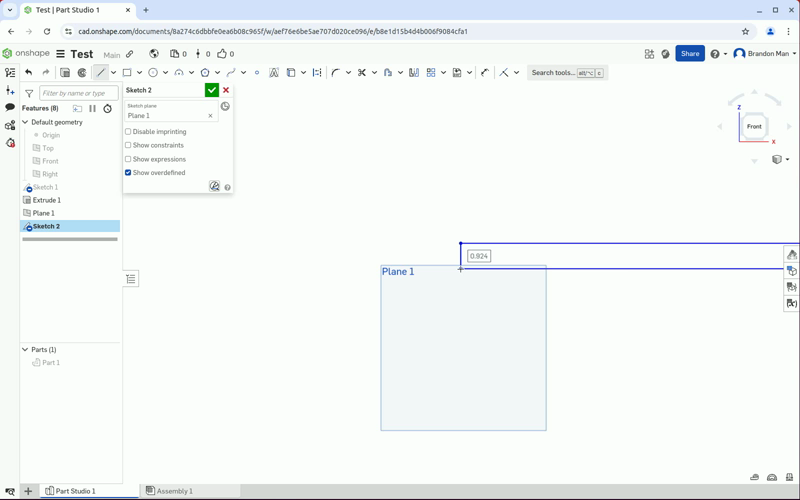
scroll(-6)
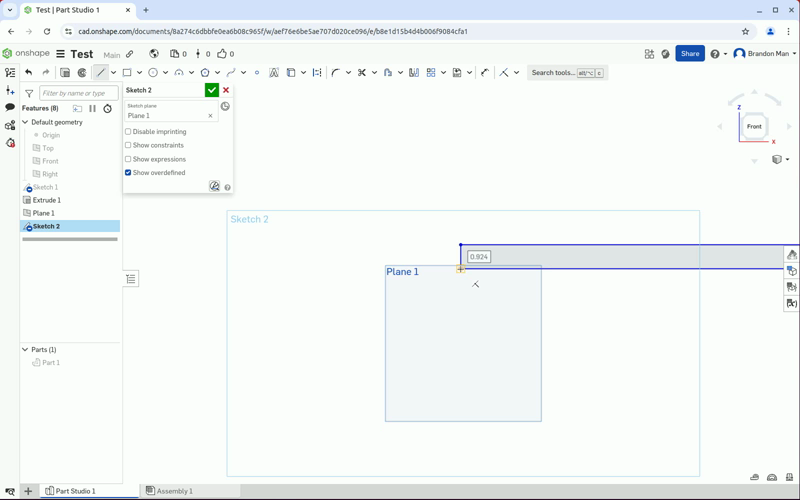
scroll(-6)
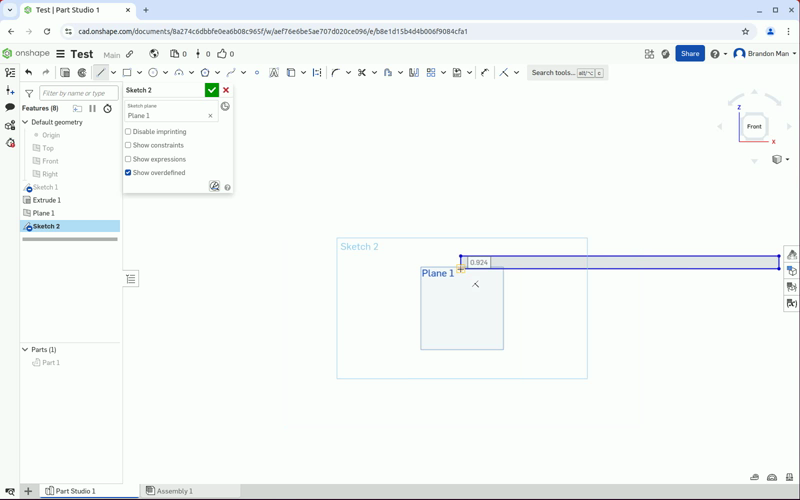
scroll(-6)
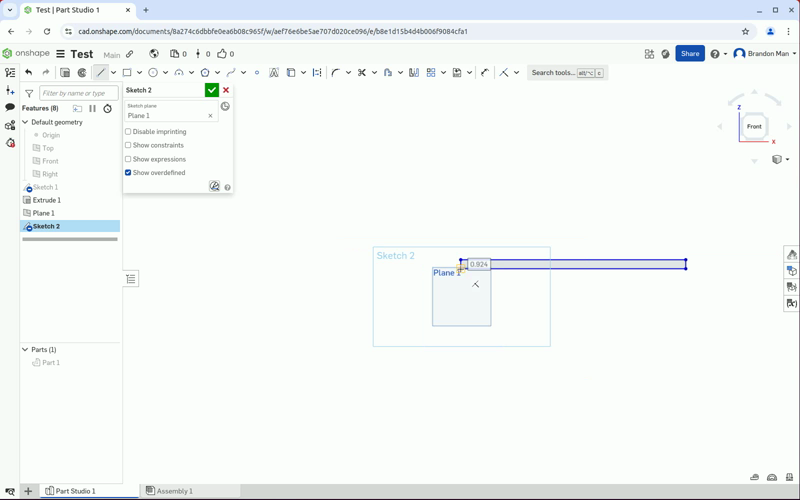
scroll(-6)
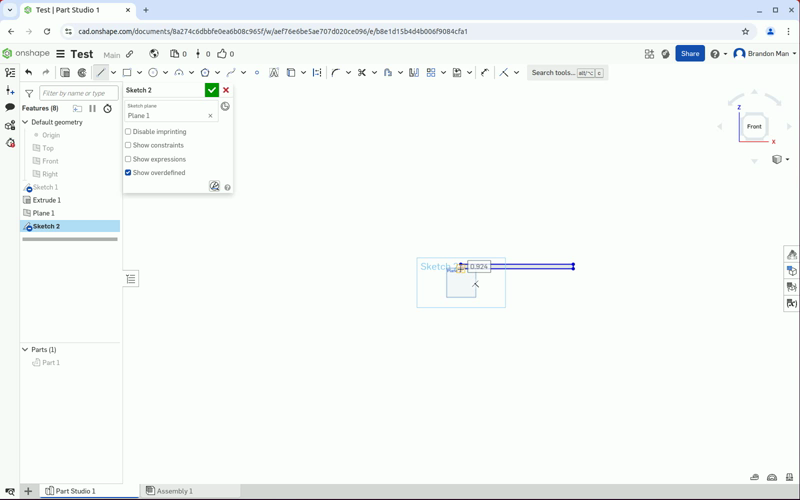
key(esc)
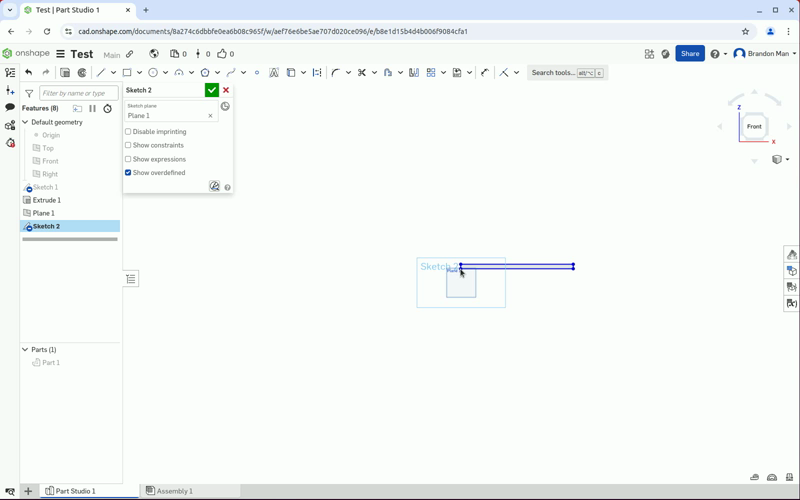
mouse_move(501, 267)
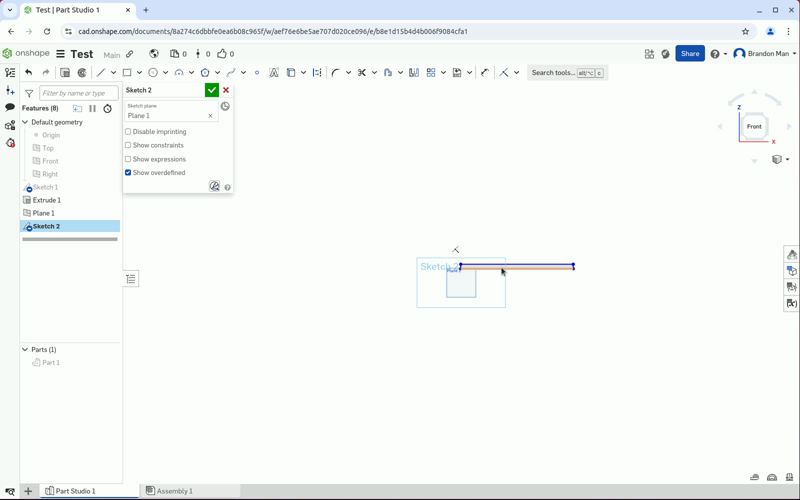
scroll(6)
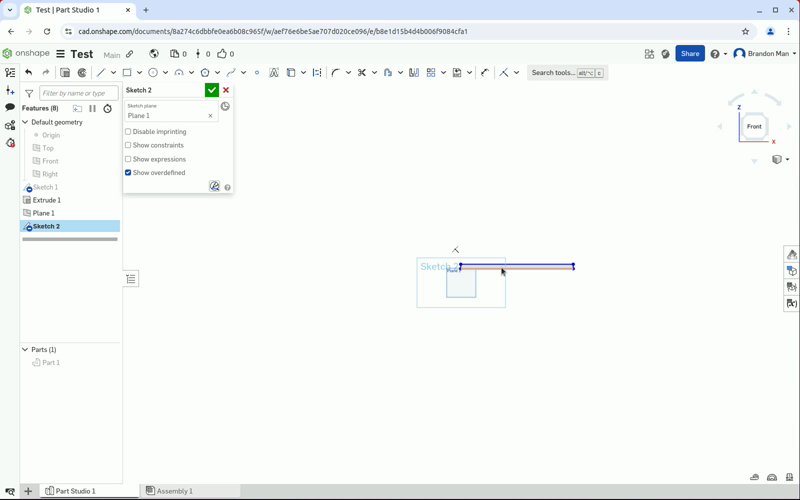
scroll(6)
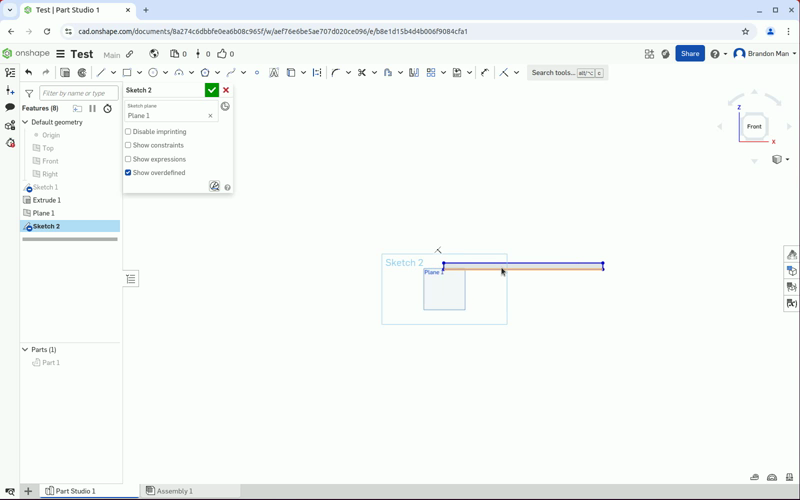
scroll(6)
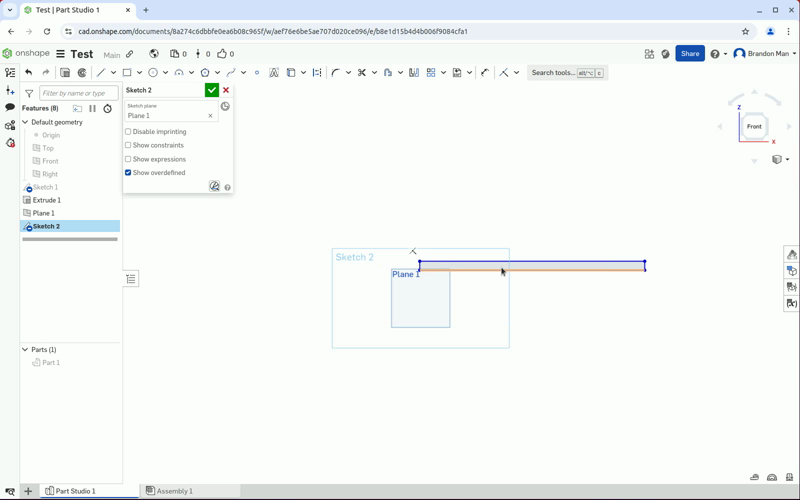
scroll(6)
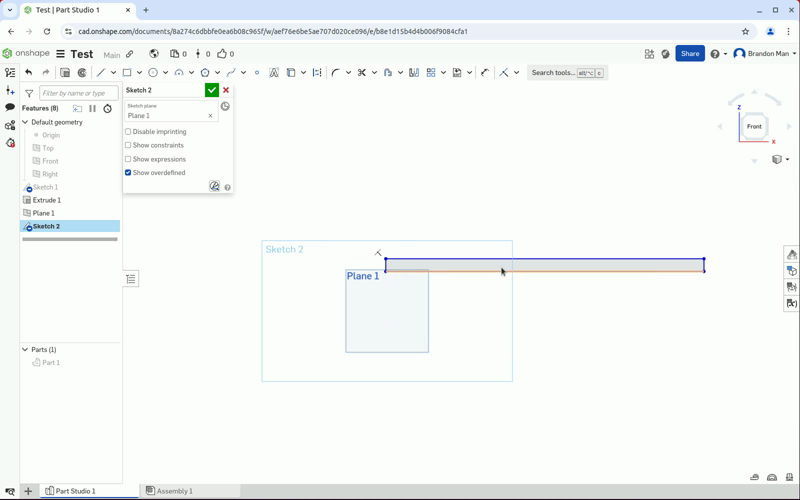
scroll(6)
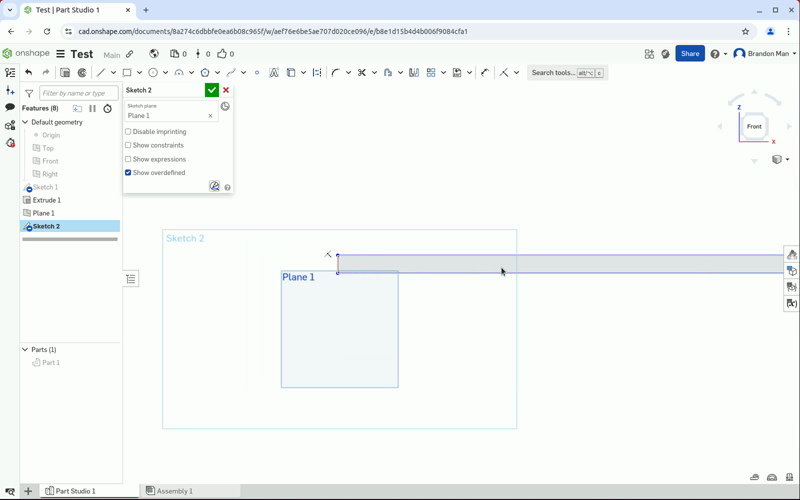
scroll(6)
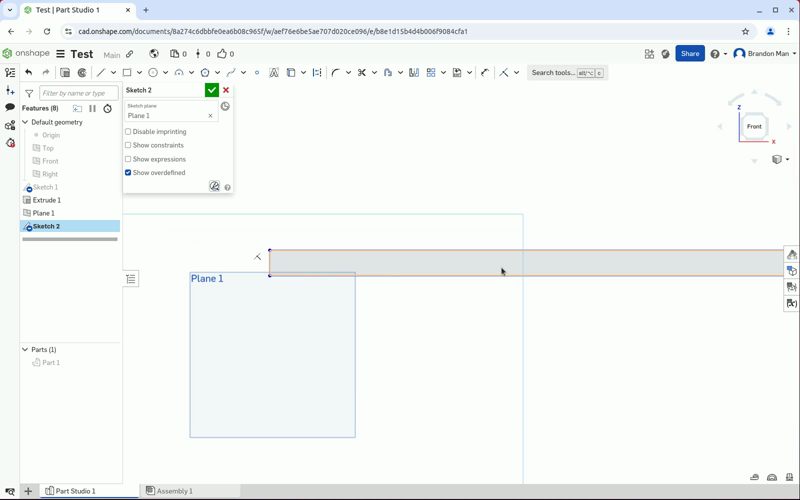
scroll(6)
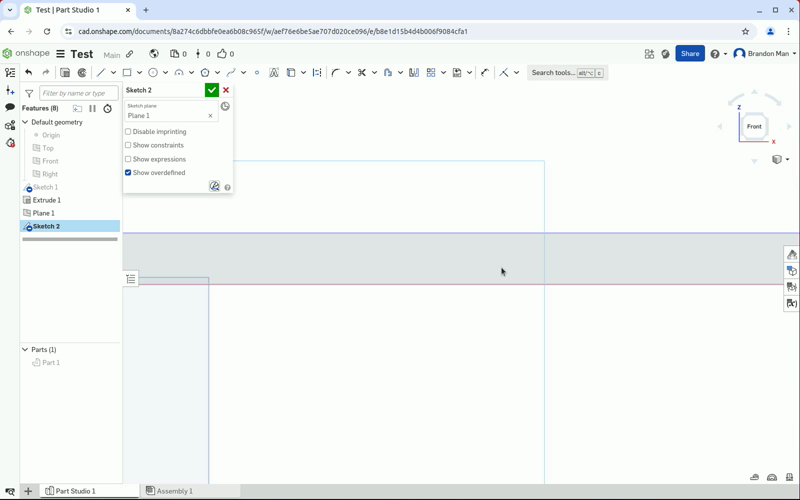
click(501, 267)
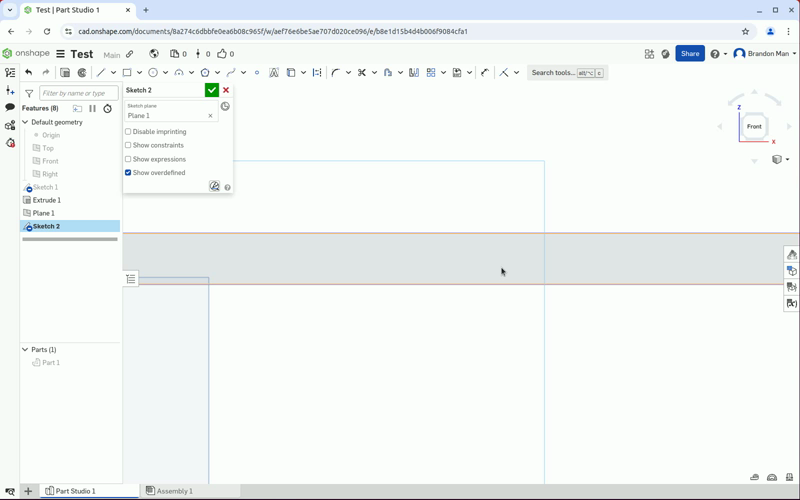
scroll(-6)
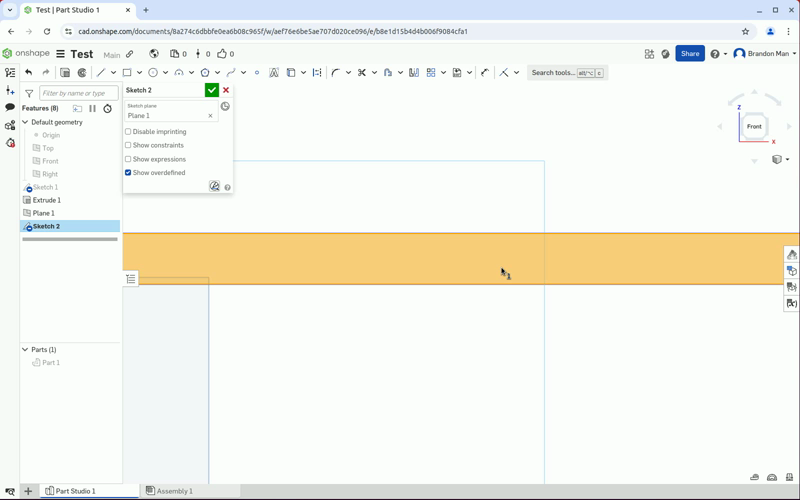
scroll(-6)
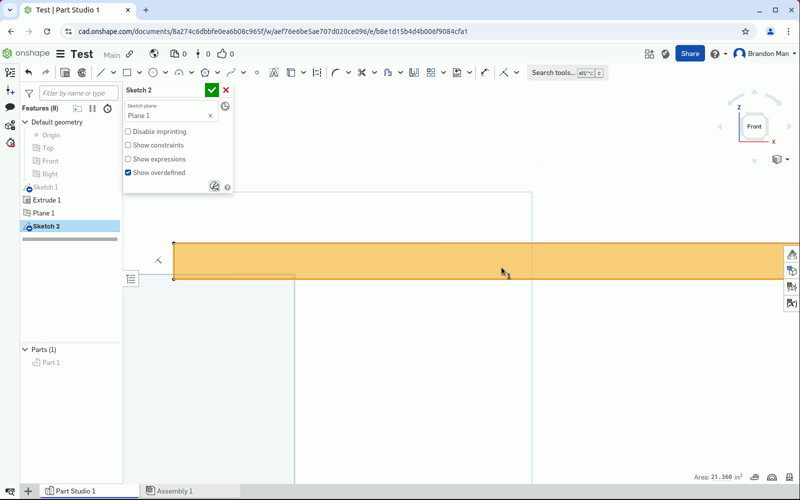
scroll(-6)
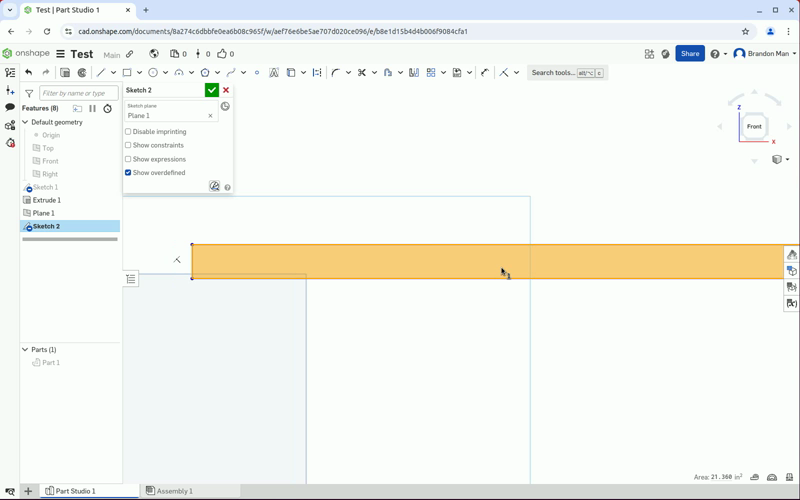
scroll(-6)
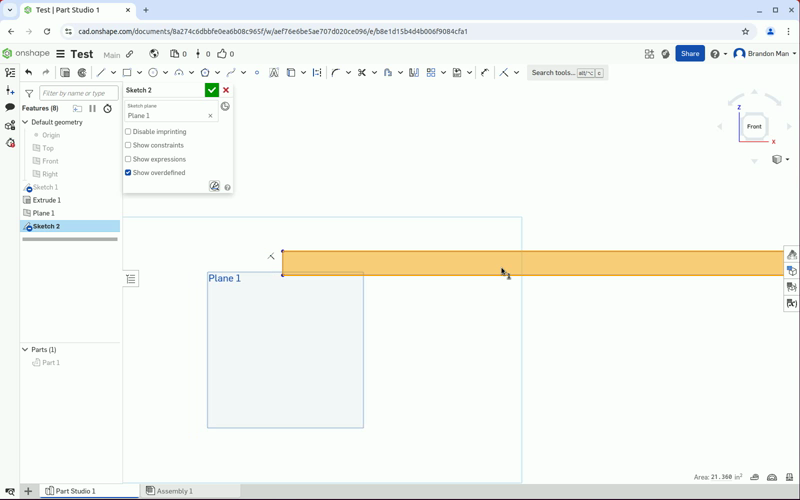
scroll(-6)
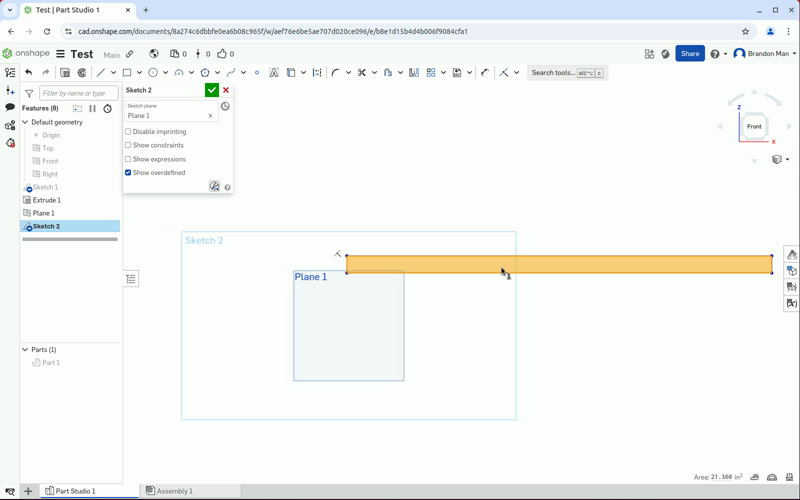
scroll(-6)
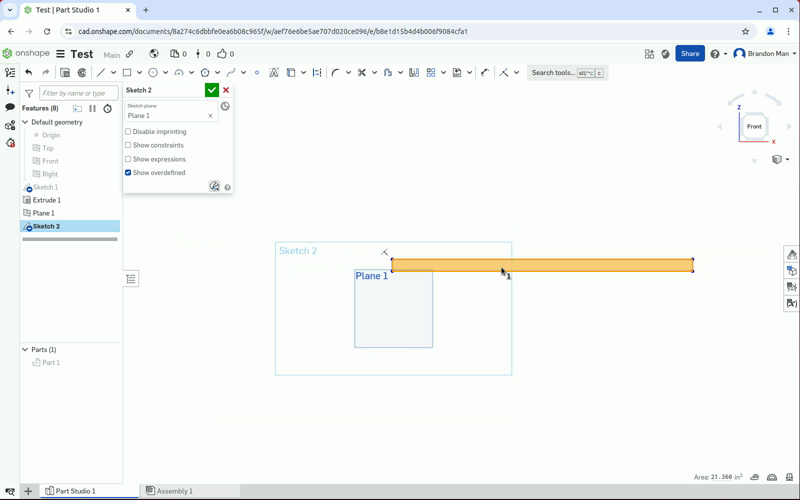
scroll(-6)
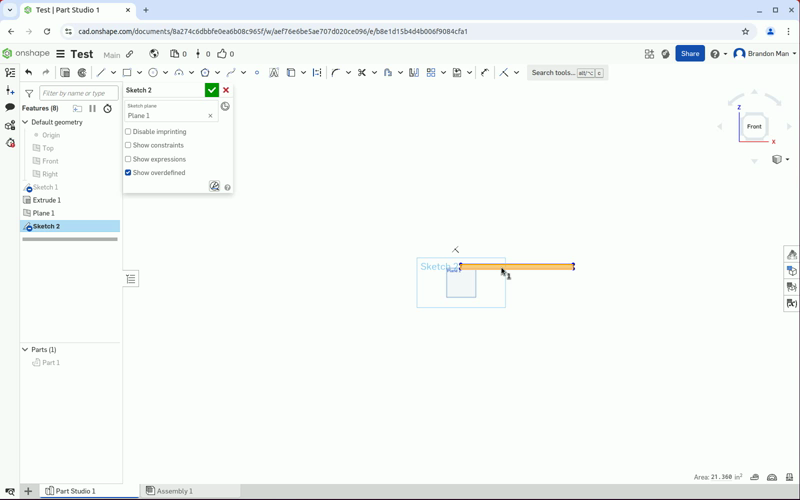
mouse_move(73, 352)
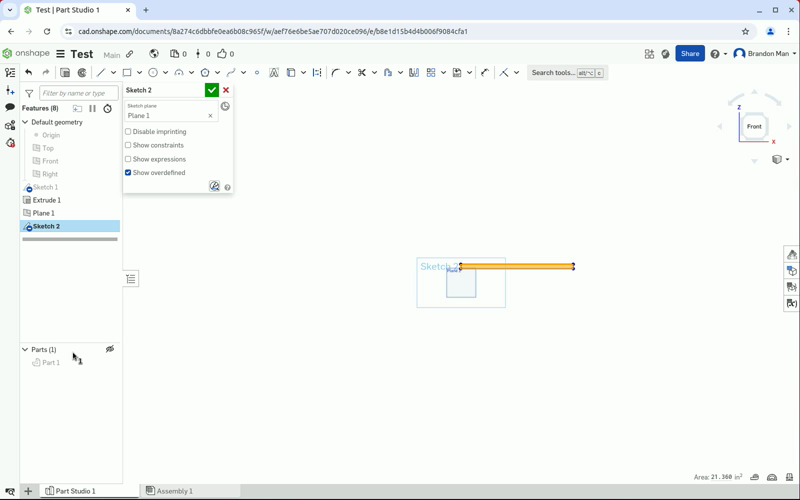
key(shift+y)
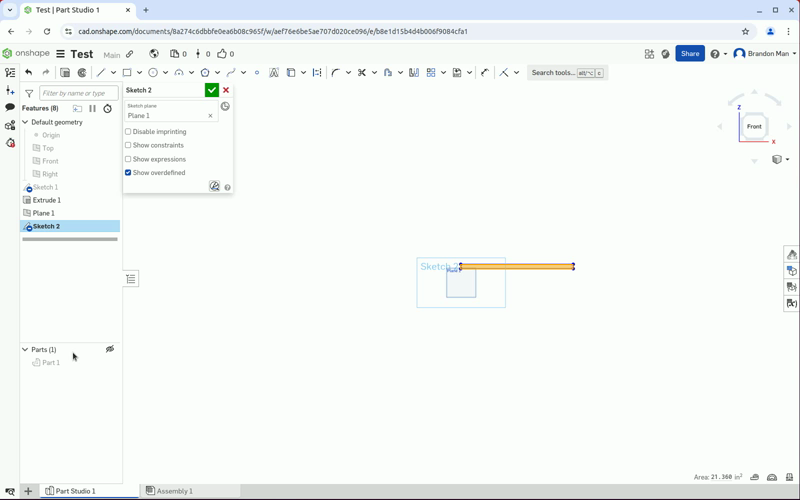
key(shift+e)
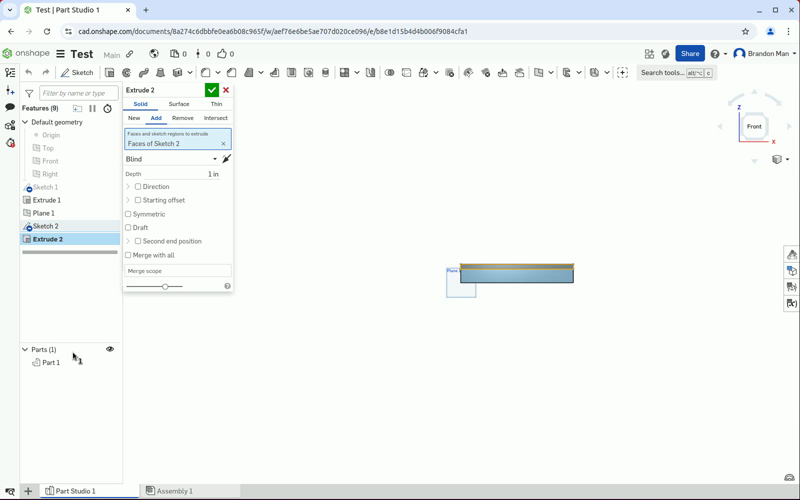
mouse_move(143, 106)
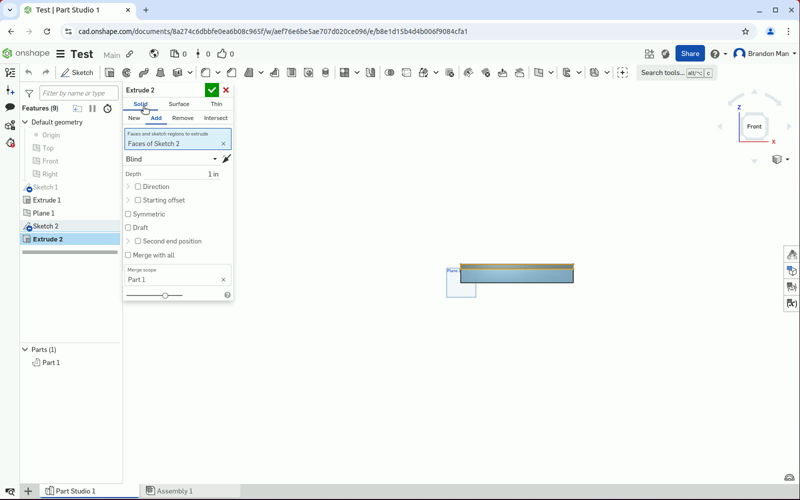
click(143, 106)
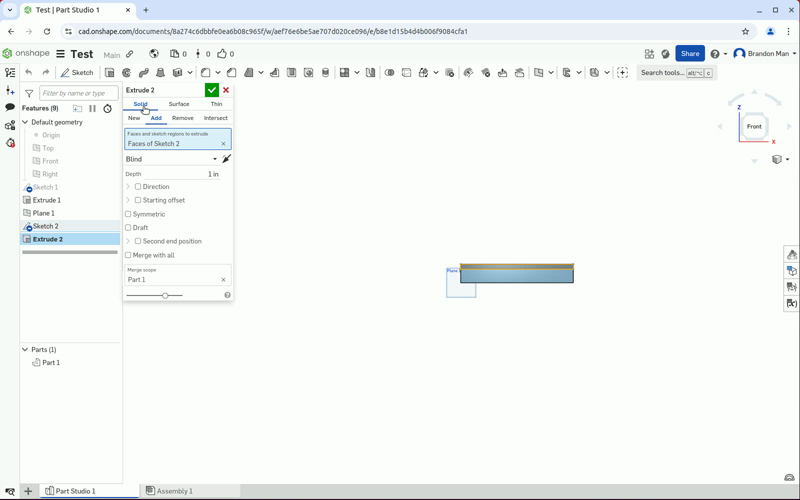
mouse_move(137, 120)
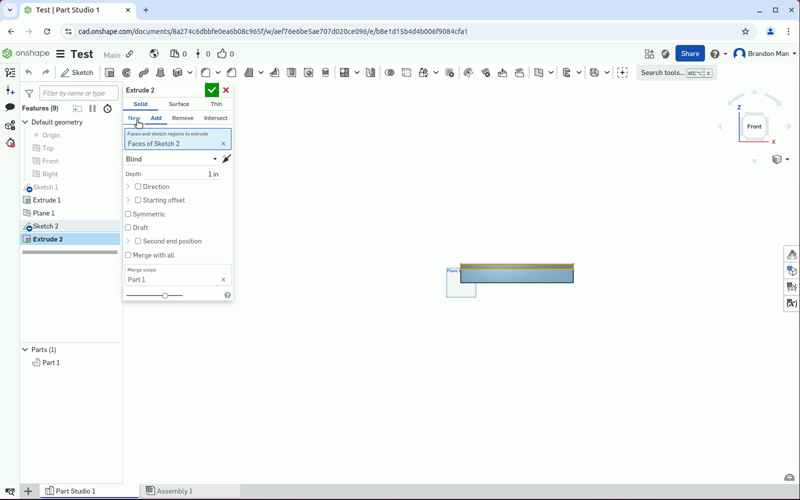
click(137, 120)
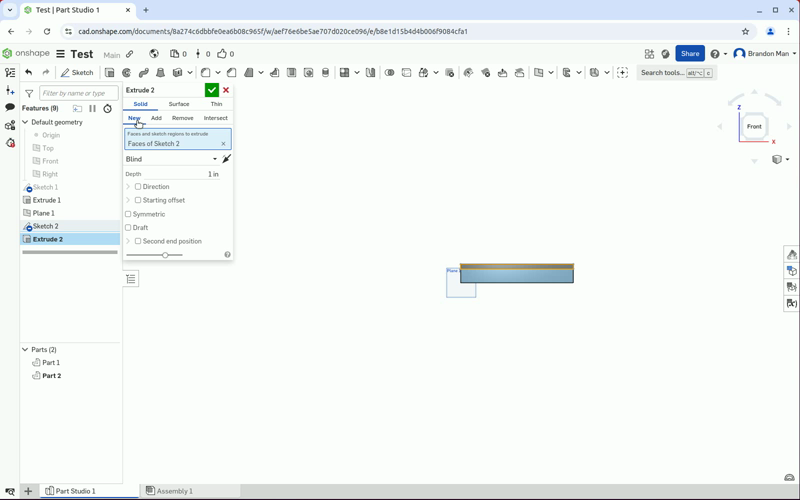
key(tab, 4)
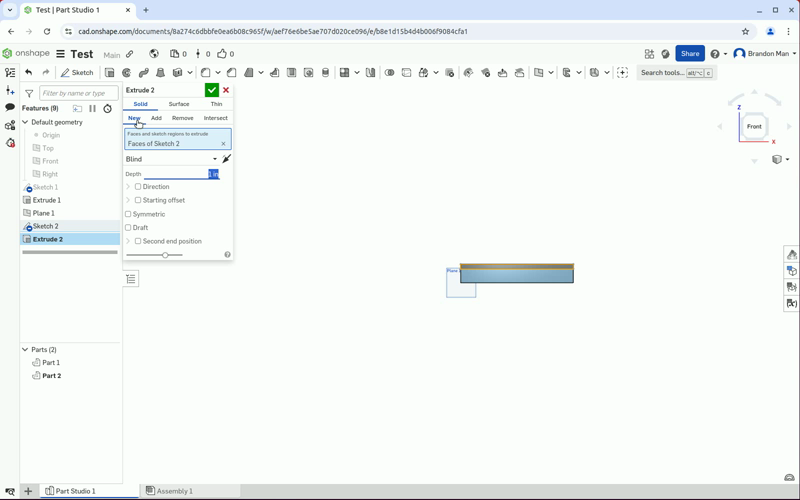
text(1.926)
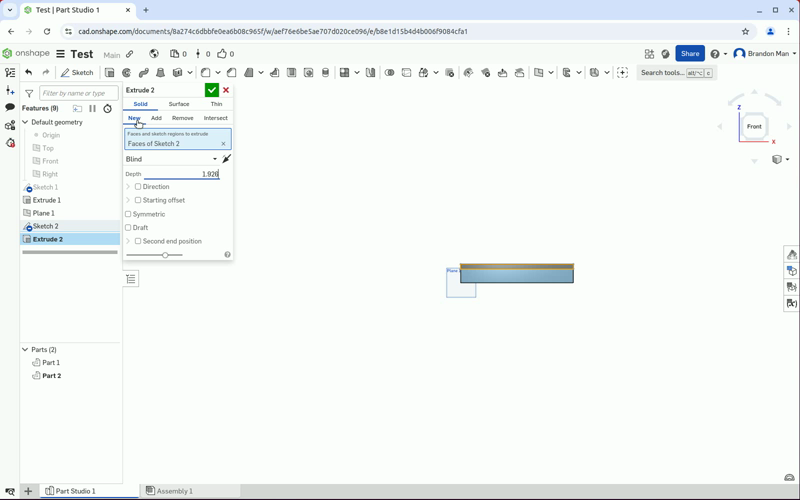
key(enter)
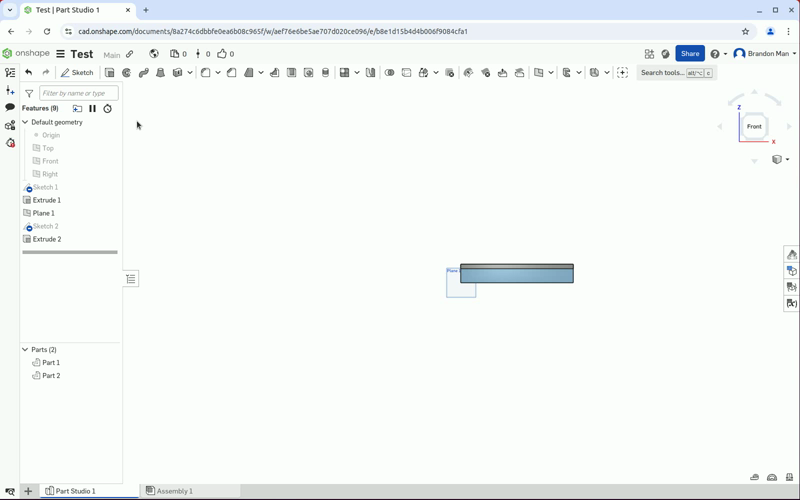
key(shift+h)
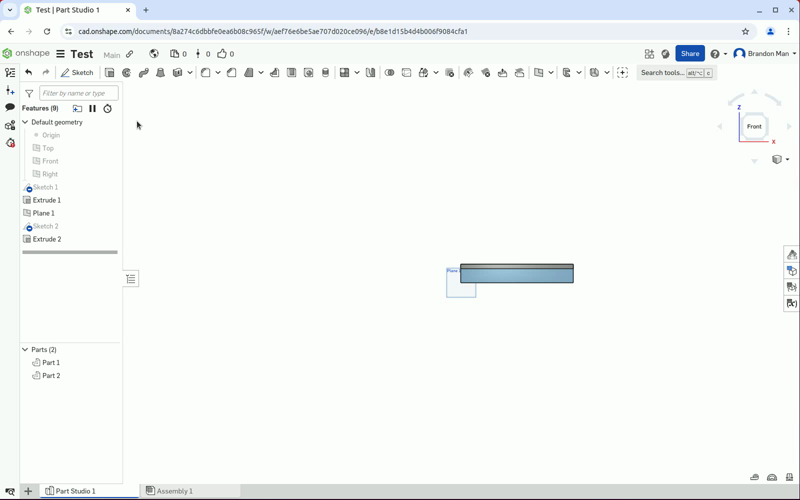
key(shift+h)
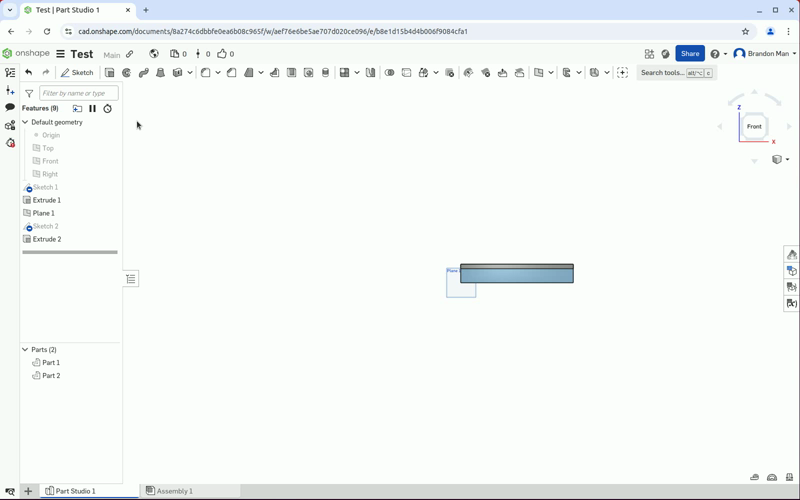
mouse_move(73, 189)
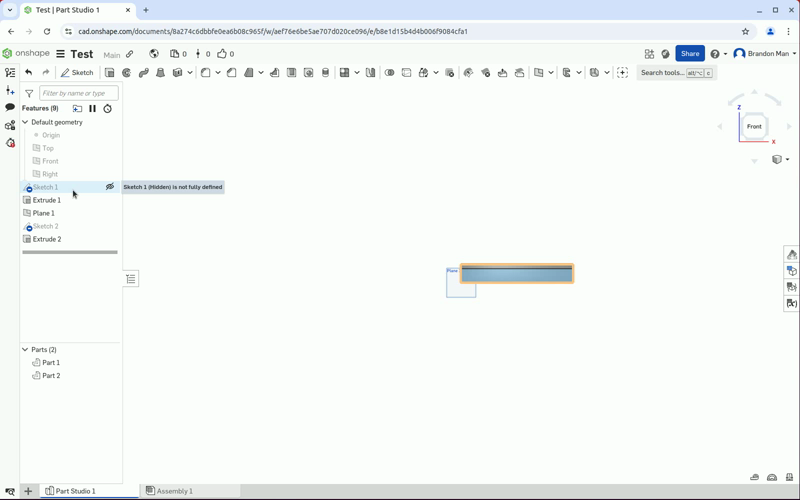
click(73, 189)
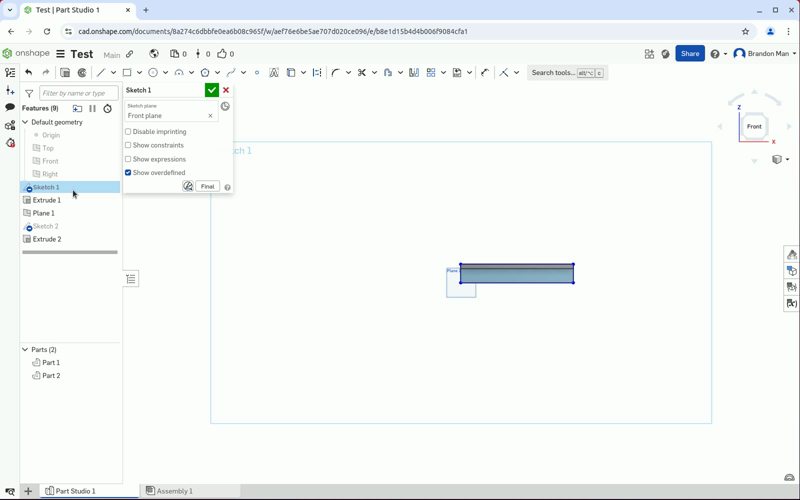
mouse_move(229, 92)
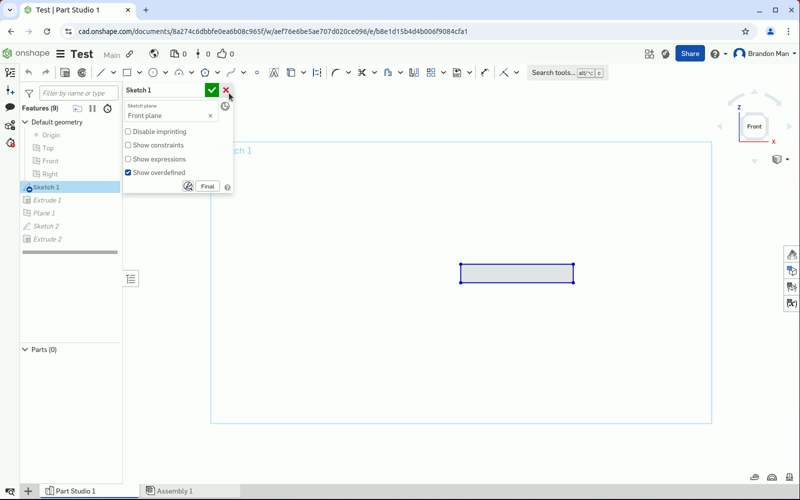
click(229, 92)
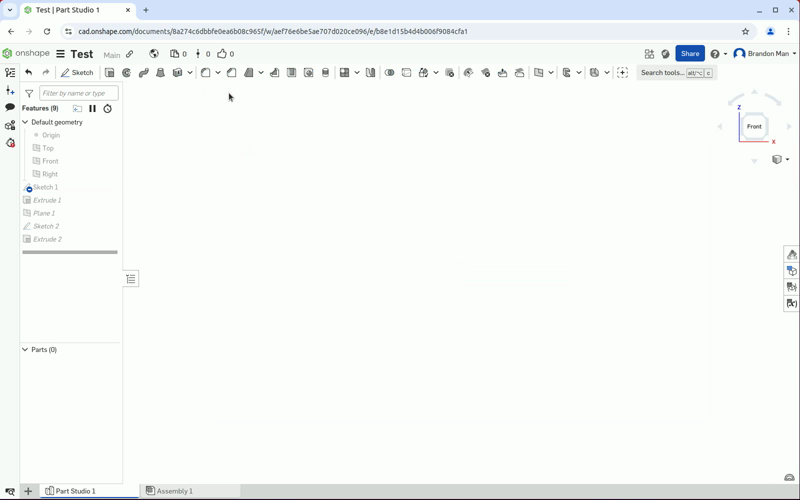
key(shift+s)
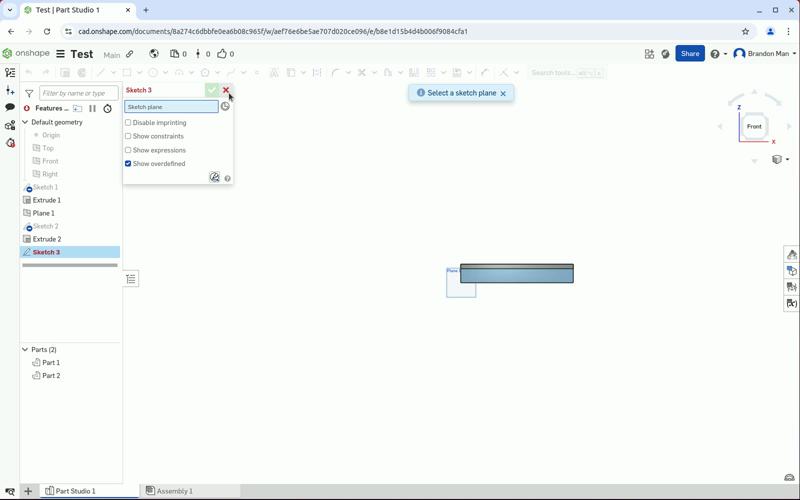
mouse_move(73, 215)
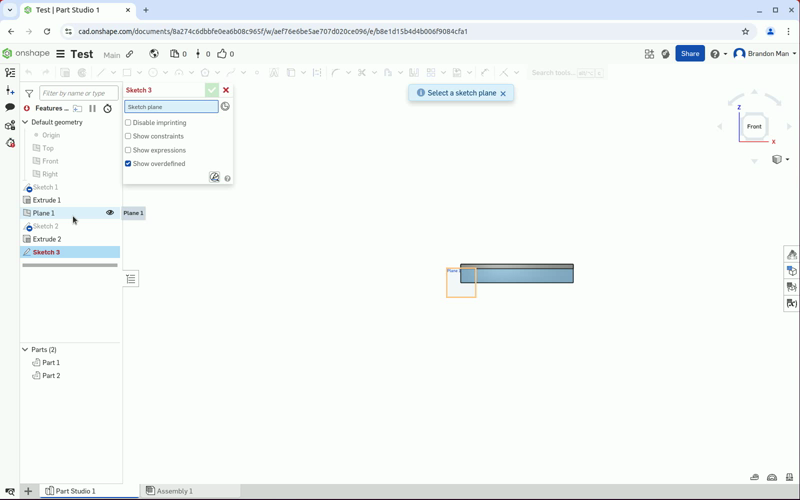
click(73, 215)
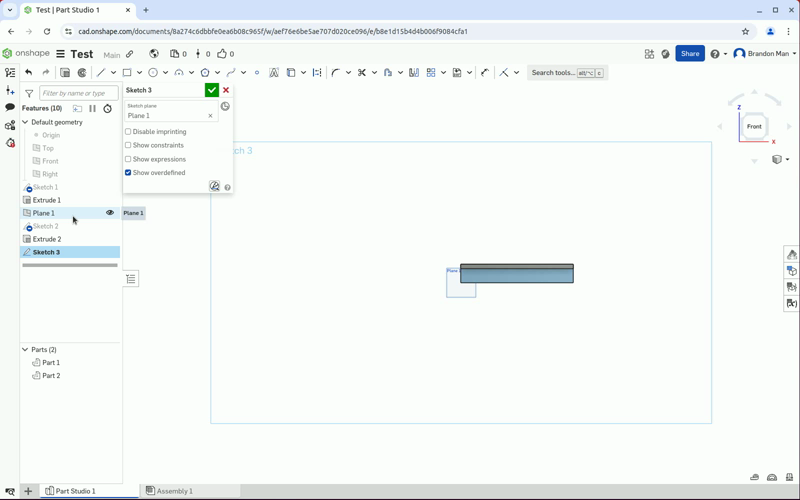
mouse_move(73, 352)
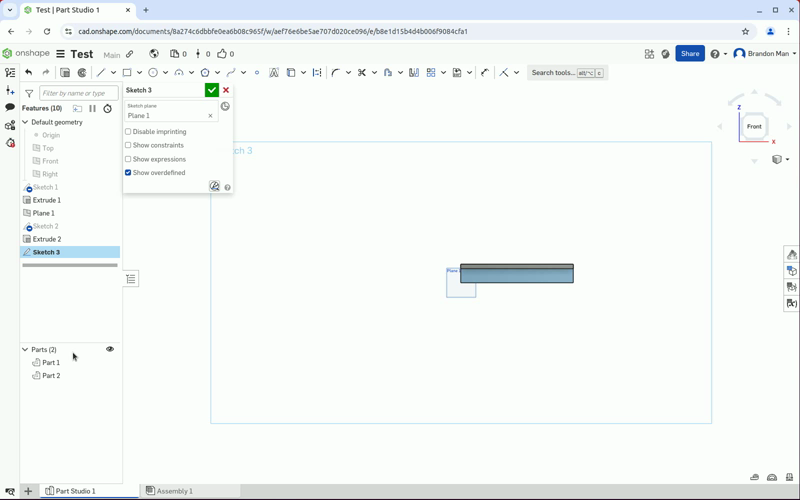
key(y)
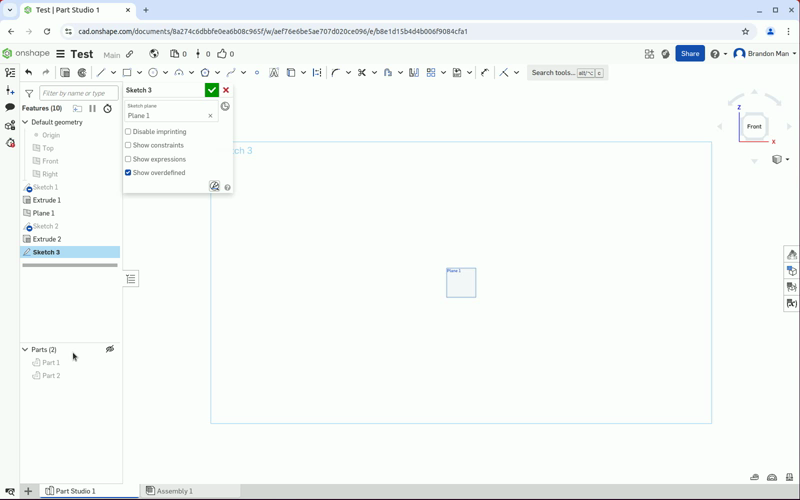
key(l)
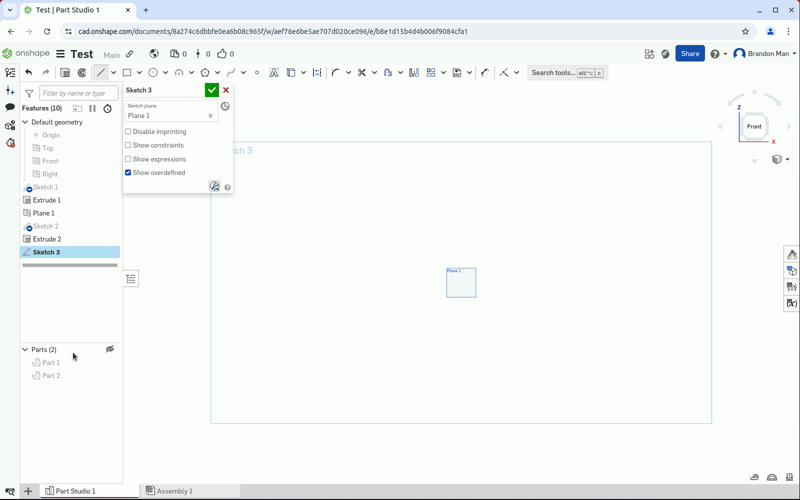
key_down(shift)
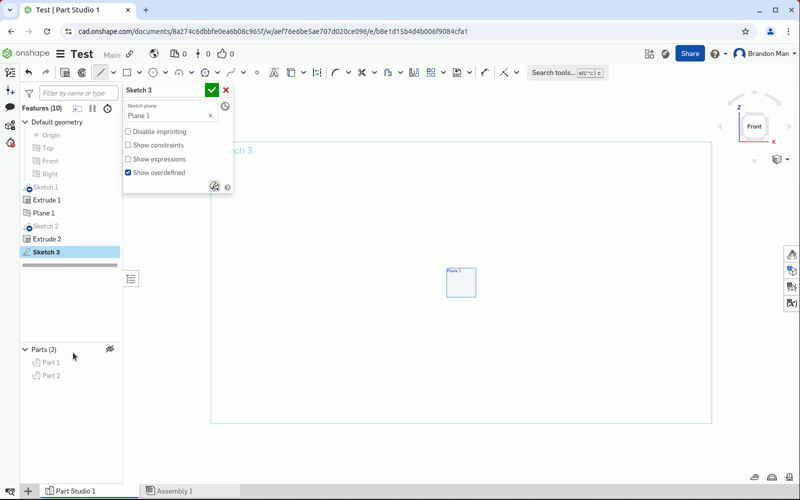
mouse_move(460, 282)
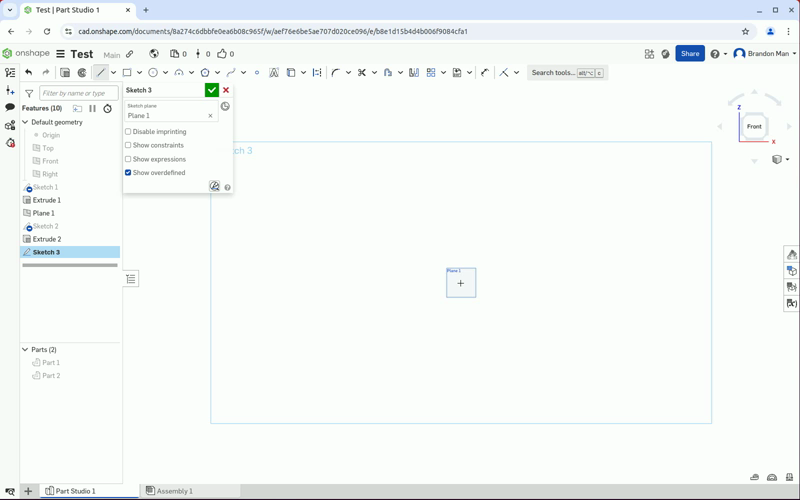
click(460, 282)
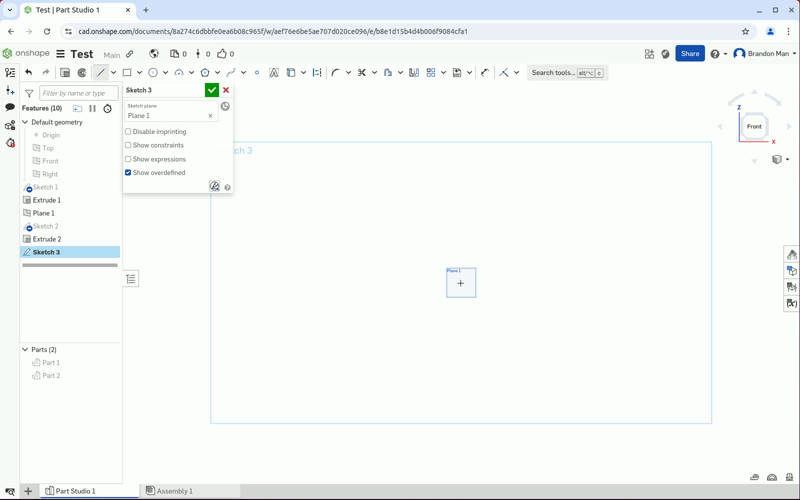
key_up(shift)
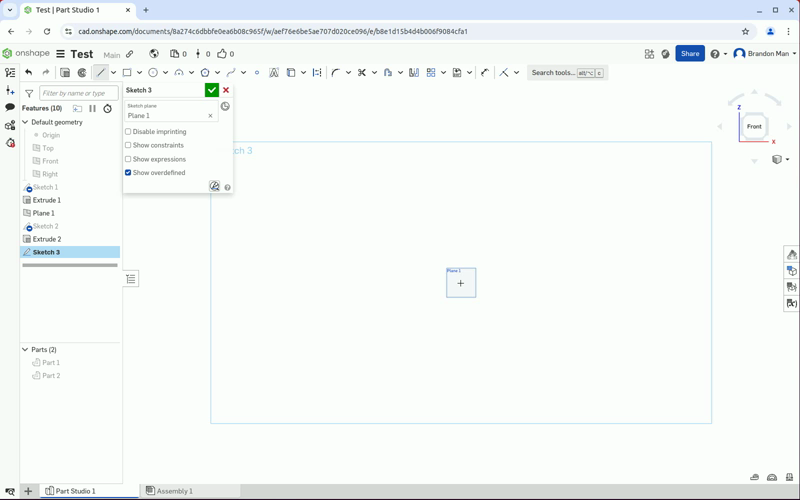
key_down(shift)
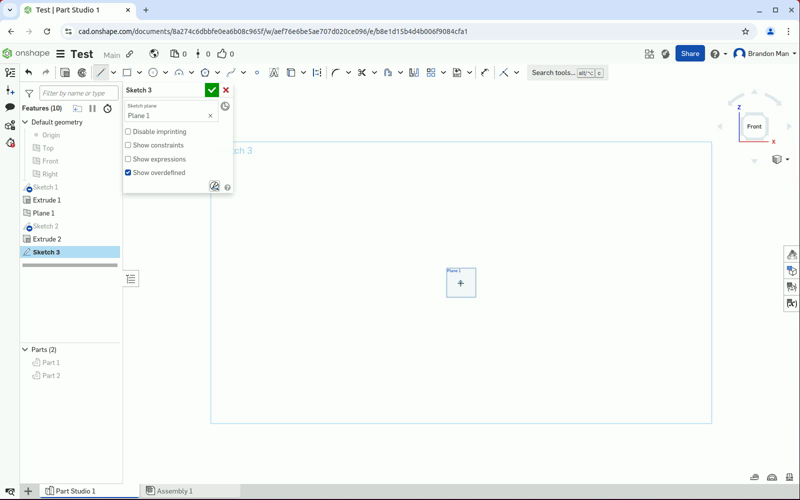
mouse_move(573, 282)
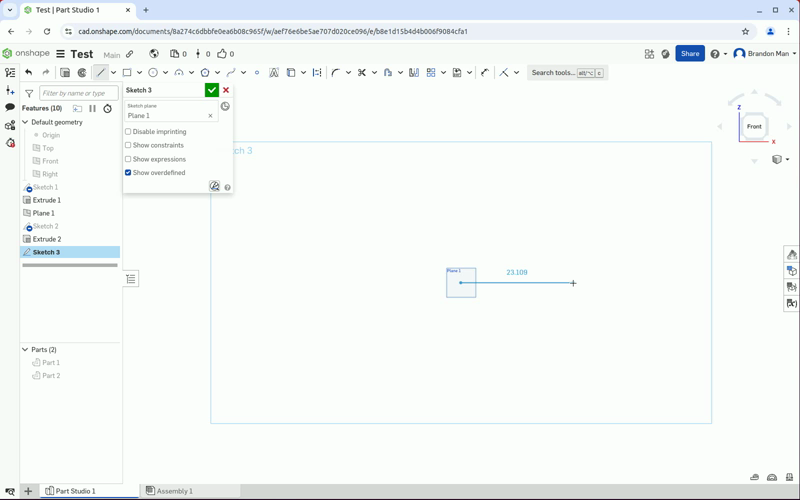
click(573, 282)
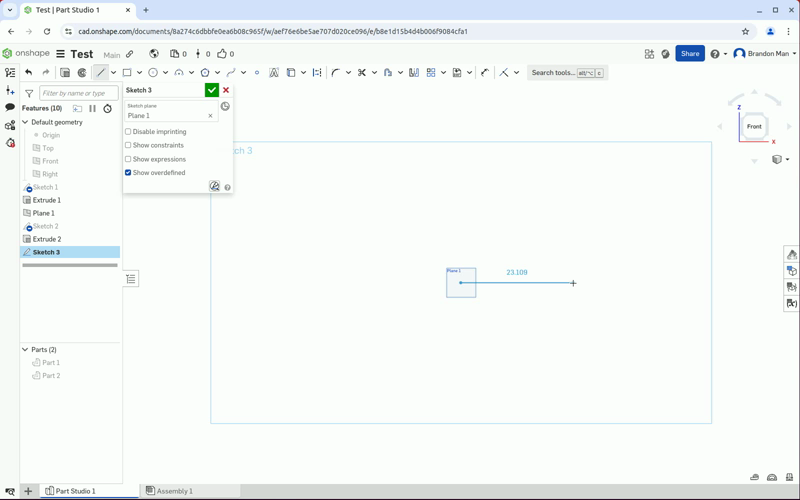
key_up(shift)
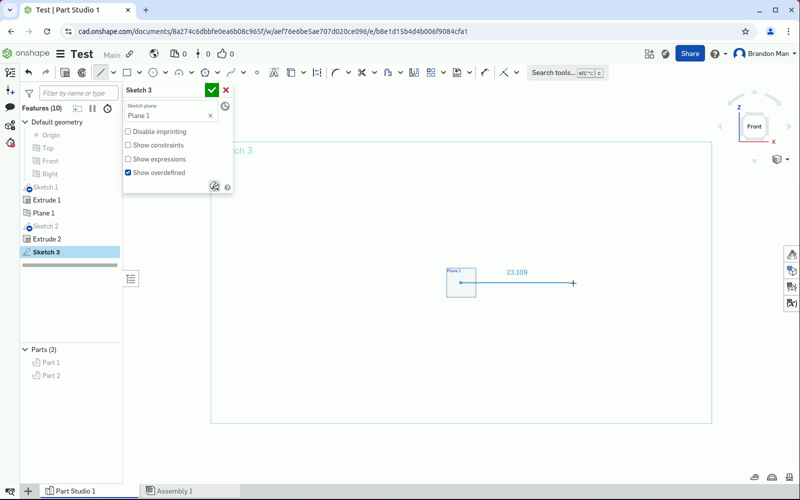
key_down(shift)
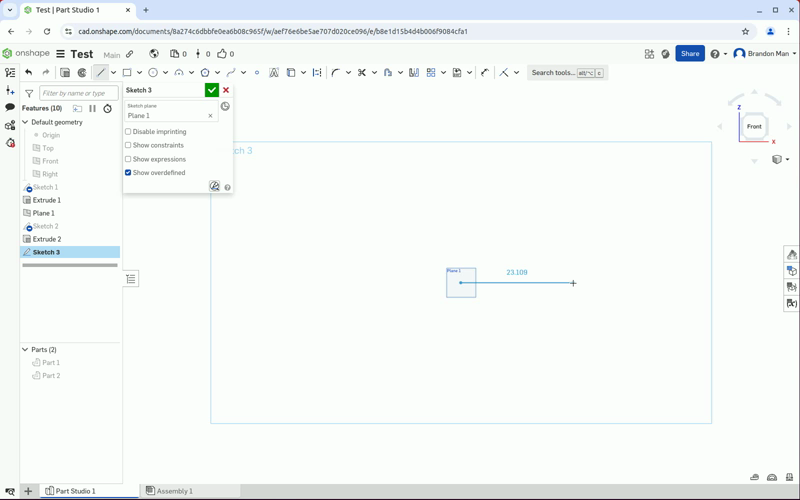
mouse_move(589, 282)
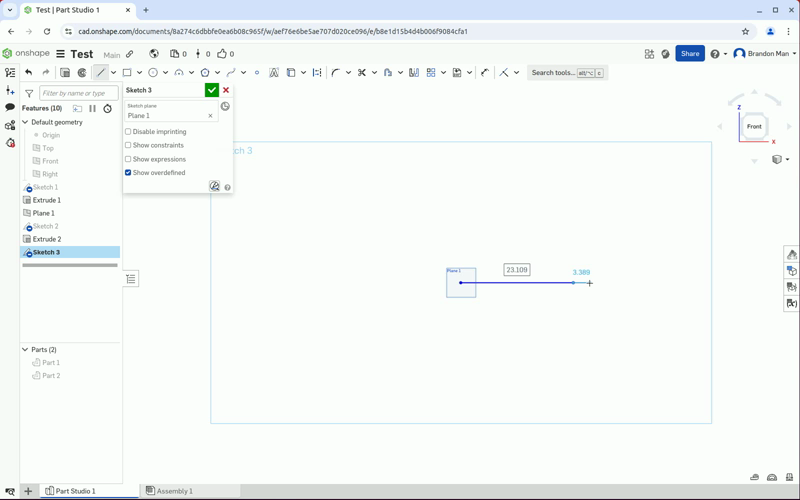
mouse_move(573, 278)
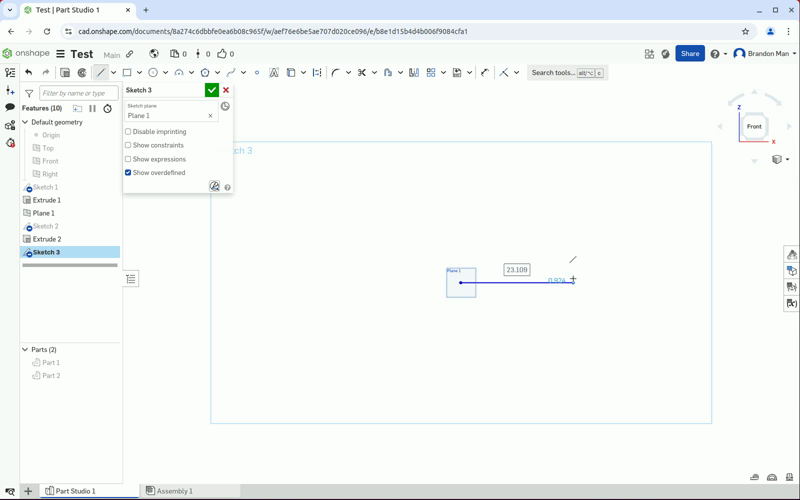
scroll(6)
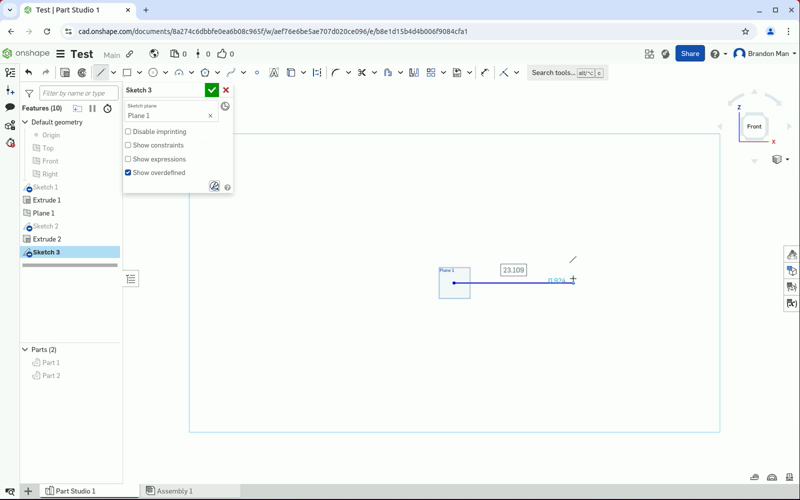
scroll(6)
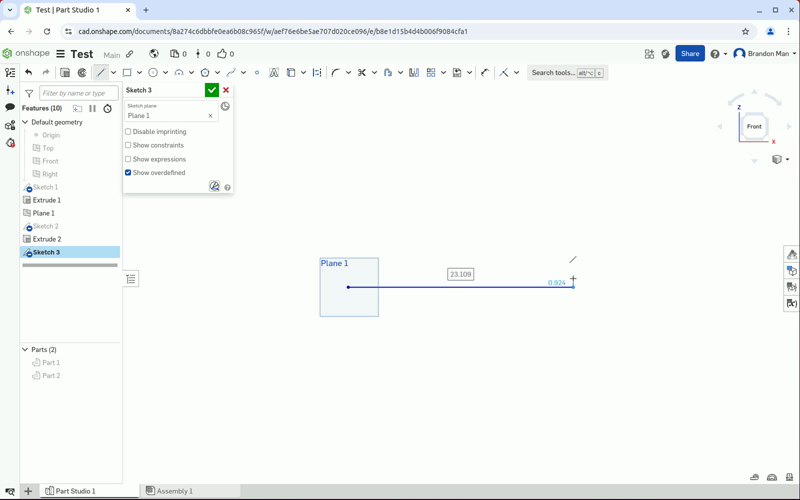
scroll(6)
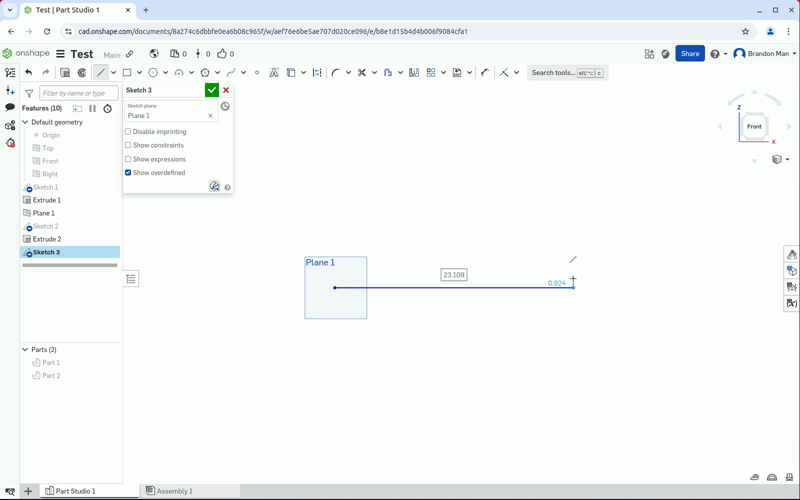
scroll(6)
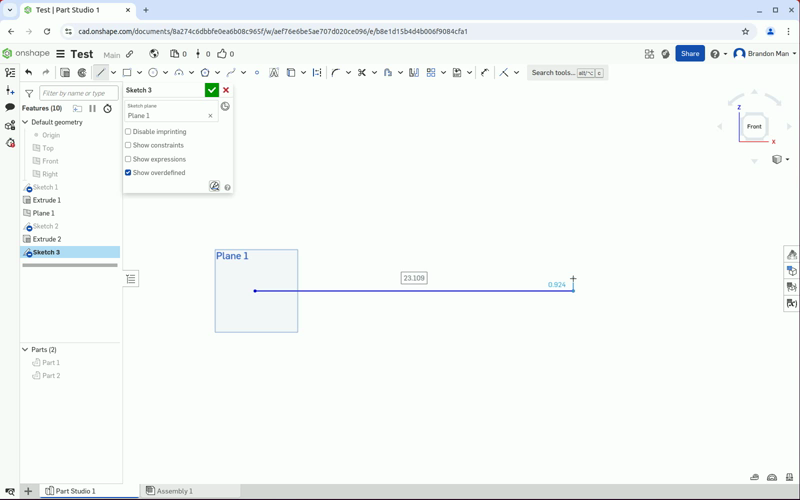
scroll(6)
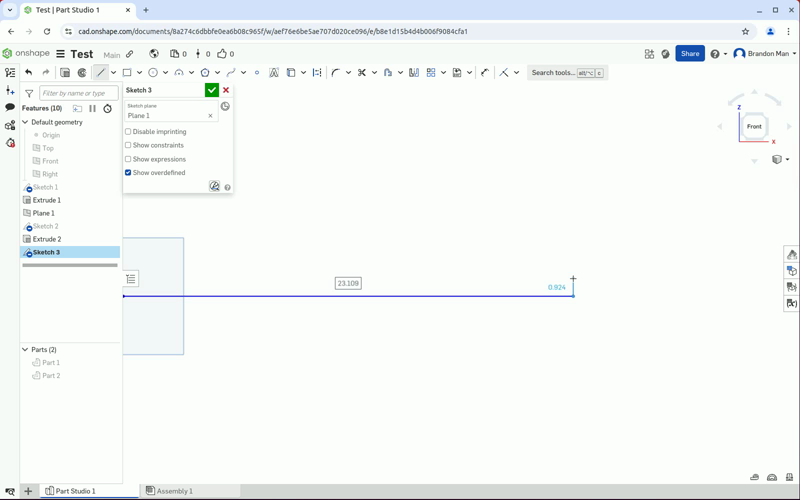
scroll(6)
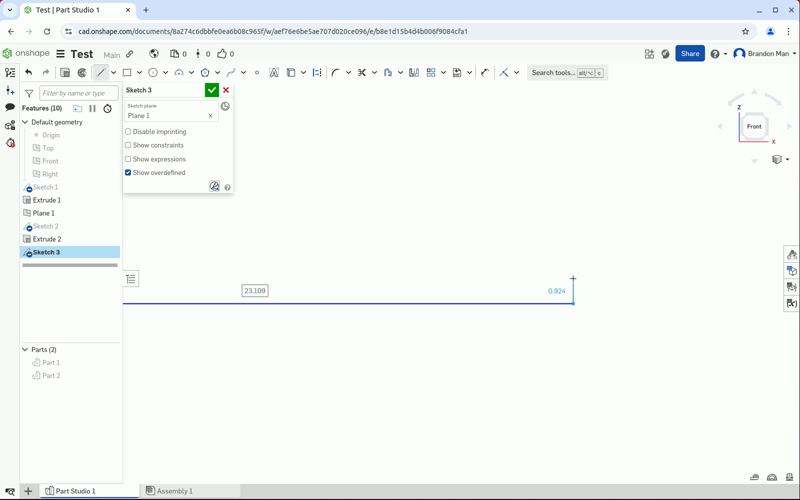
scroll(6)
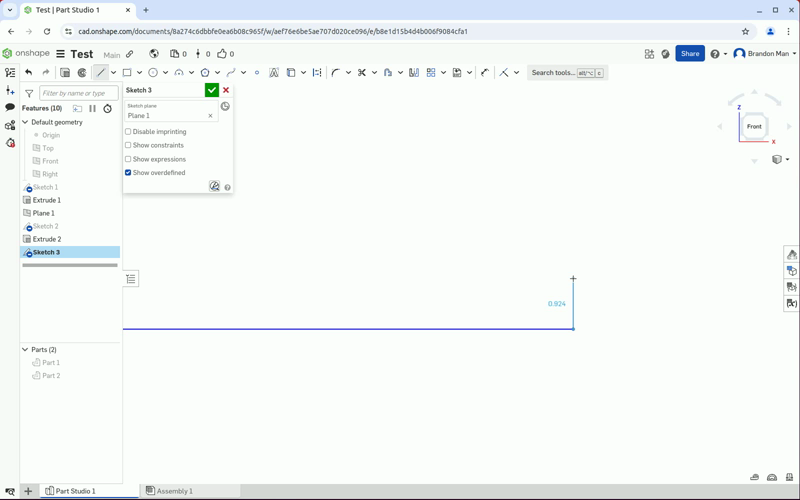
click(573, 278)
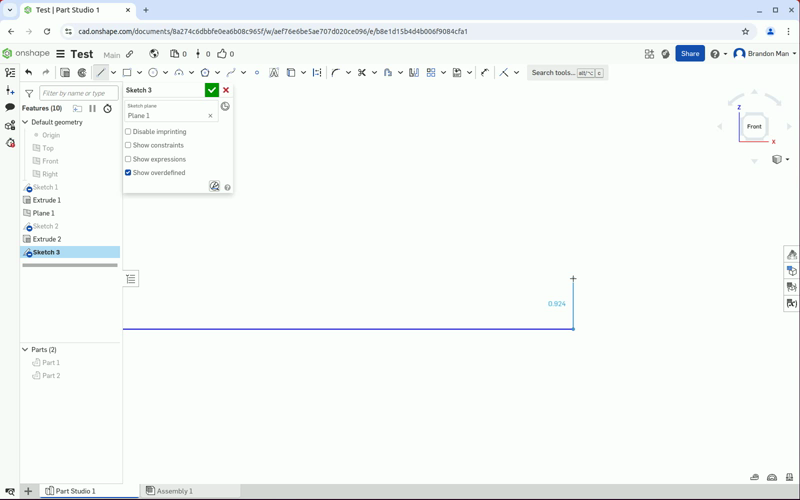
scroll(-6)
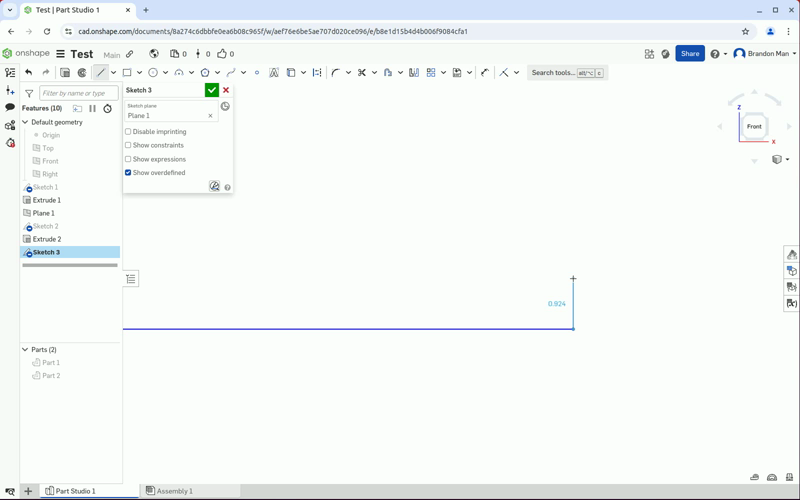
scroll(-6)
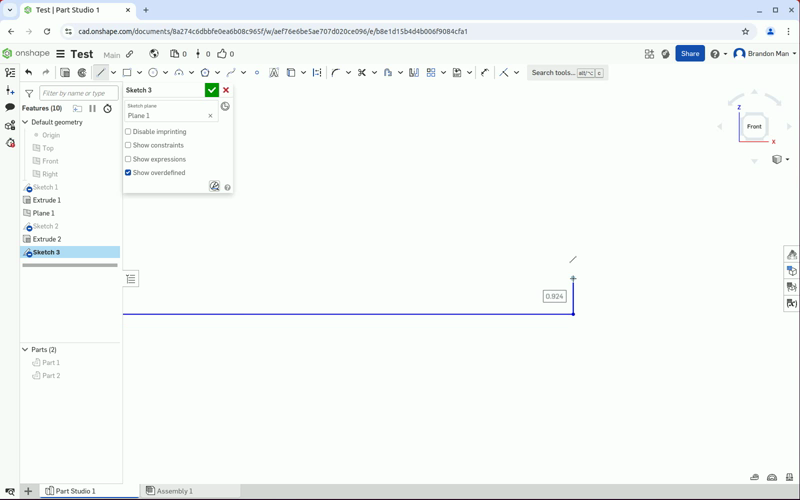
scroll(-6)
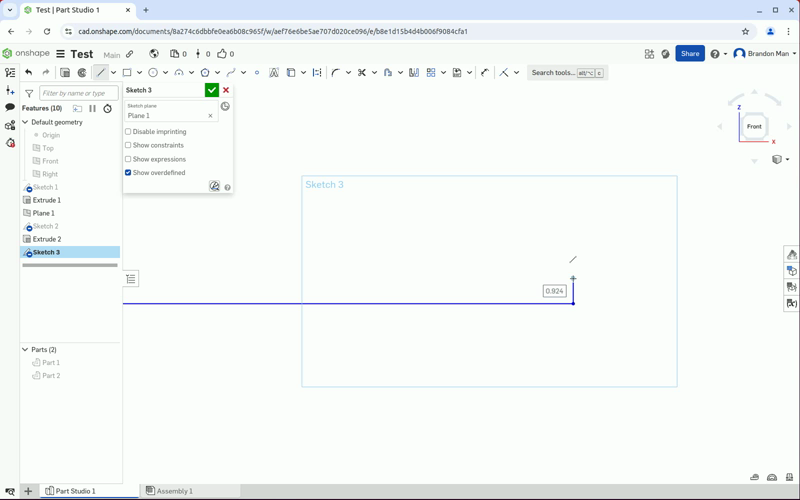
scroll(-6)
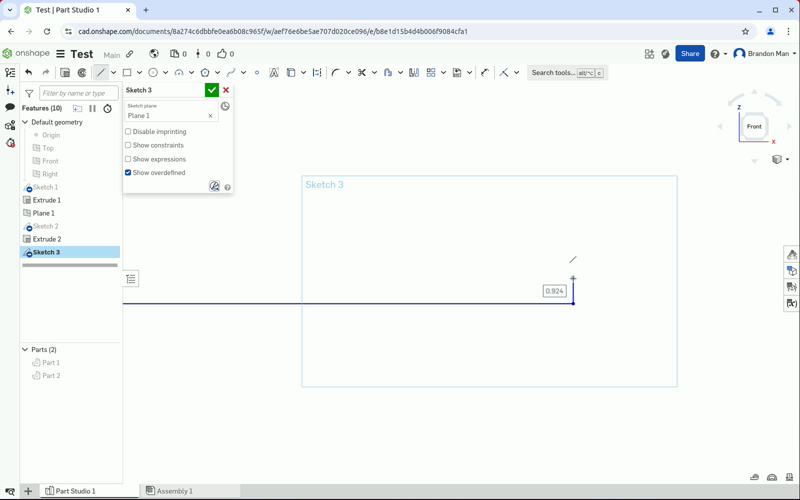
scroll(-6)
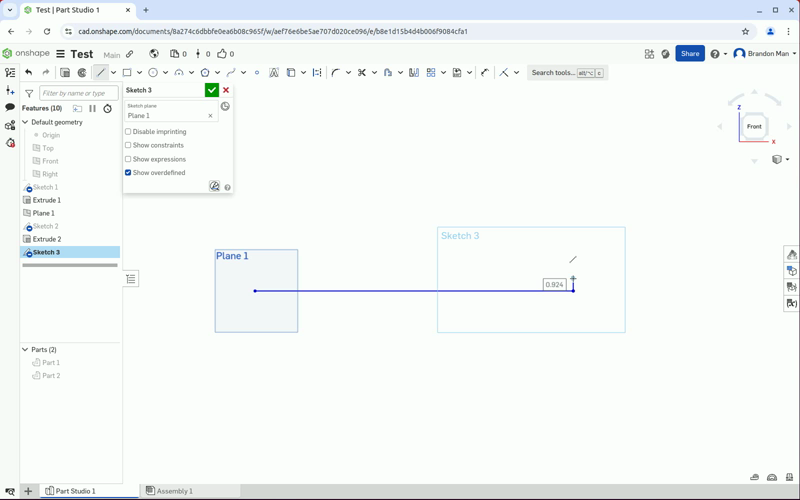
scroll(-6)
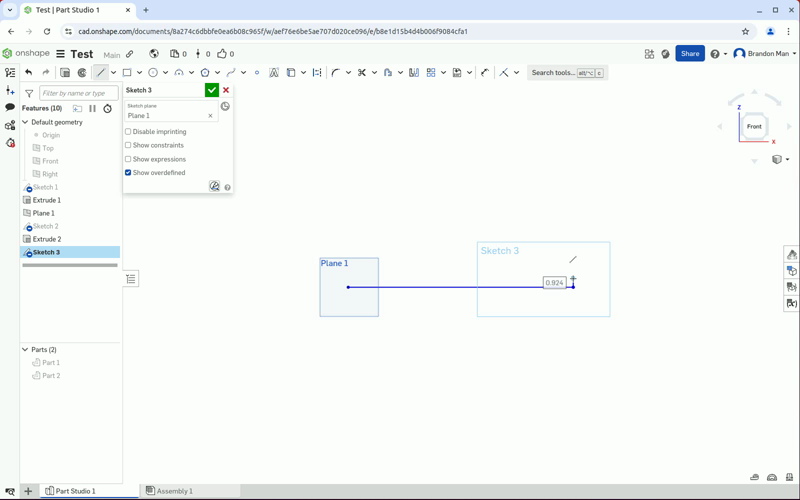
scroll(-6)
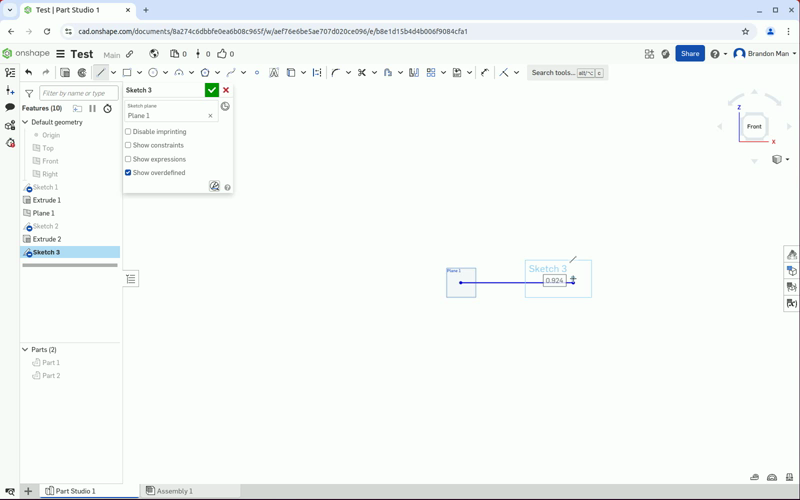
key_up(shift)
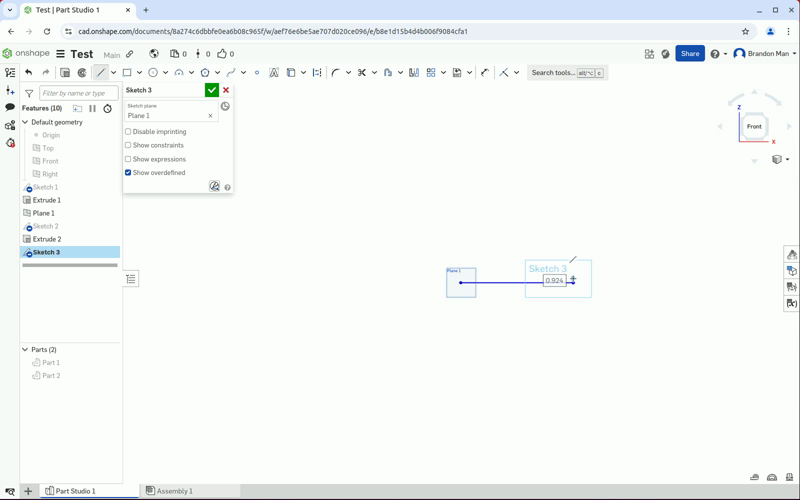
key_down(shift)
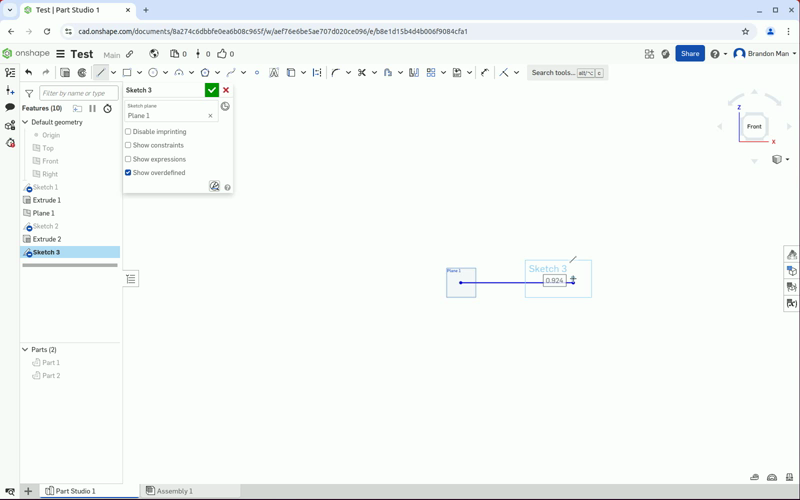
mouse_move(460, 278)
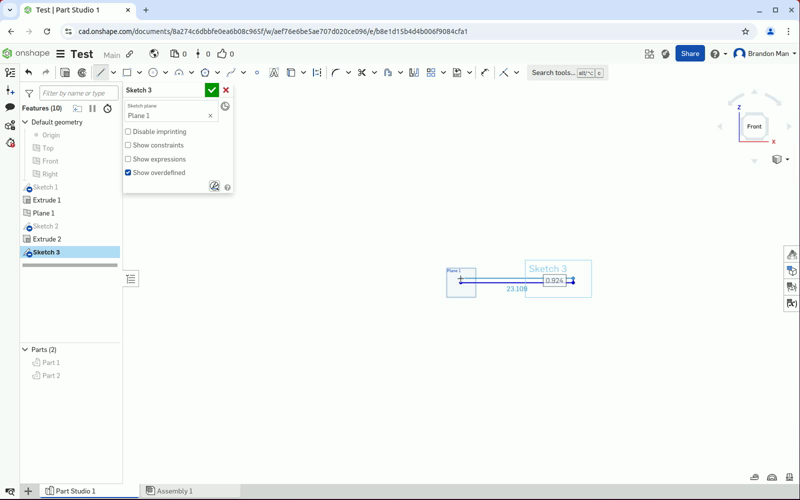
click(460, 278)
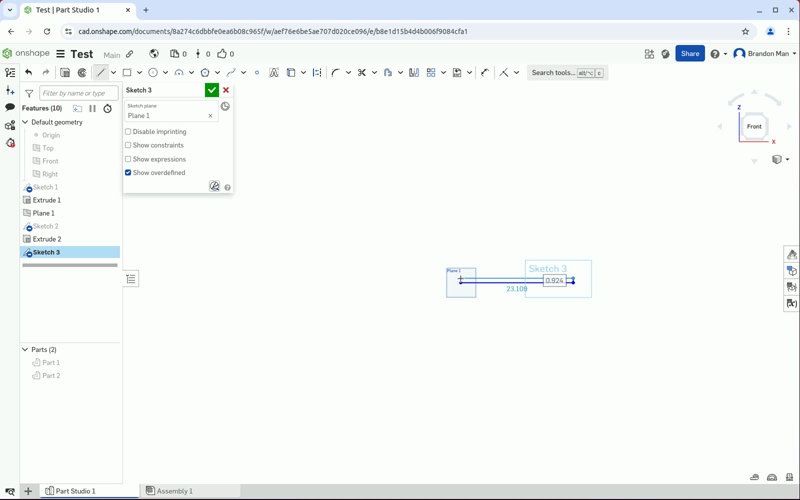
key_up(shift)
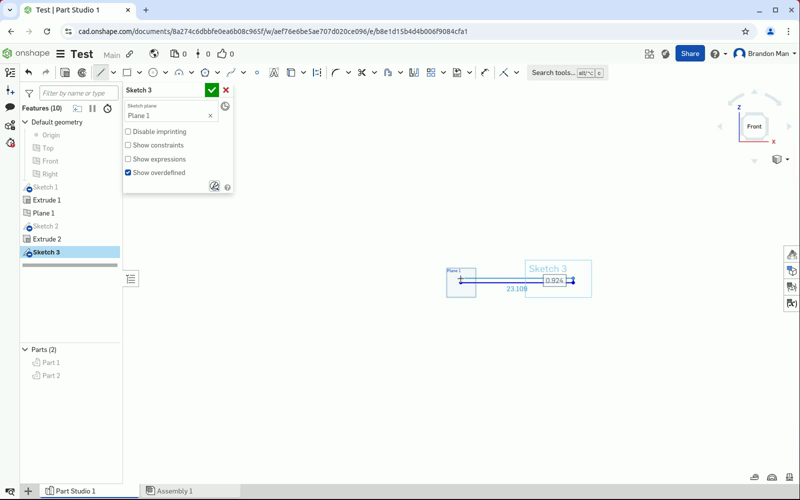
mouse_move(490, 278)
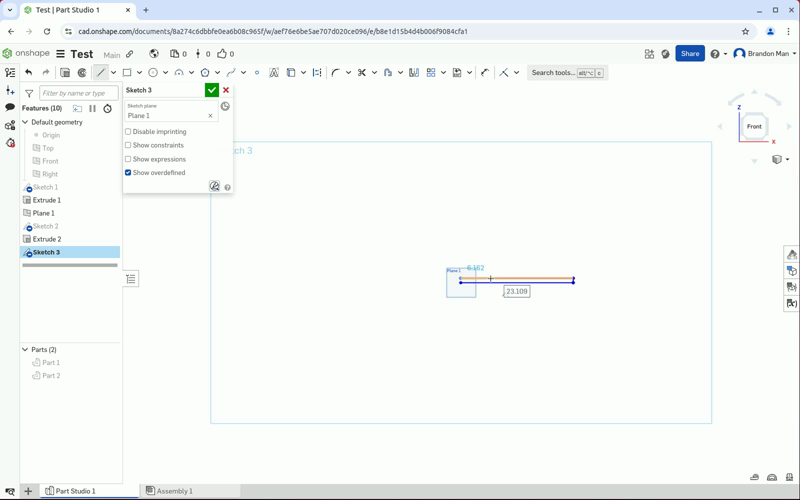
key_down(shift)
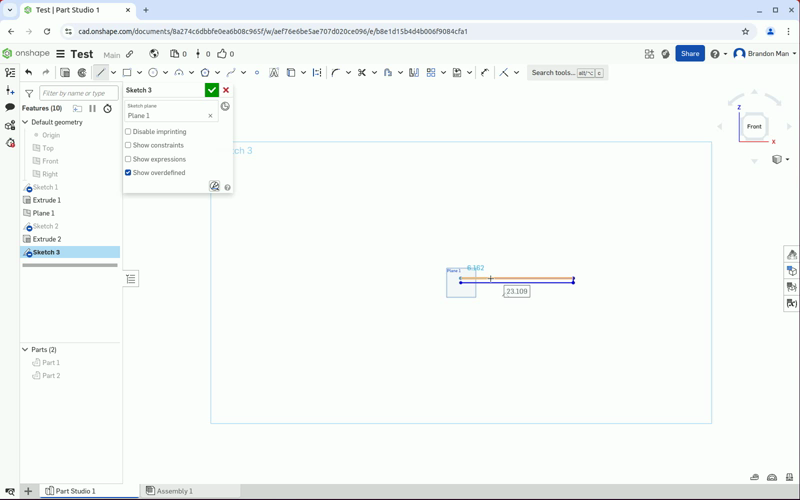
mouse_move(460, 282)
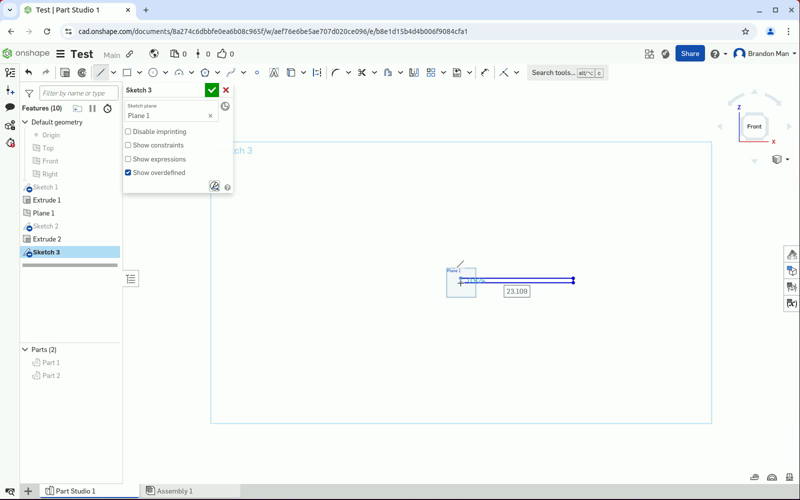
scroll(6)
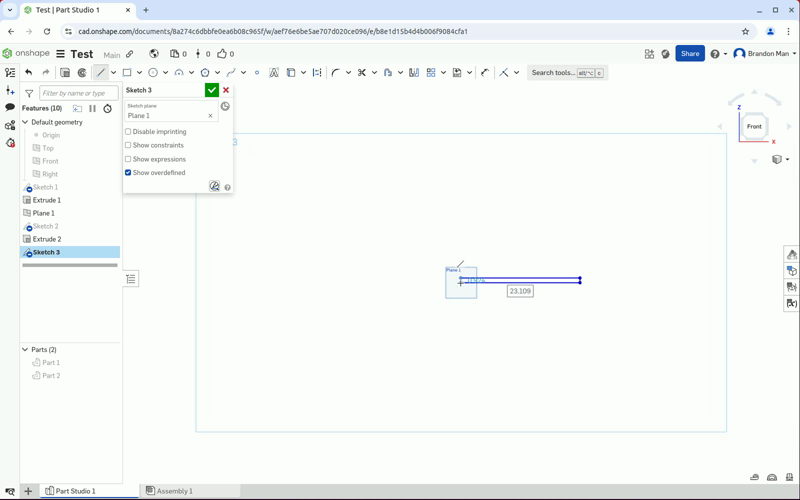
scroll(6)
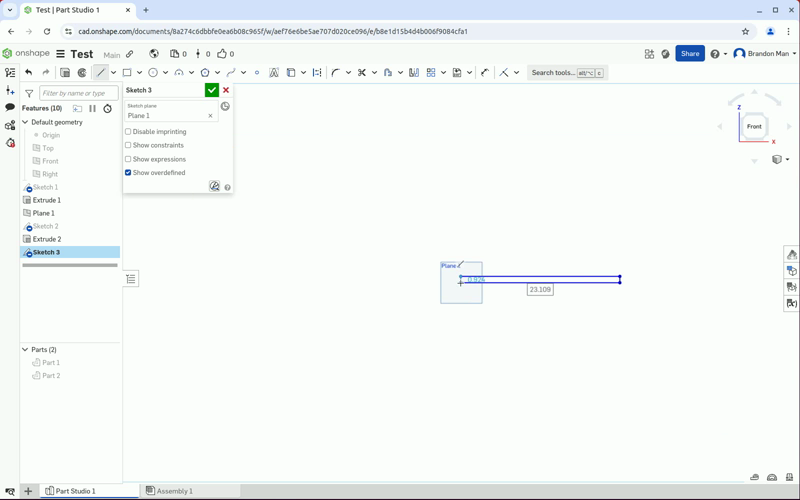
scroll(6)
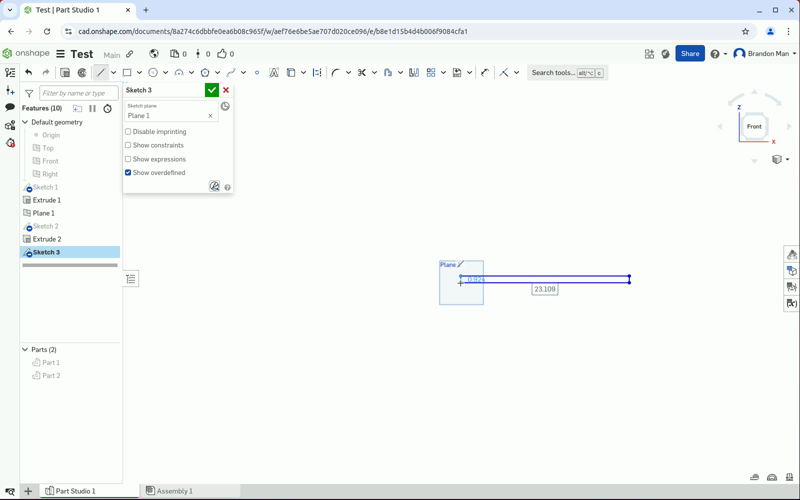
scroll(6)
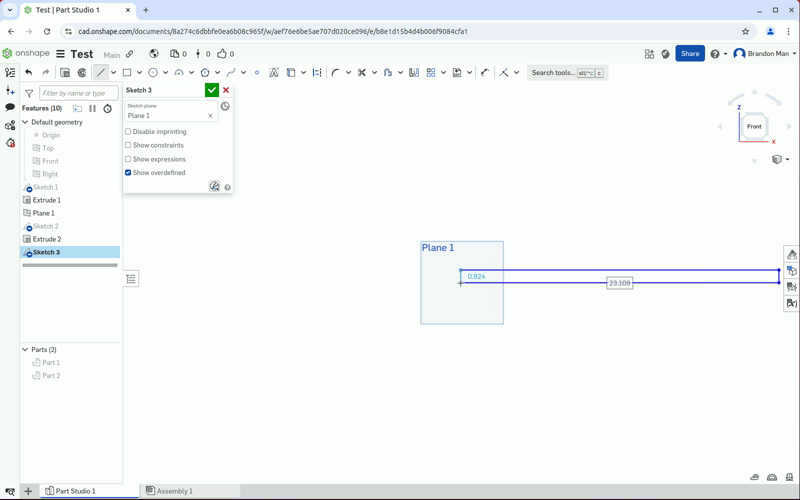
scroll(6)
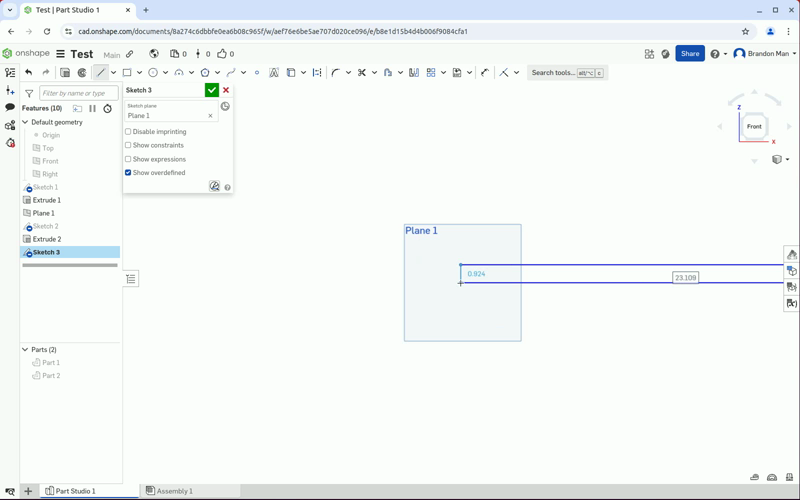
scroll(6)
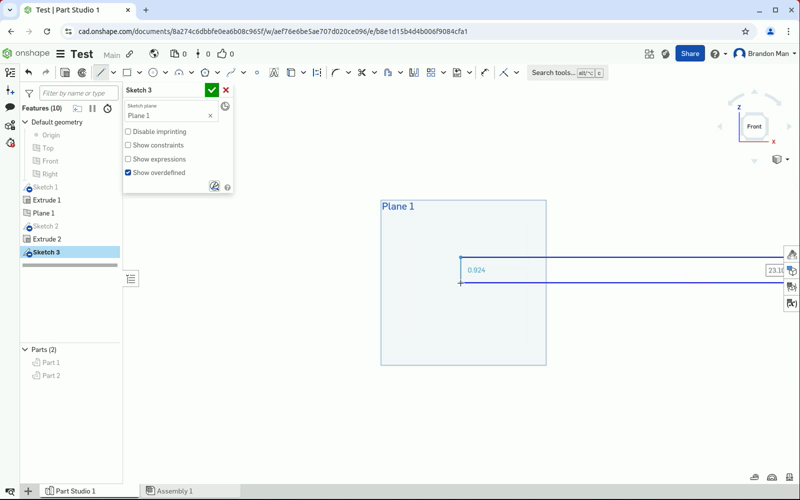
scroll(6)
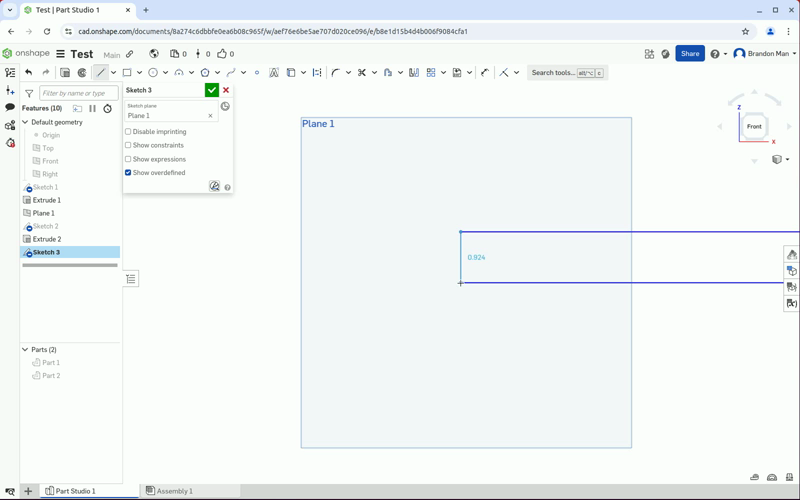
key_up(shift)
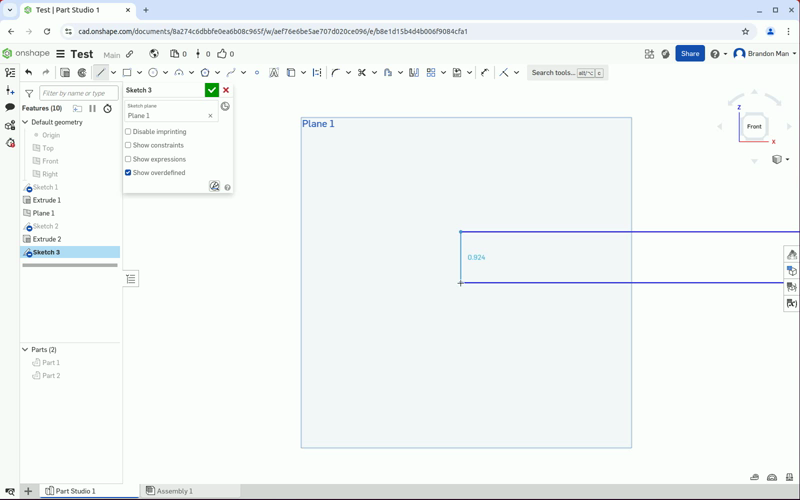
click(460, 282)
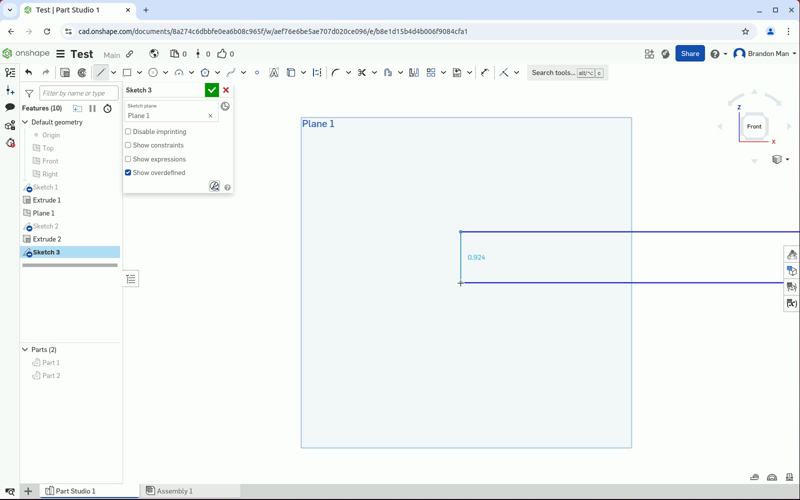
scroll(-6)
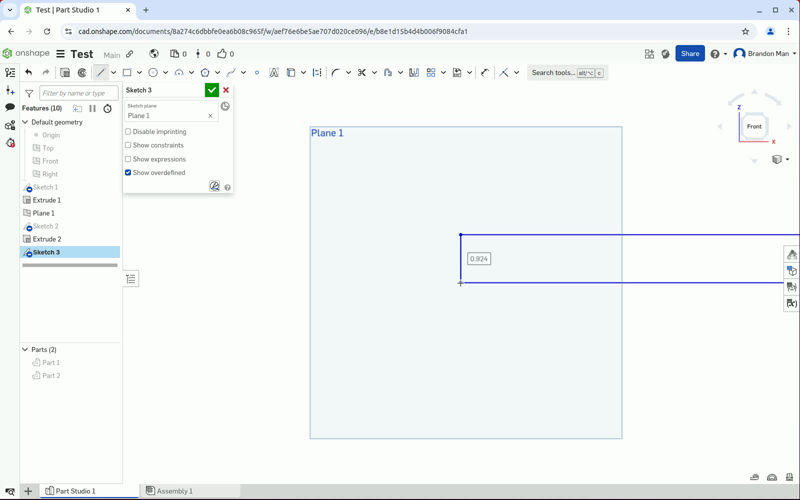
scroll(-6)
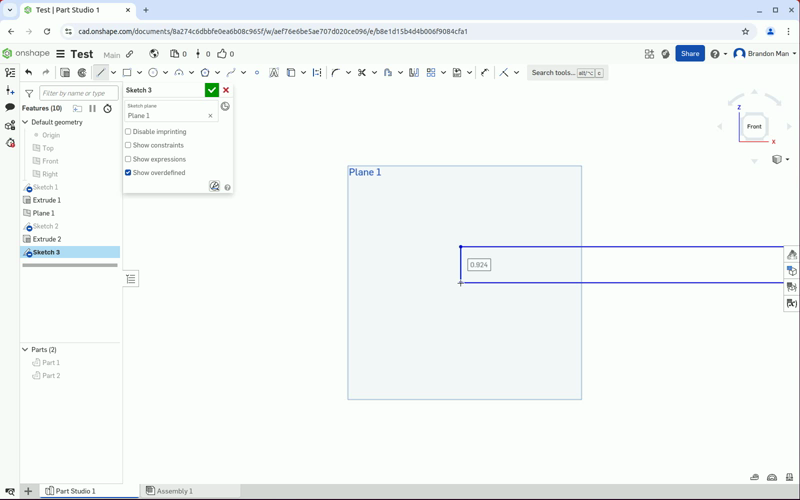
scroll(-6)
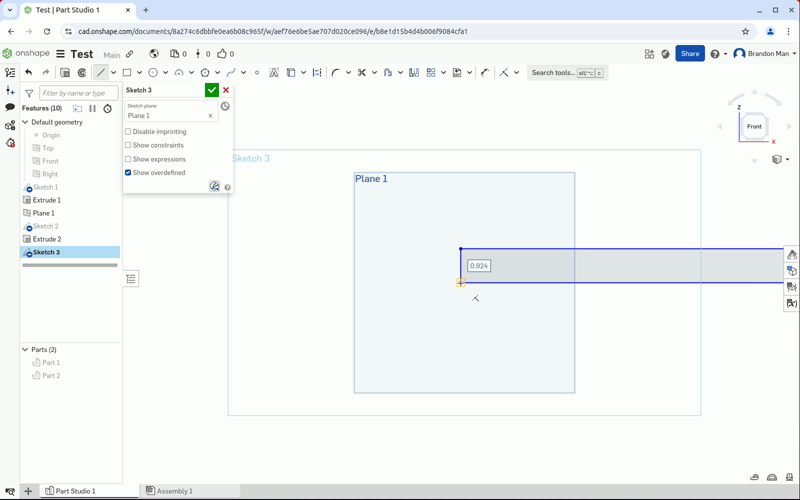
scroll(-6)
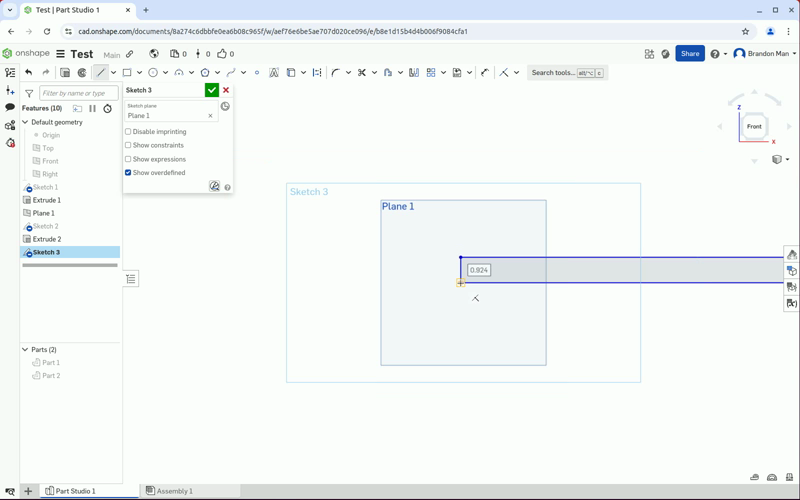
scroll(-6)
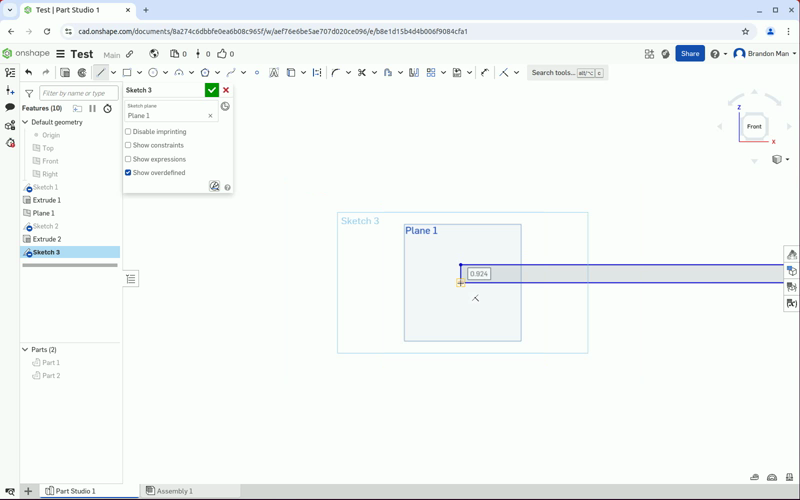
scroll(-6)
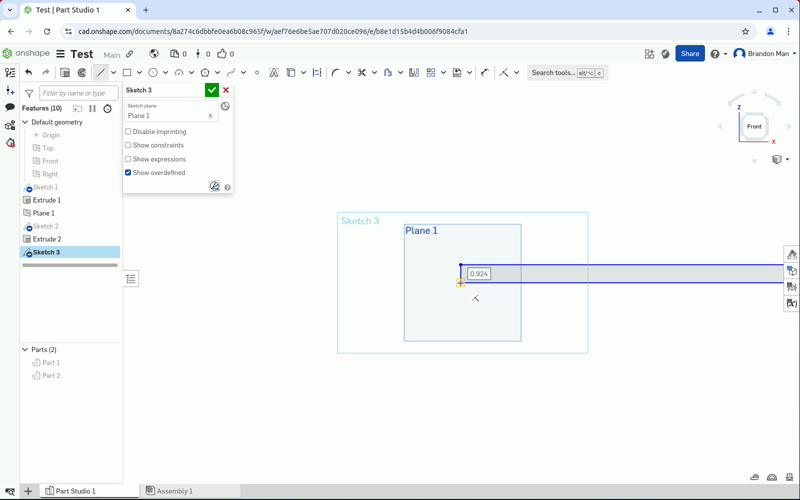
scroll(-6)
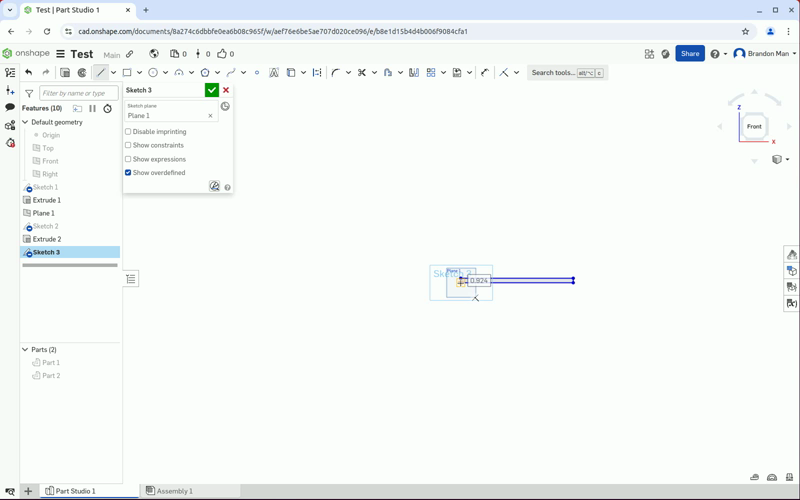
key(esc)
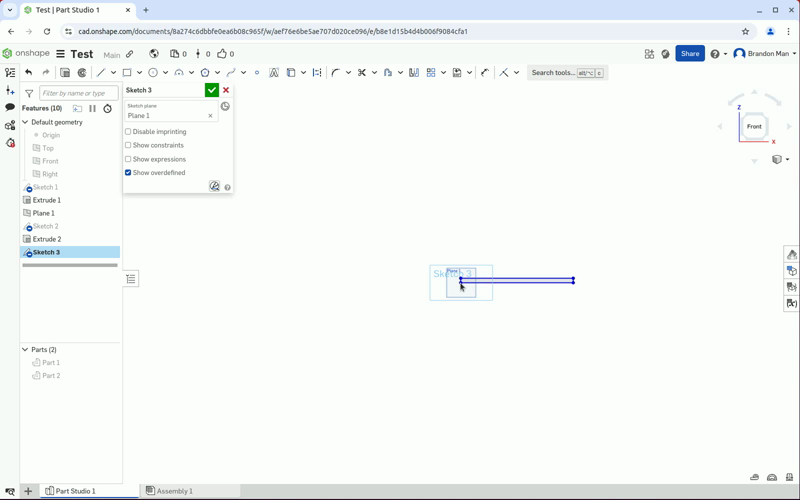
mouse_move(553, 281)
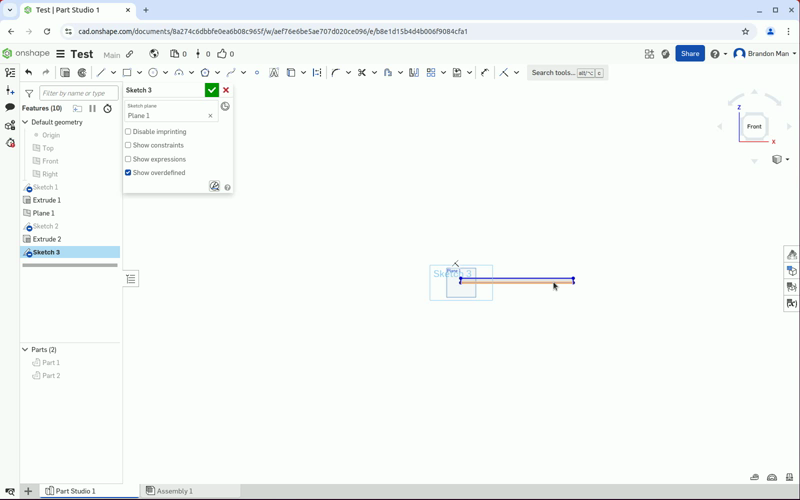
scroll(6)
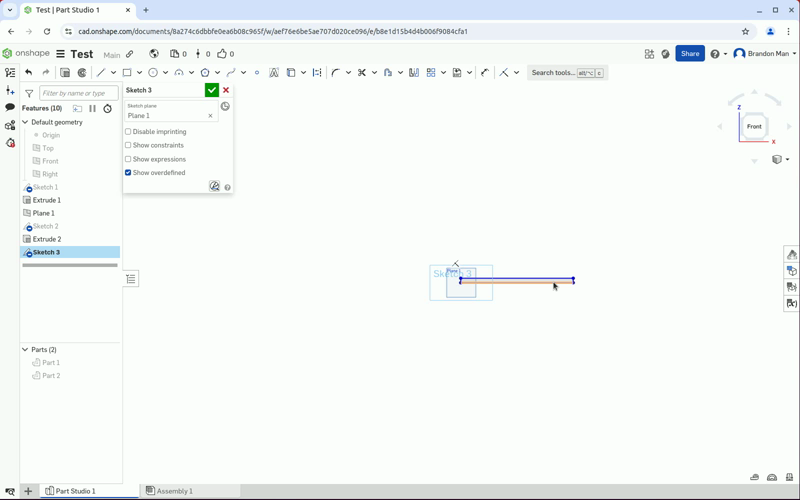
scroll(6)
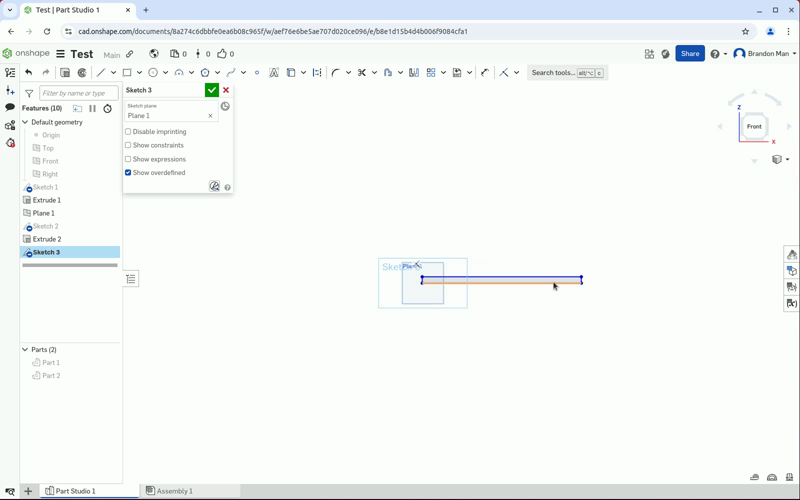
scroll(6)
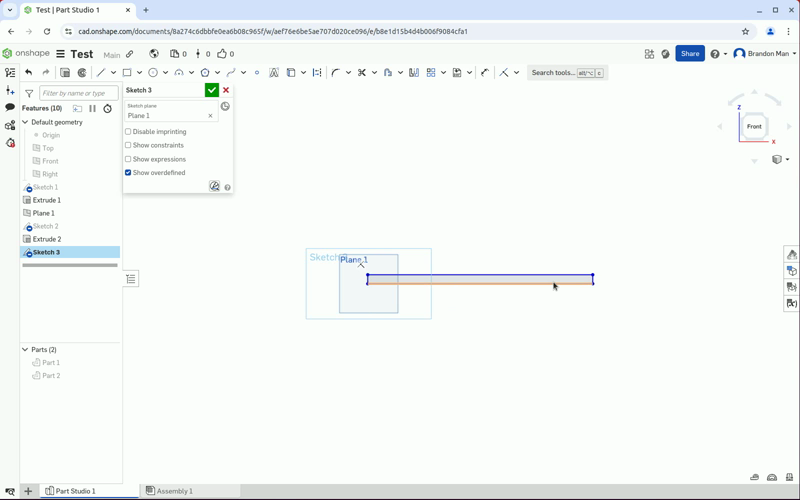
scroll(6)
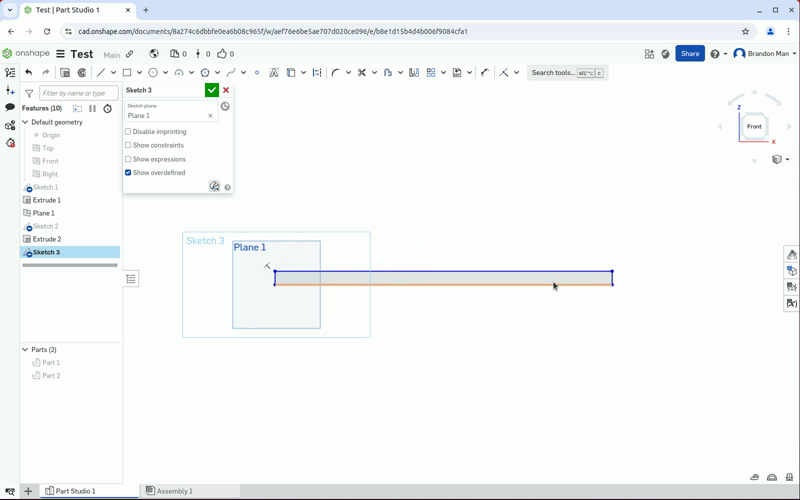
scroll(6)
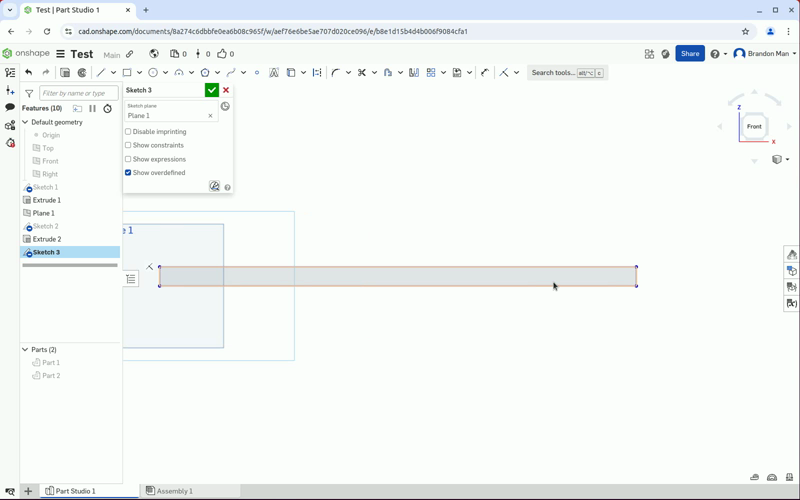
scroll(6)
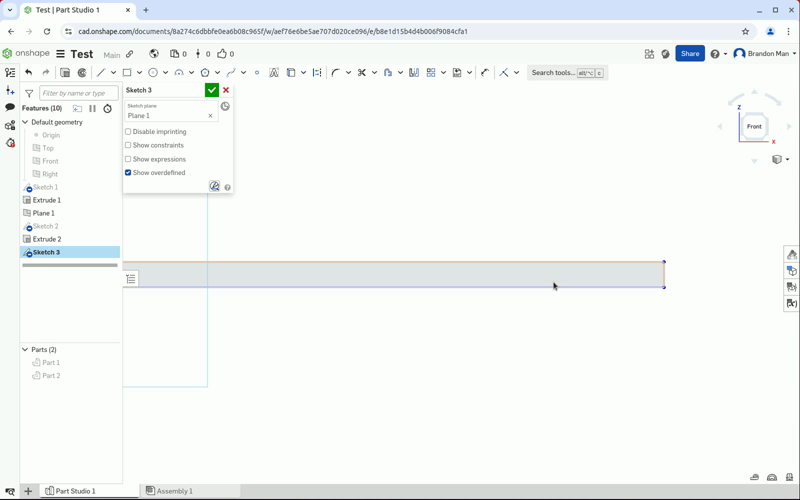
scroll(6)
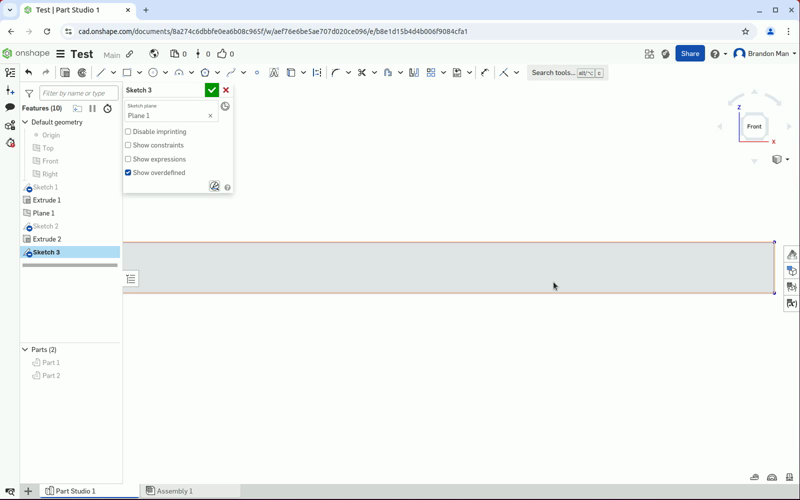
click(553, 281)
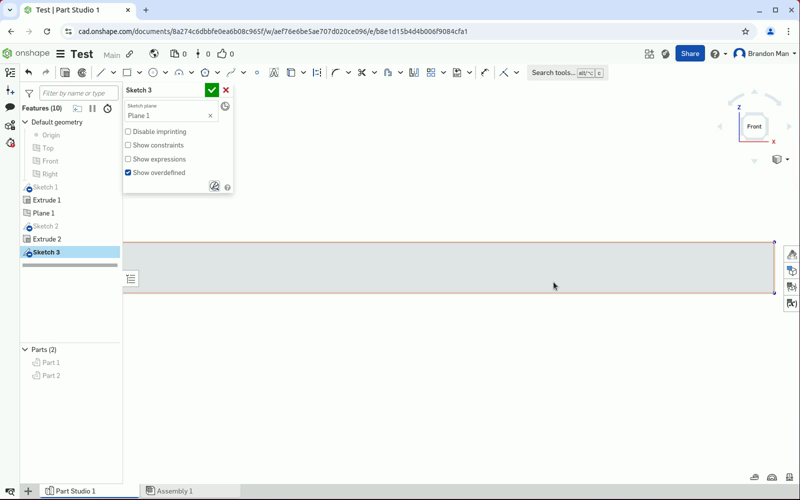
scroll(-6)
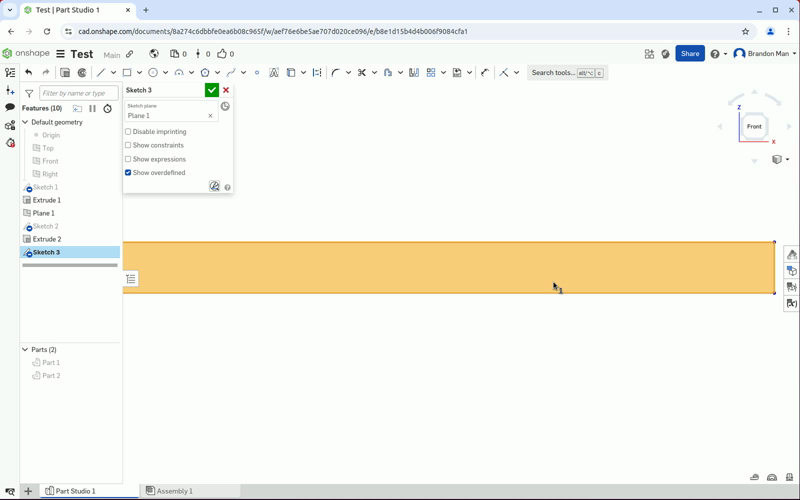
scroll(-6)
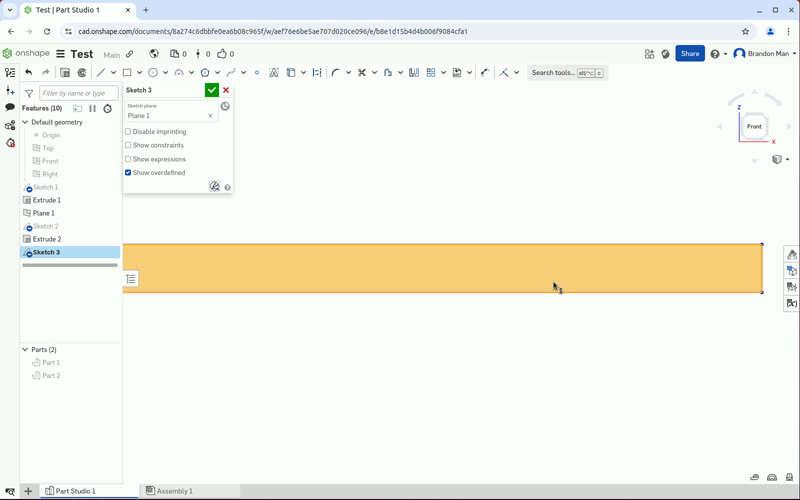
scroll(-6)
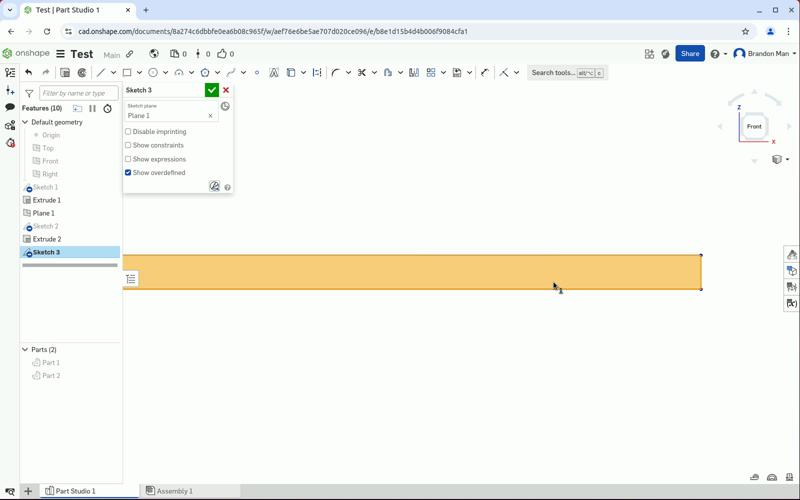
scroll(-6)
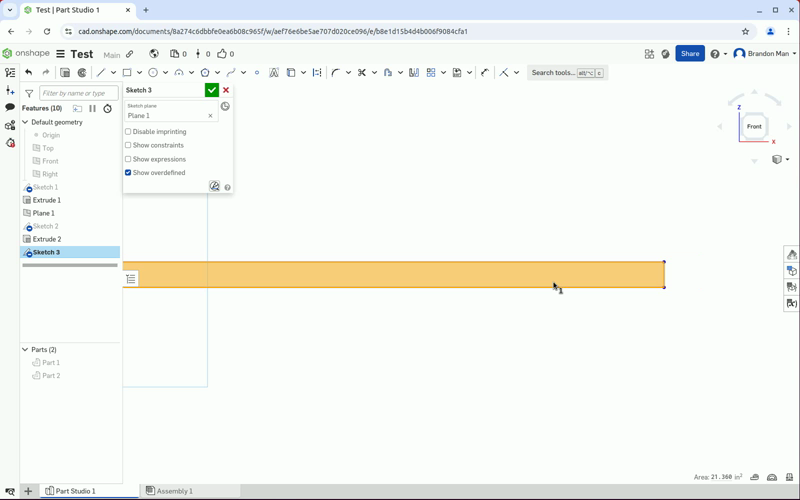
scroll(-6)
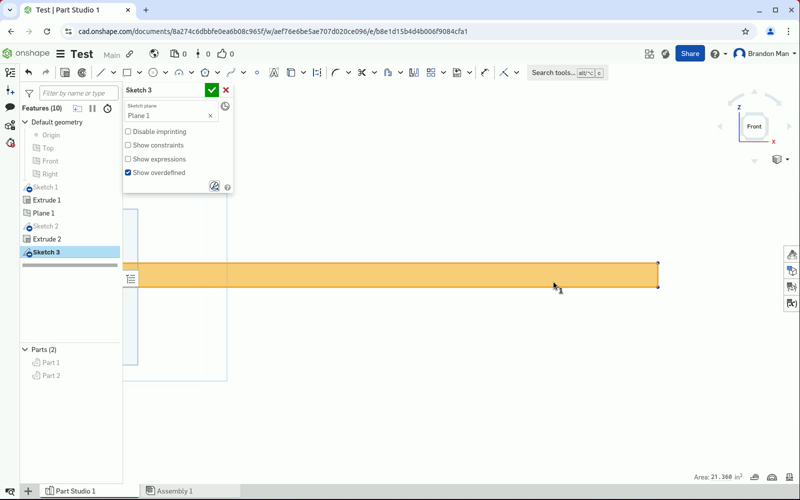
scroll(-6)
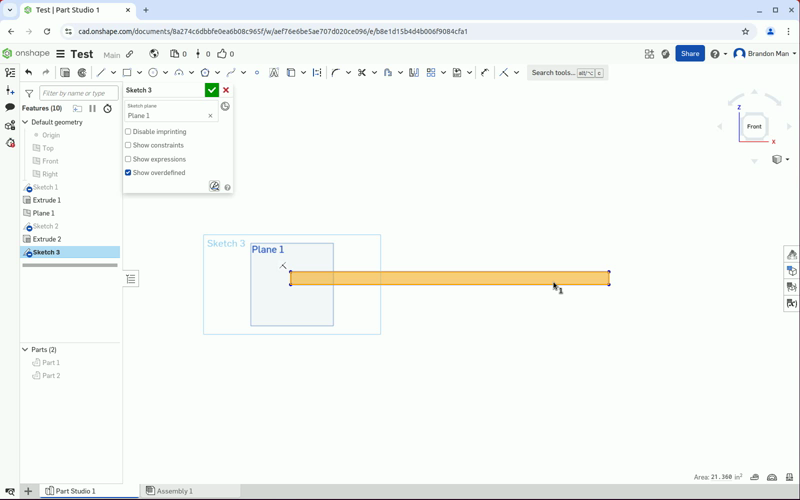
scroll(-6)
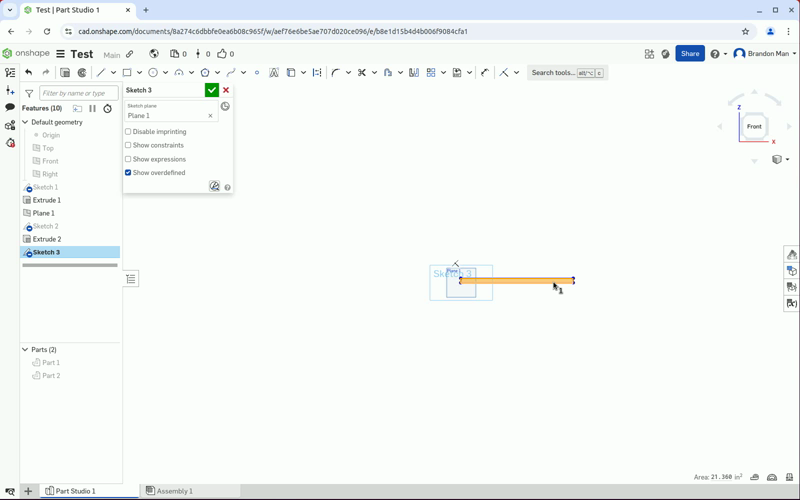
mouse_move(73, 352)
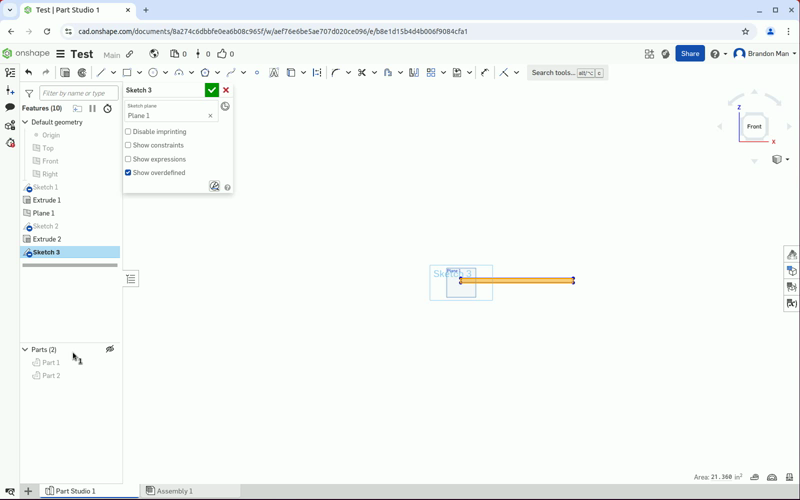
key(shift+y)
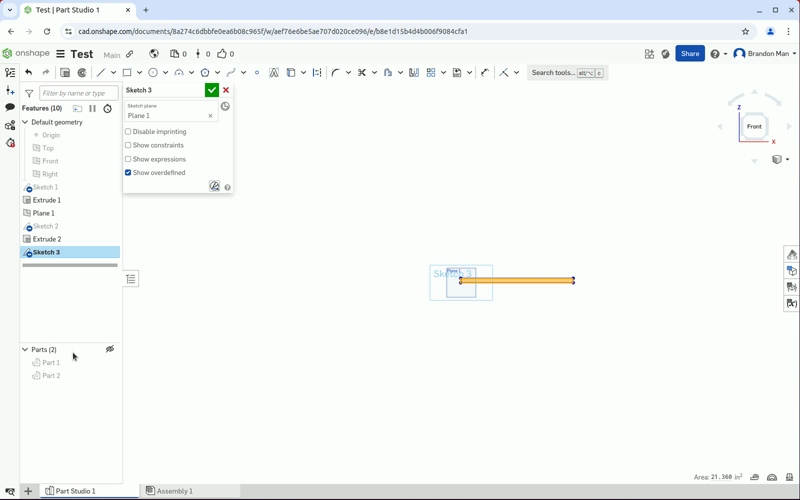
key(shift+e)
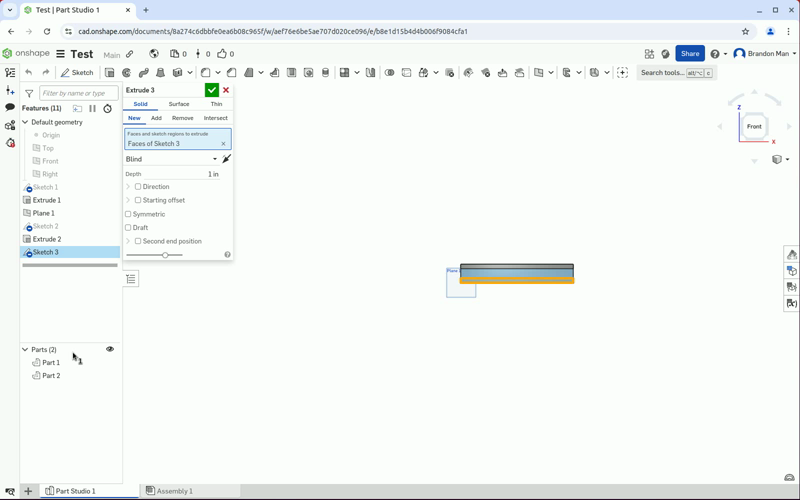
mouse_move(143, 106)
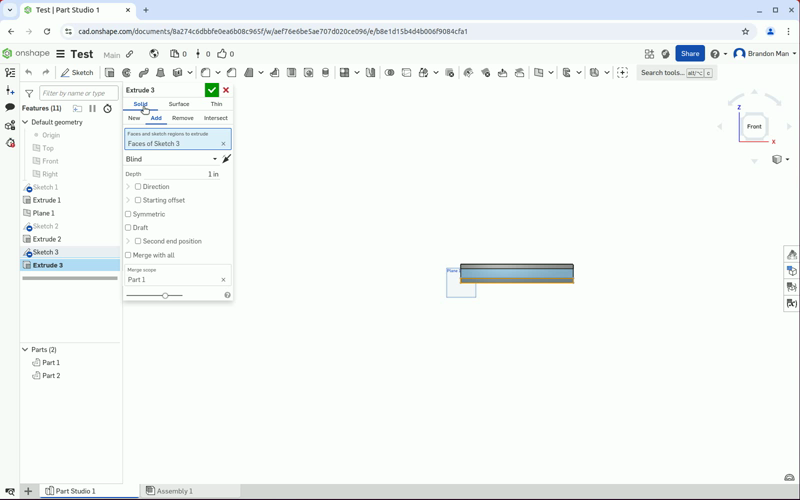
click(143, 106)
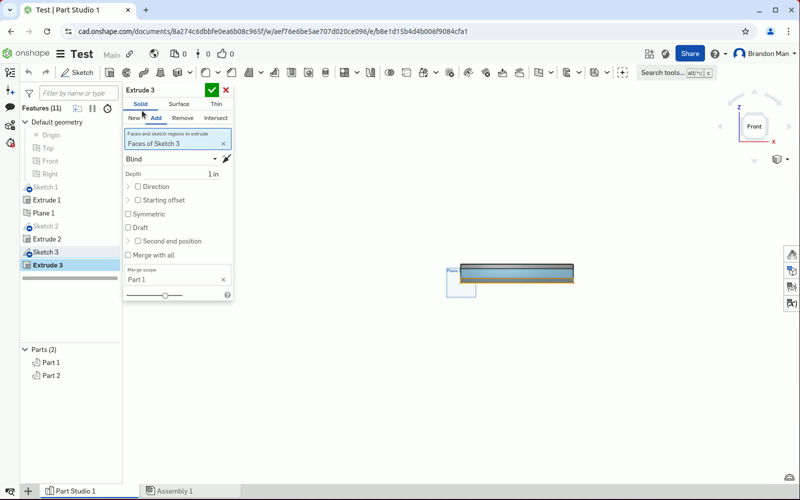
mouse_move(137, 120)
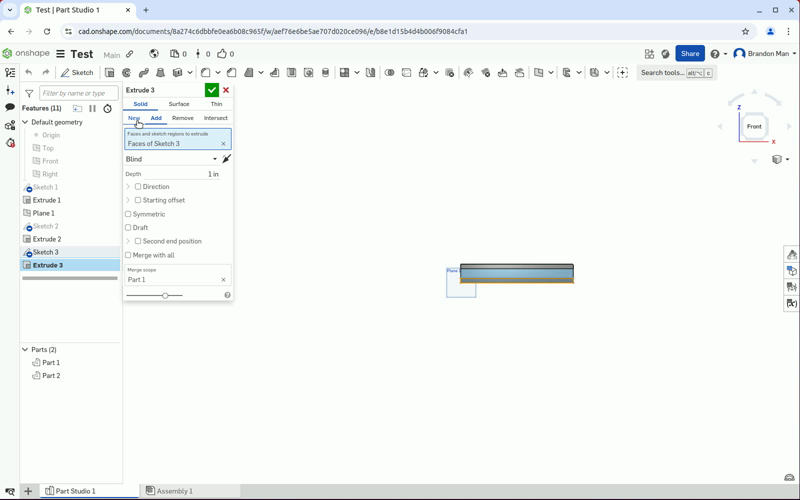
click(137, 120)
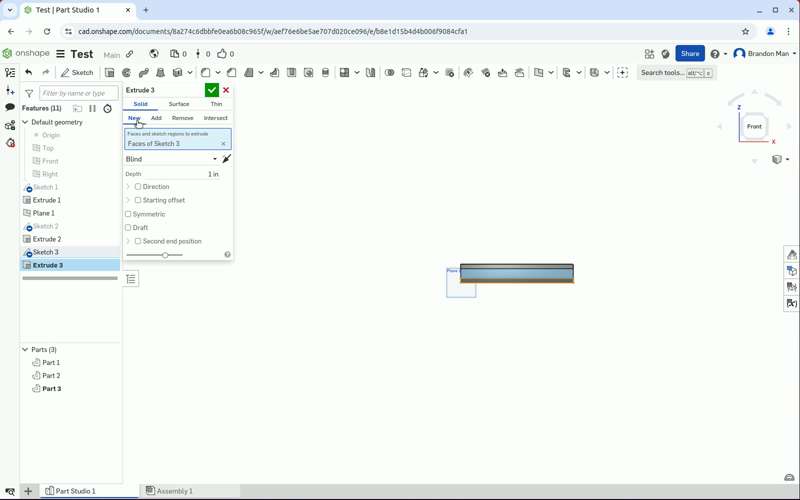
key(tab, 4)
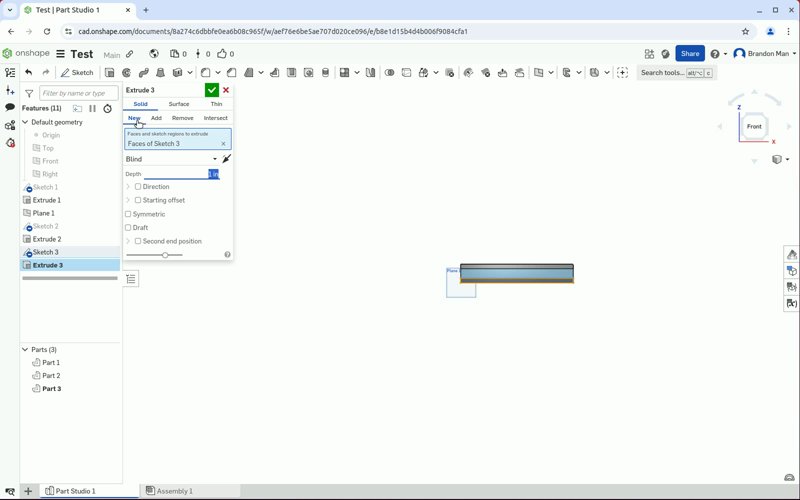
text(1.926)
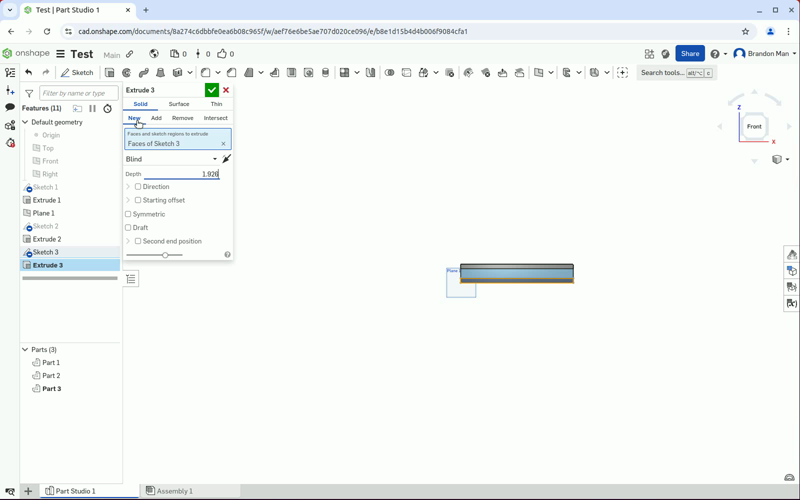
key(enter)
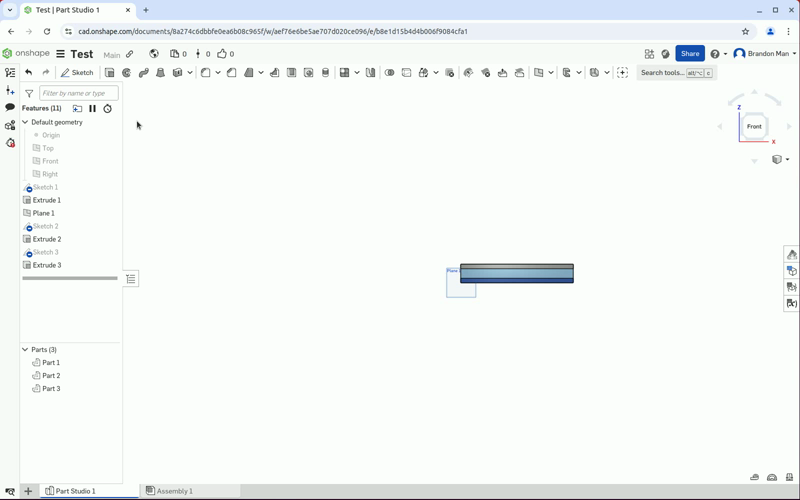
key(shift+h)
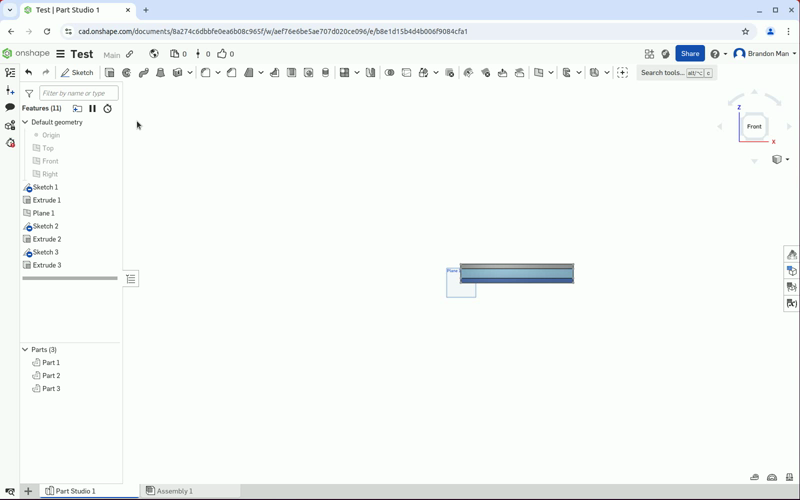
key(shift+h)
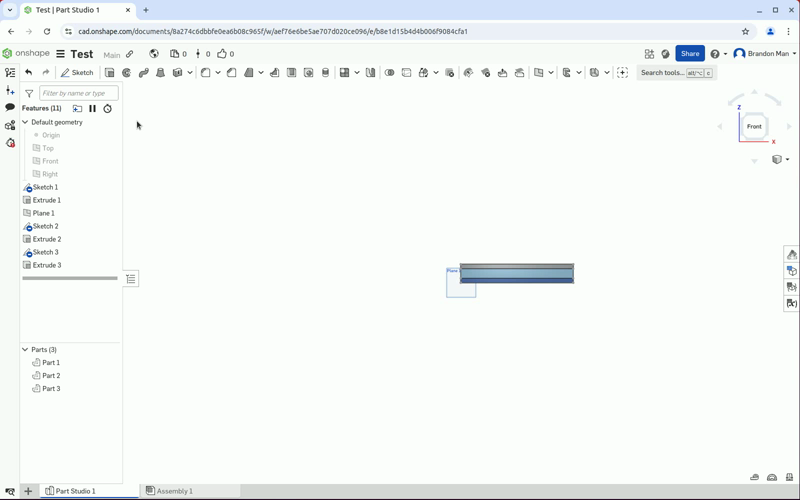
key(shift+7)
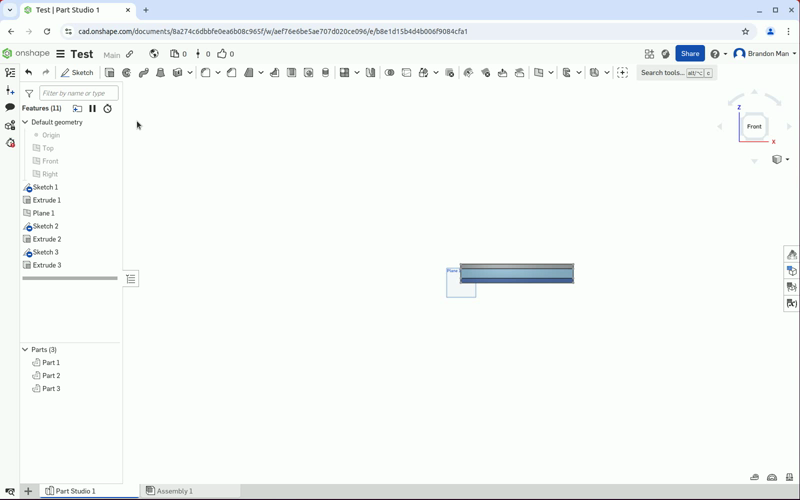
key(left, 2)
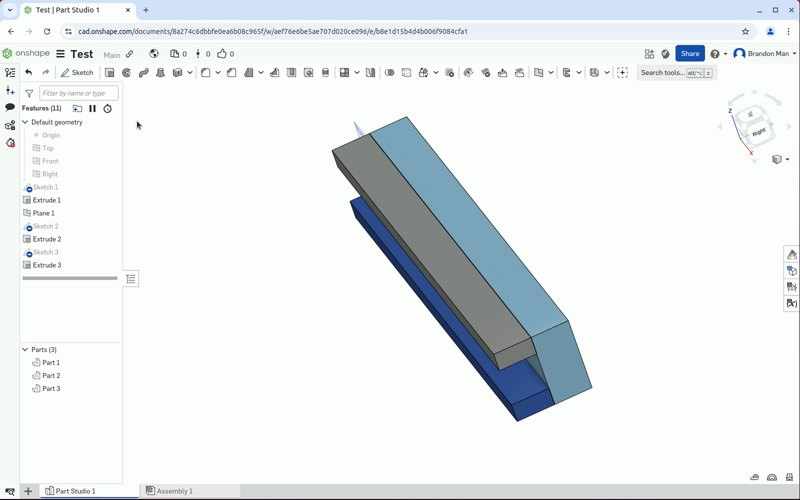
key(down, 2)
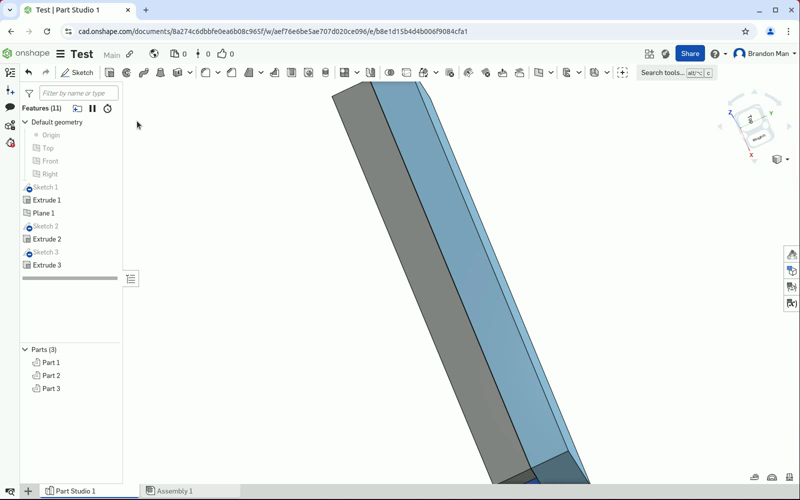
key(up, 2)
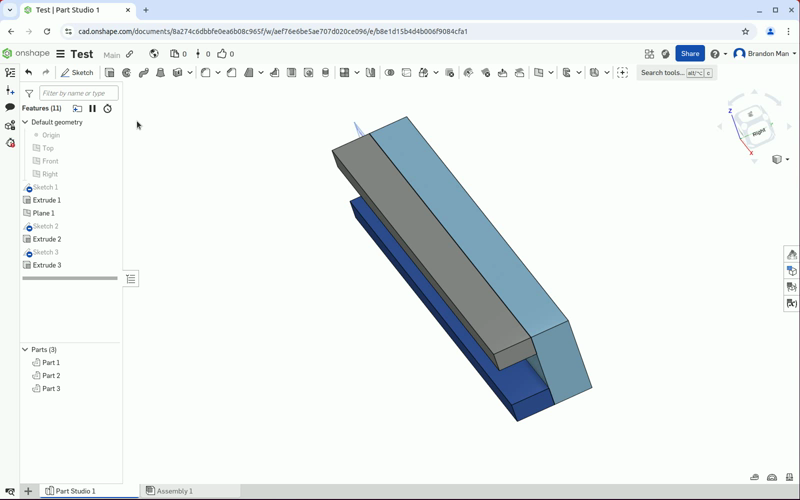
key(right, 2)
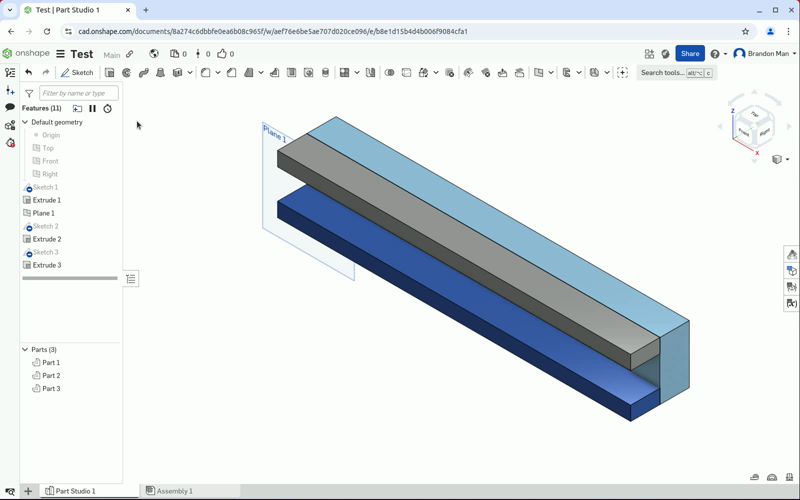
mouse_move(73, 189)
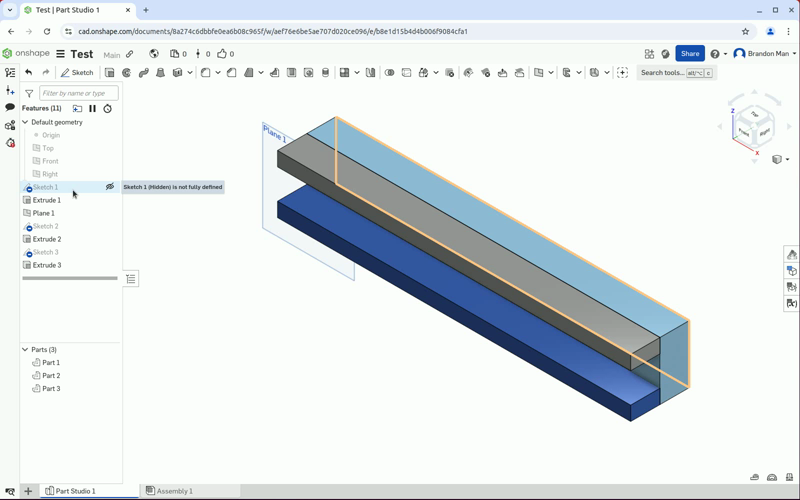
click(73, 189)